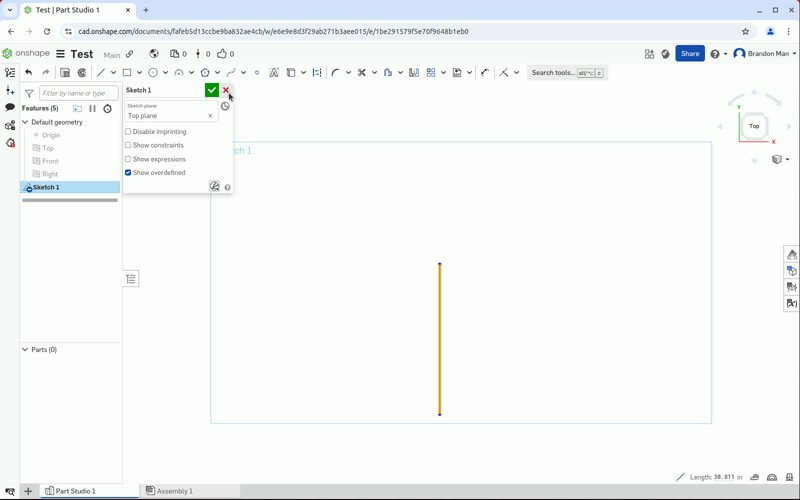
key(shift+h)
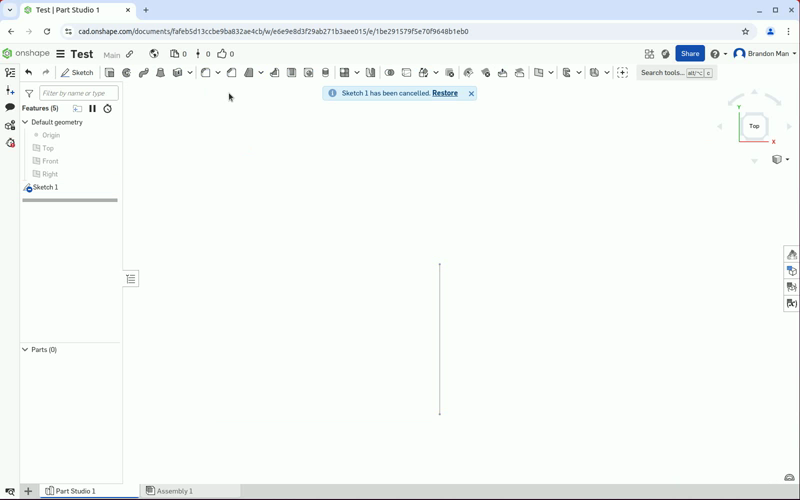
key(shift+s)
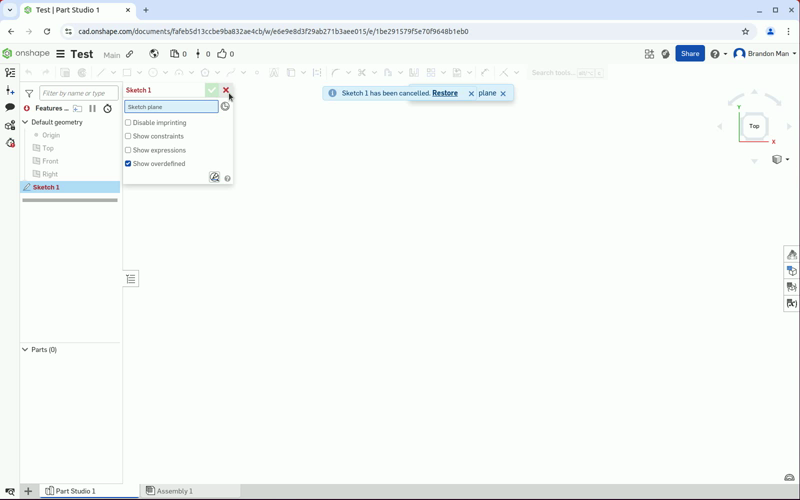
mouse_move(73, 150)
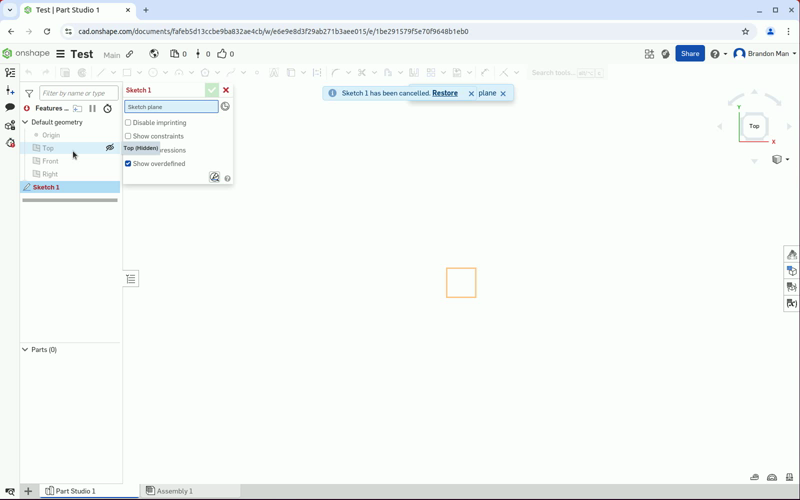
click(73, 150)
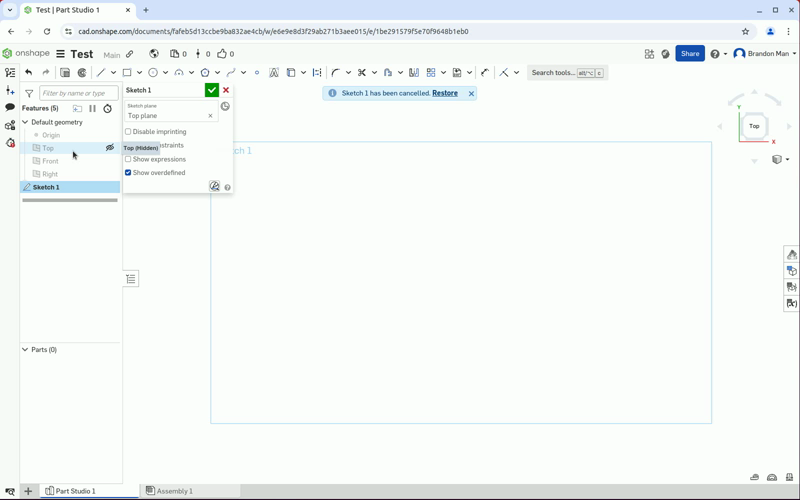
mouse_move(73, 352)
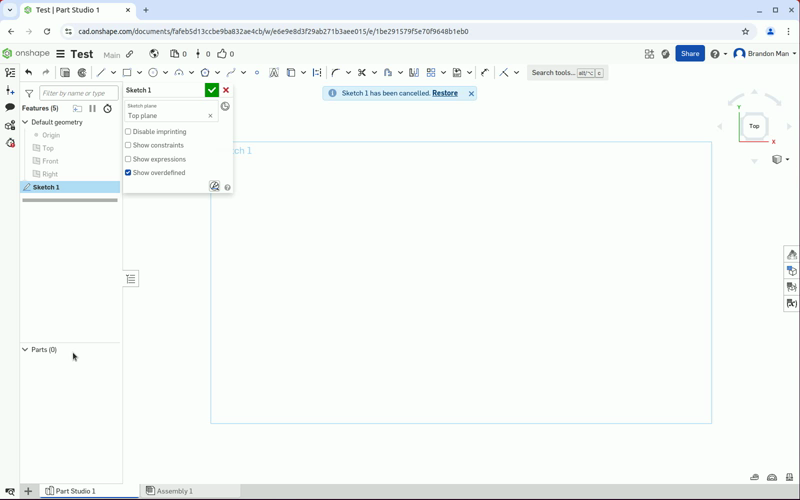
key(y)
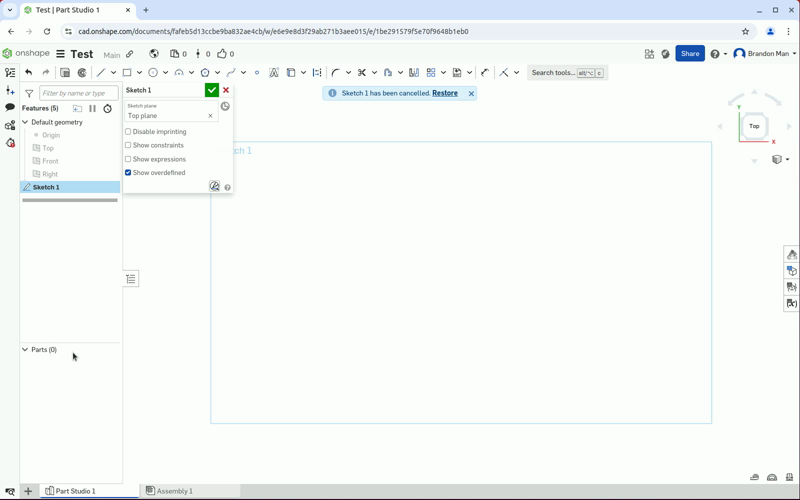
key(l)
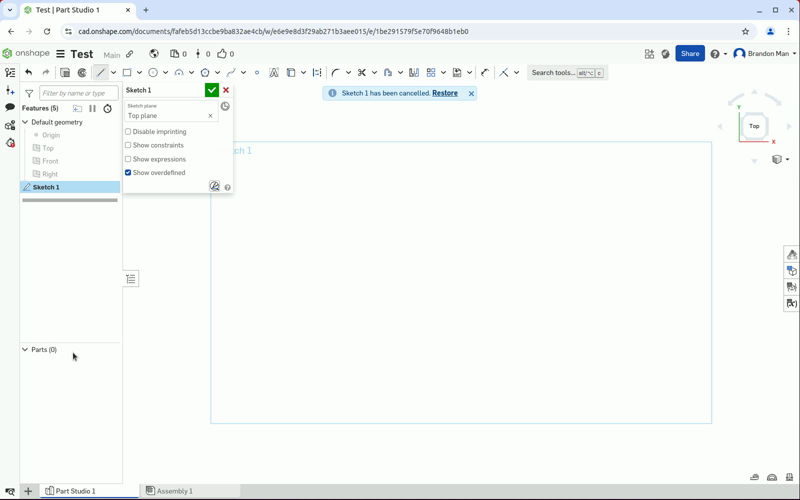
key_down(shift)
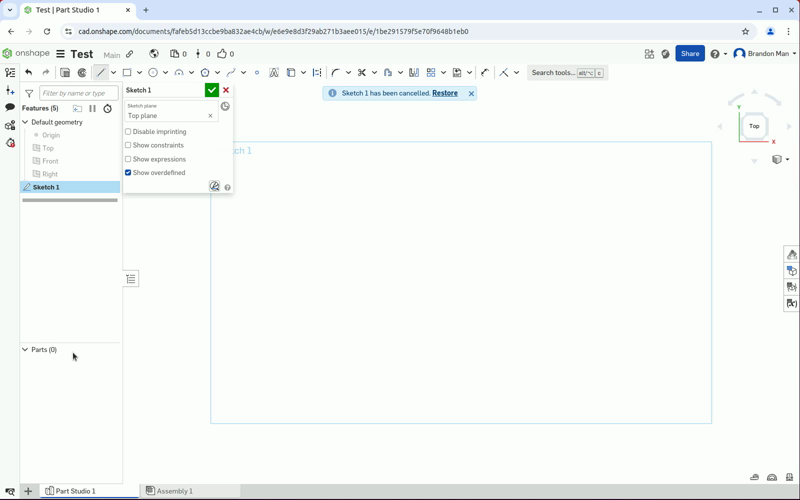
mouse_move(356, 373)
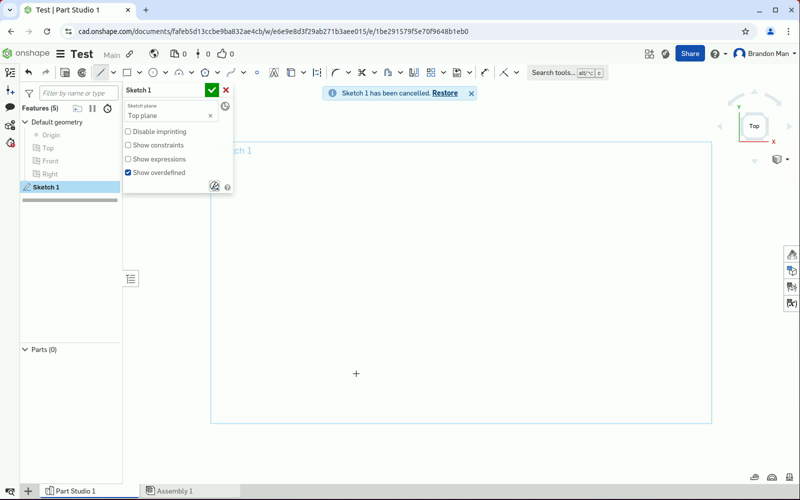
click(356, 373)
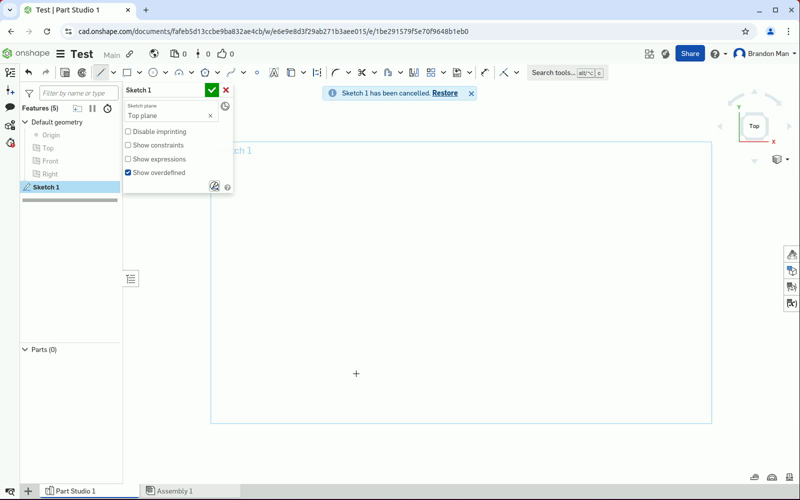
key_up(shift)
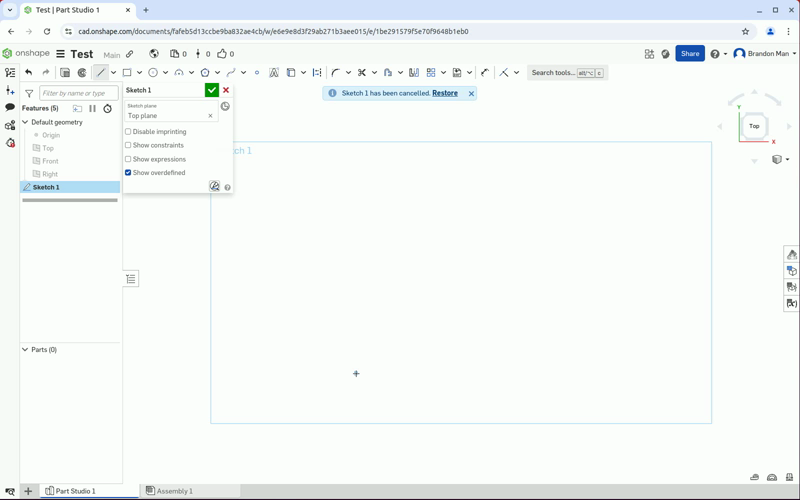
key_down(shift)
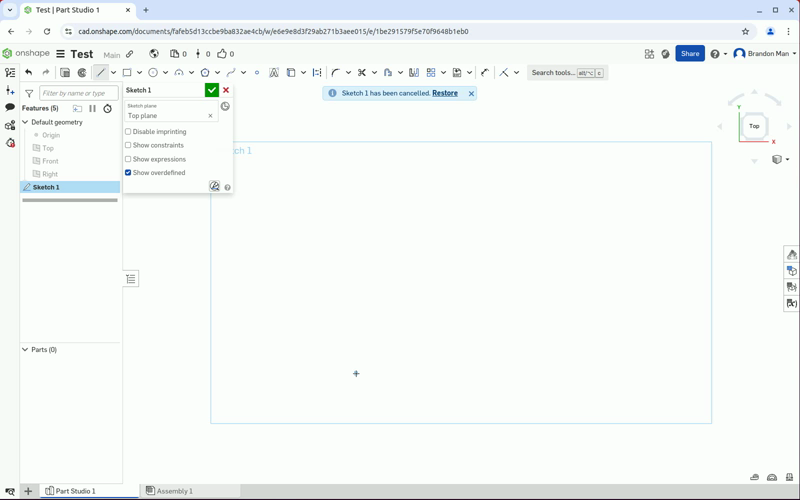
mouse_move(547, 373)
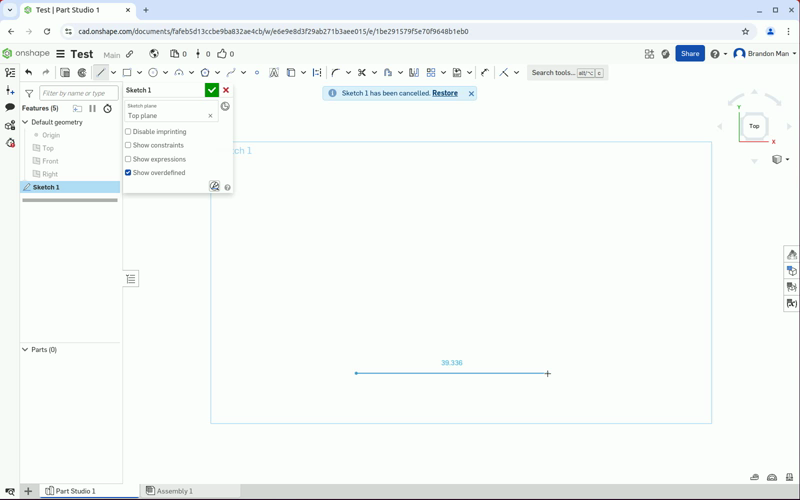
click(547, 373)
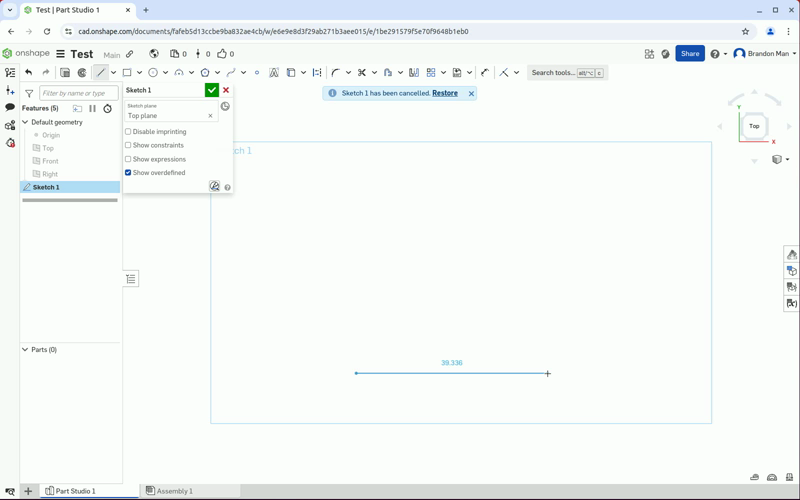
key_up(shift)
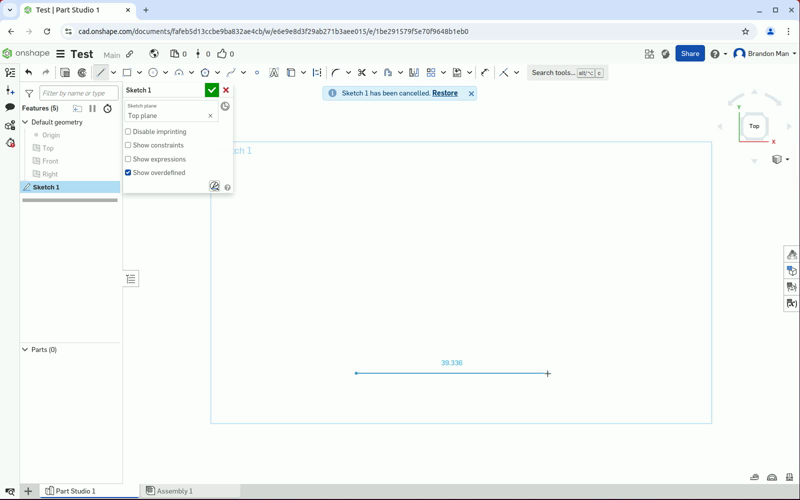
key_down(shift)
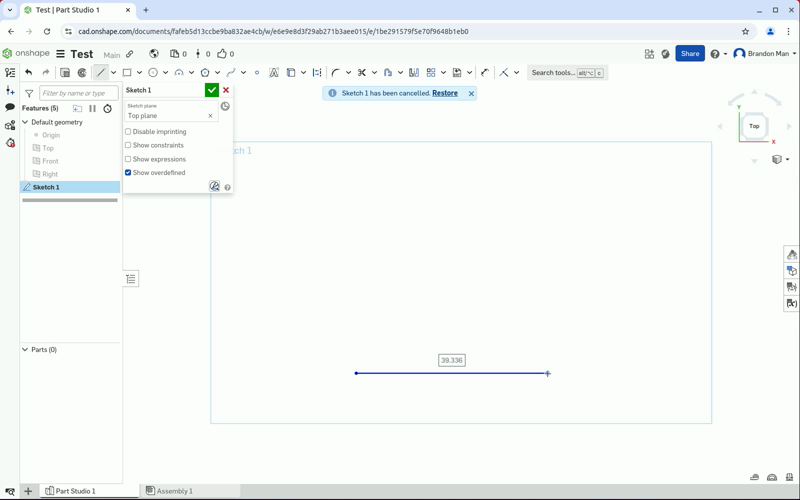
mouse_move(547, 171)
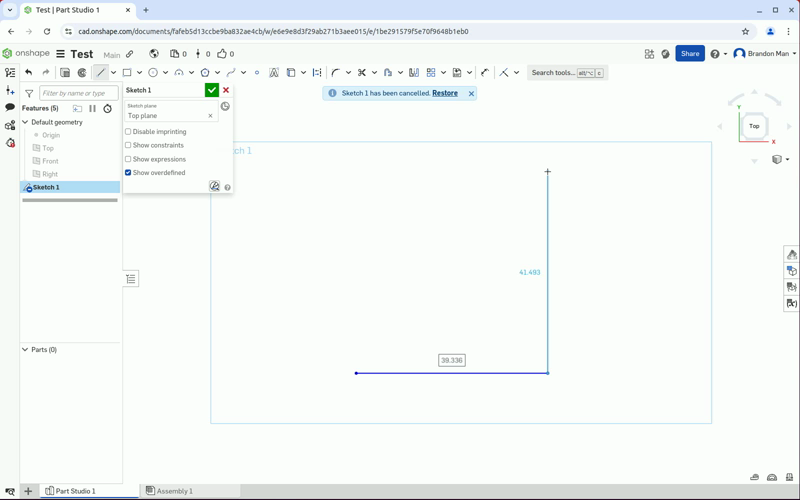
click(547, 171)
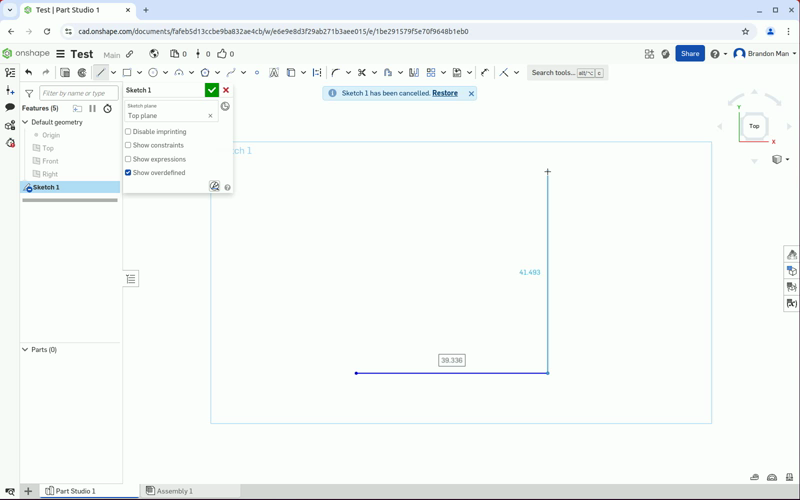
key_up(shift)
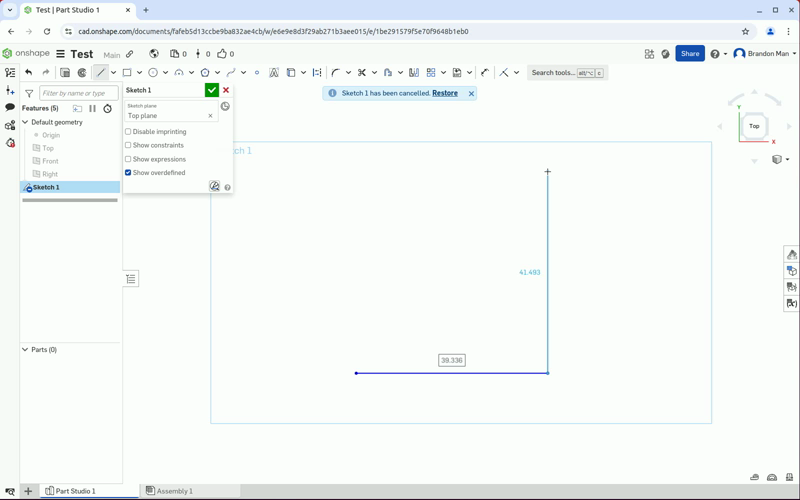
key_down(shift)
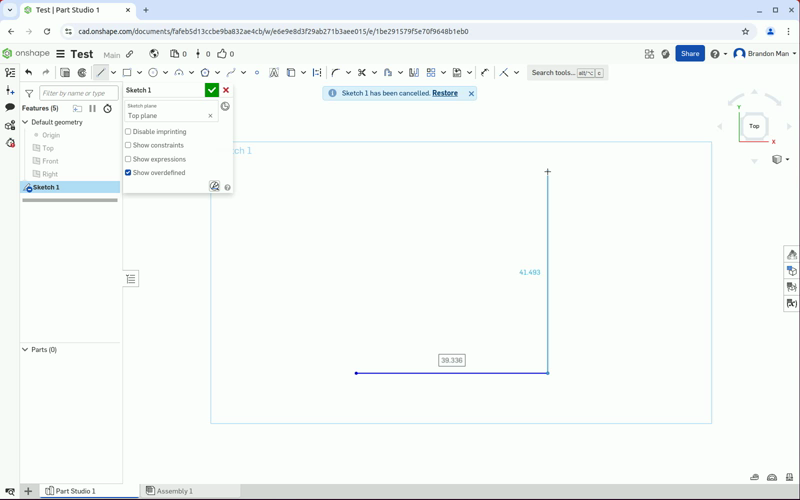
mouse_move(356, 171)
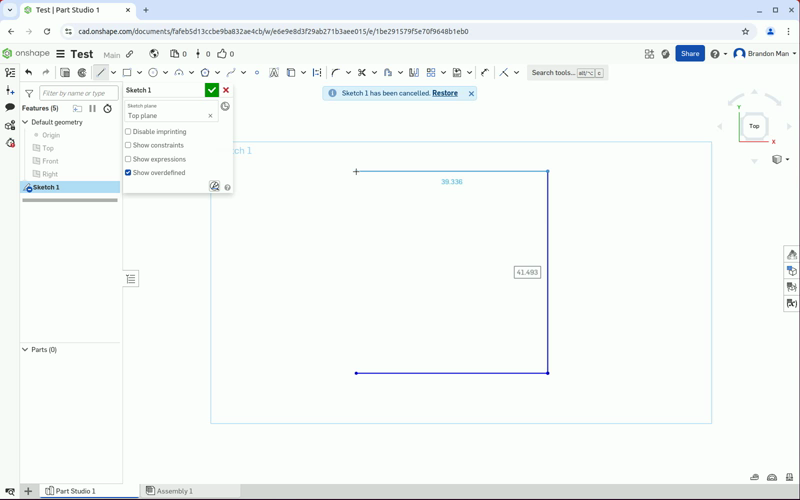
click(356, 171)
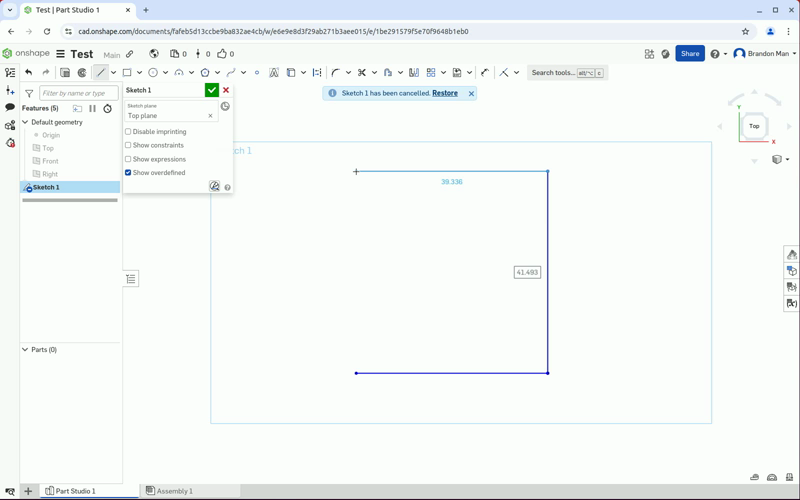
key_up(shift)
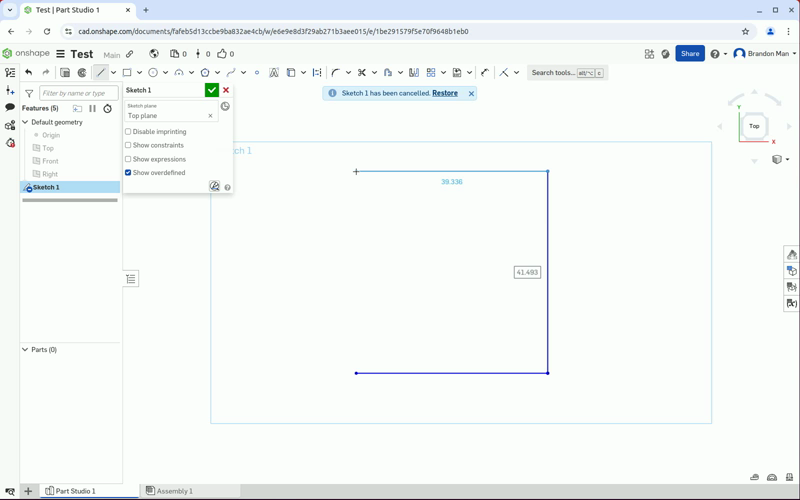
key_down(shift)
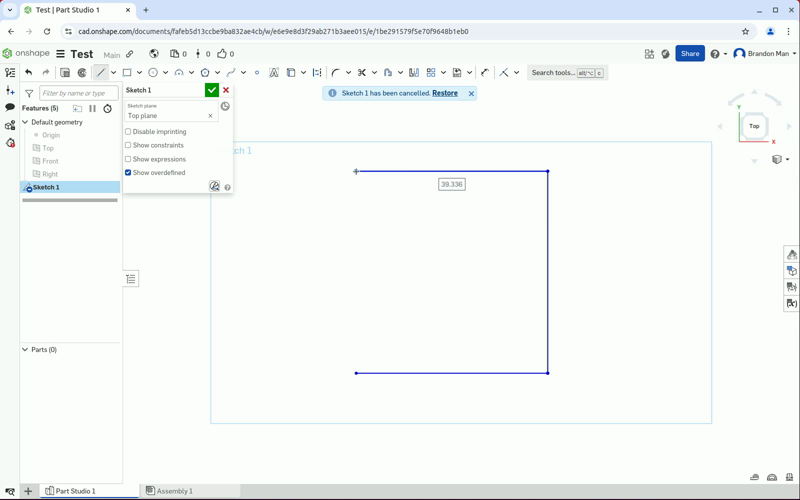
mouse_move(356, 373)
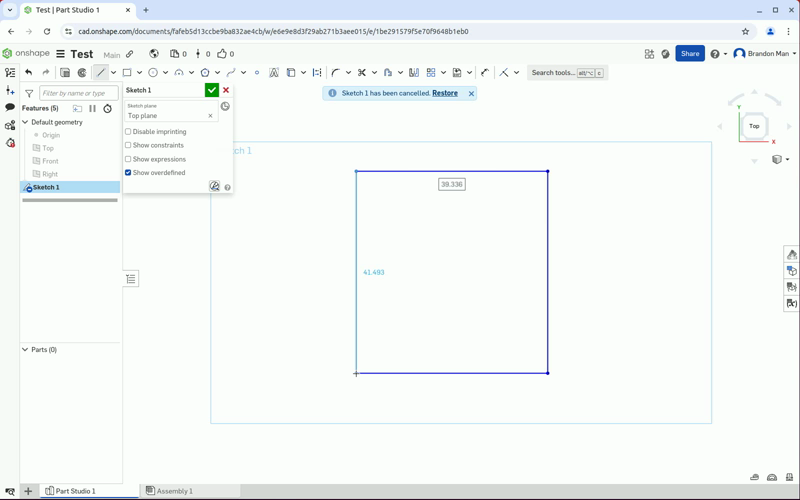
key_up(shift)
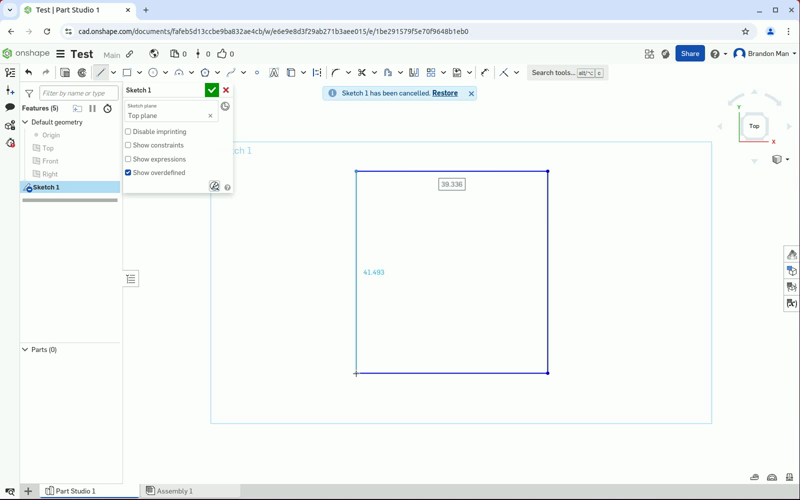
click(356, 373)
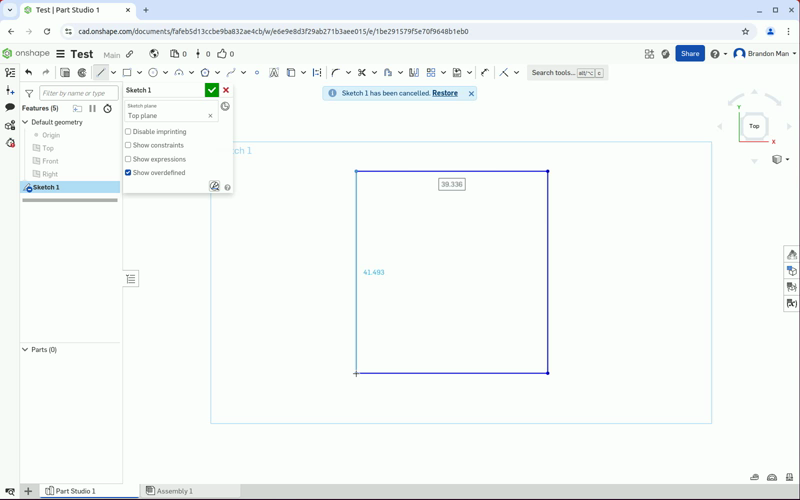
key(esc)
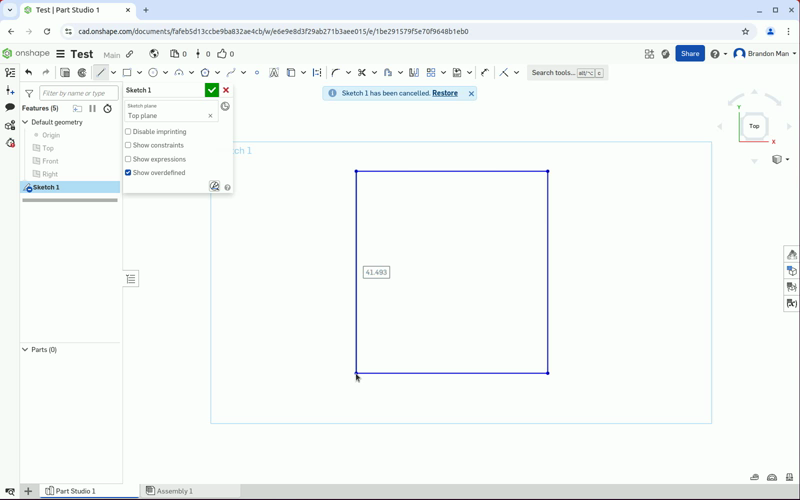
mouse_move(386, 347)
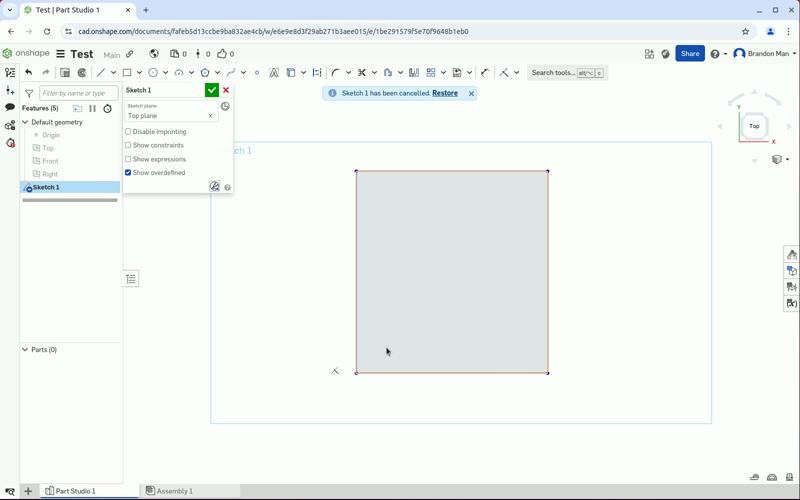
click(386, 347)
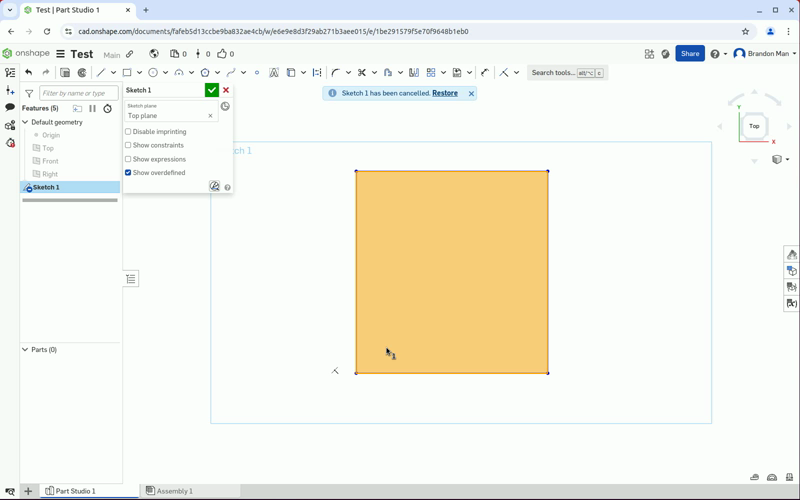
mouse_move(73, 352)
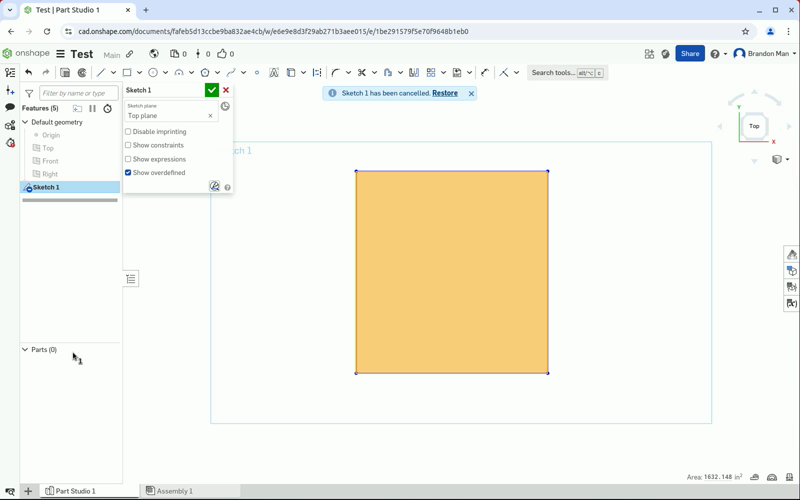
key(shift+y)
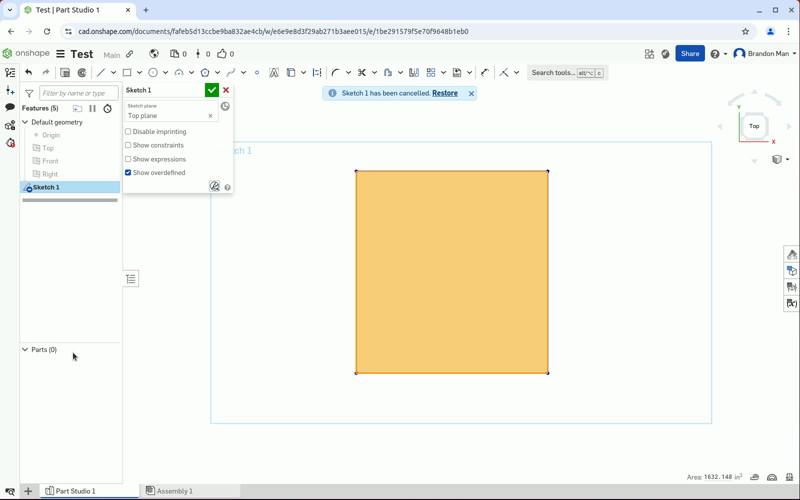
key(shift+e)
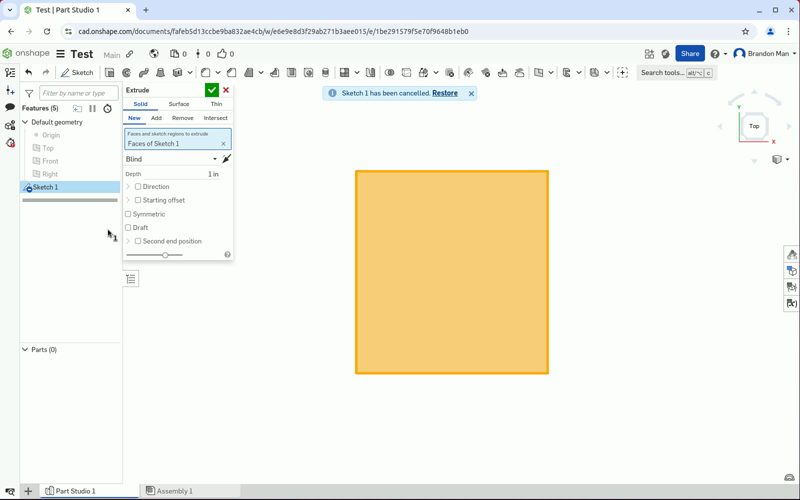
mouse_move(143, 106)
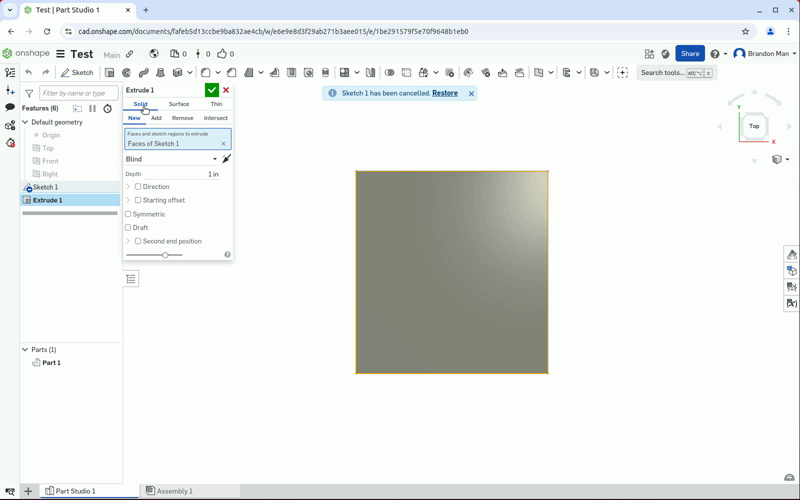
click(143, 106)
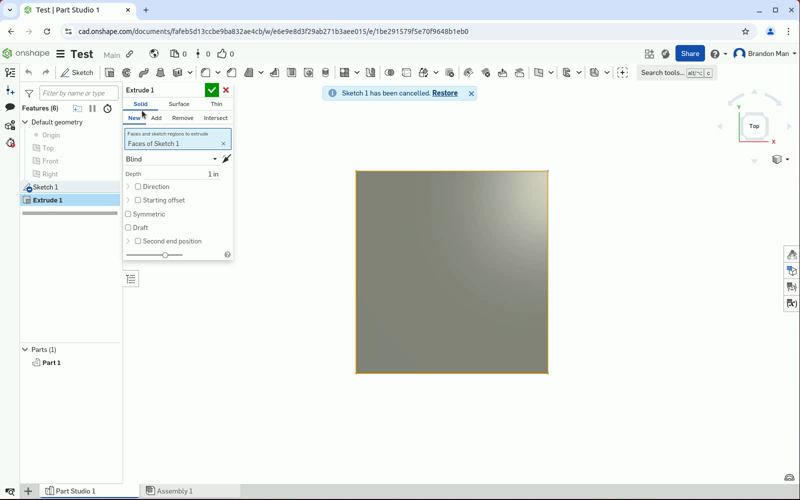
mouse_move(137, 120)
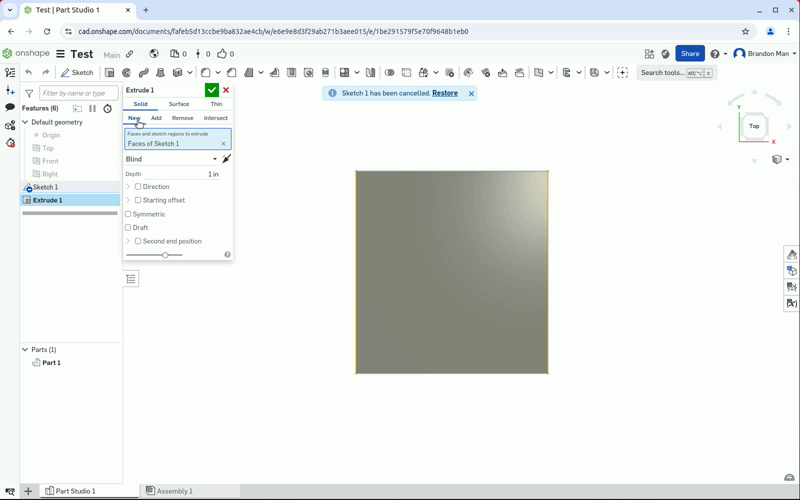
click(137, 120)
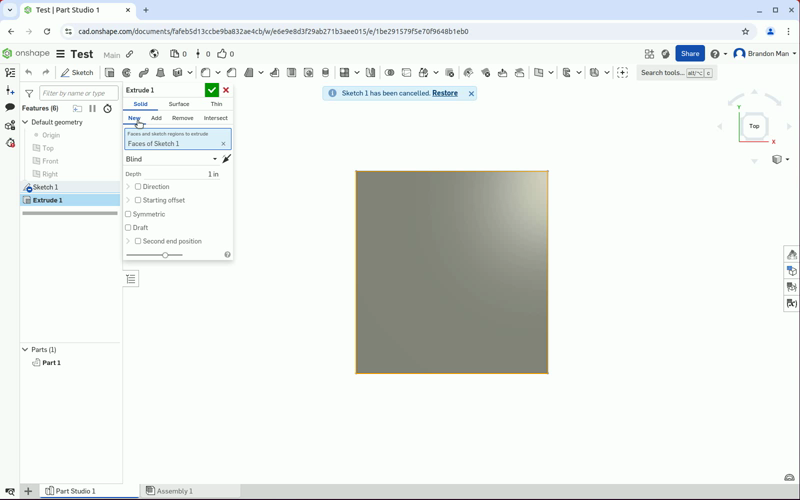
key(tab, 4)
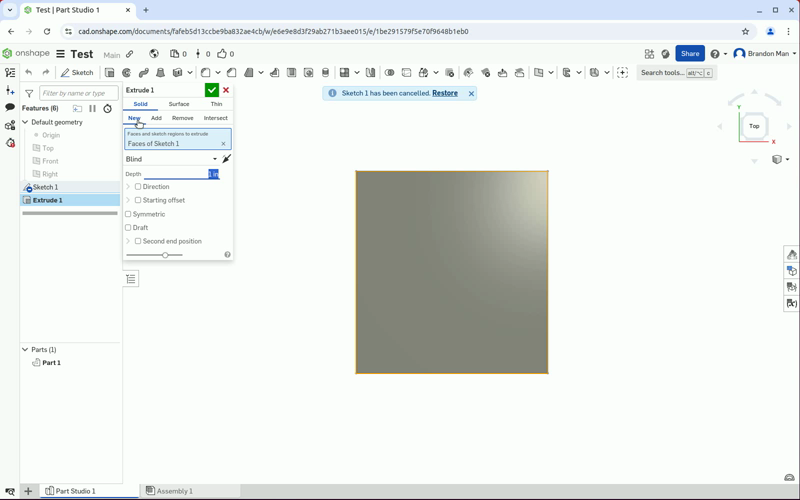
text(12.036)
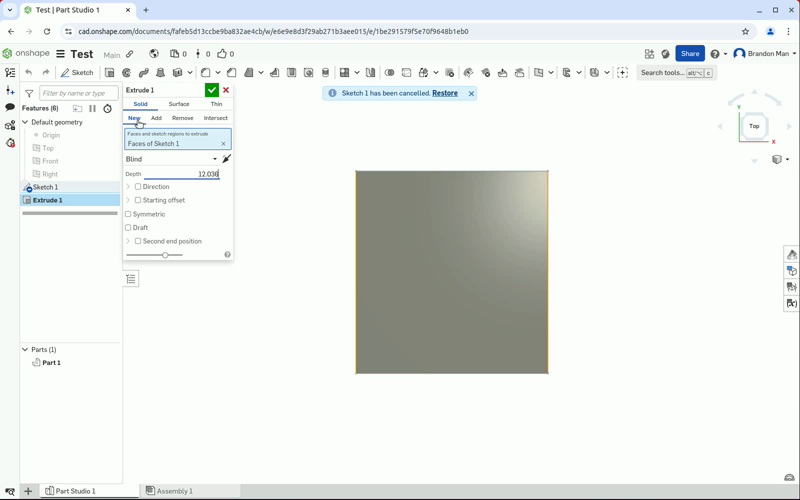
key(enter)
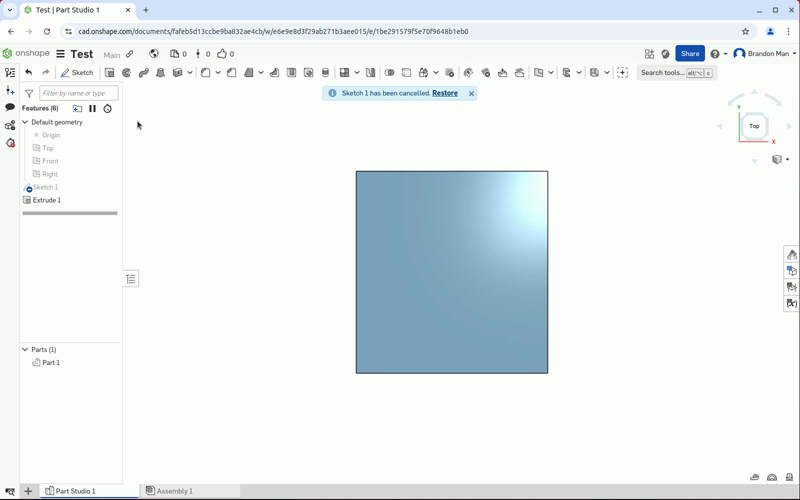
key(shift+h)
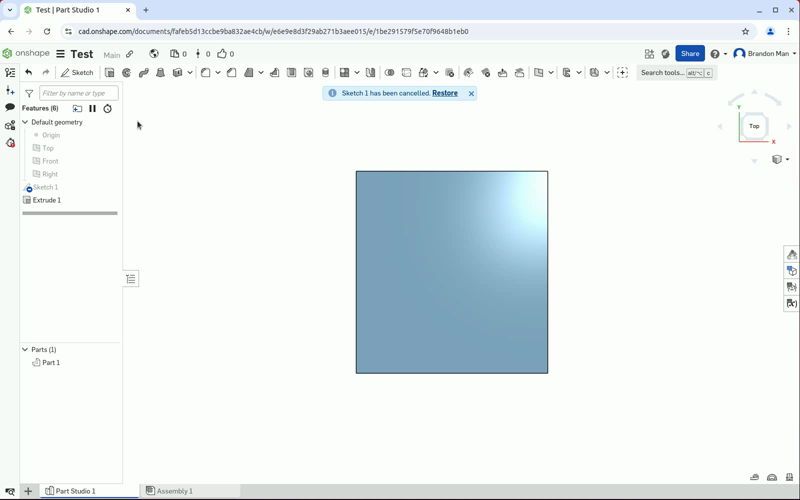
key(shift+h)
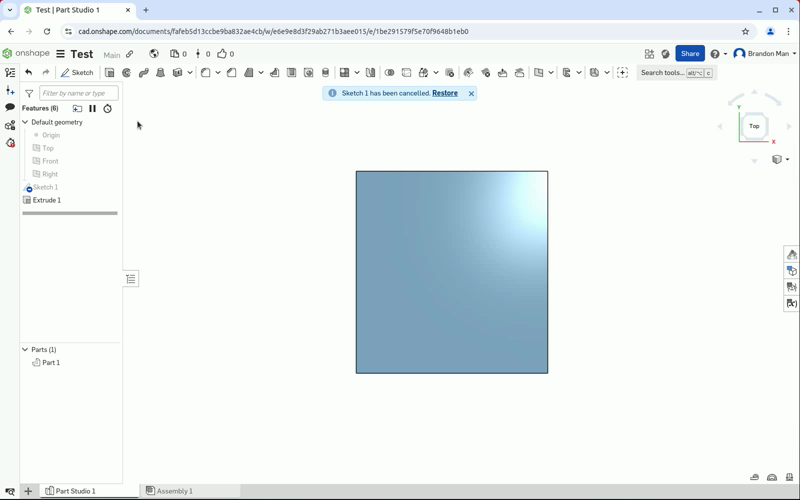
mouse_move(73, 189)
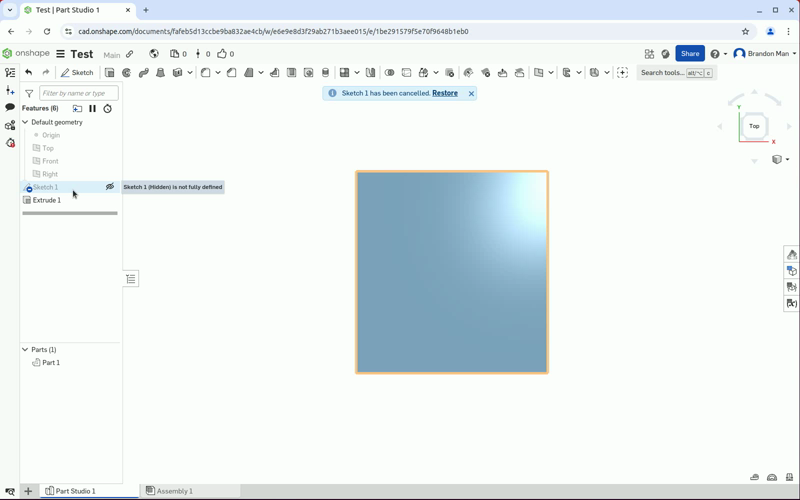
click(73, 189)
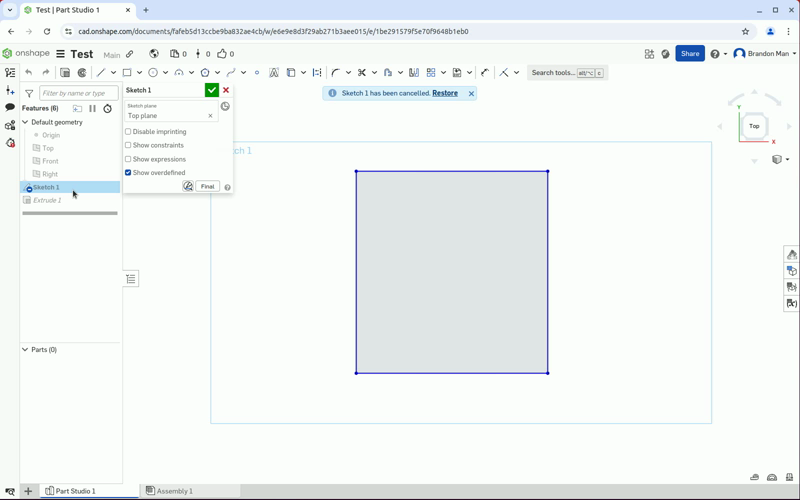
mouse_move(229, 92)
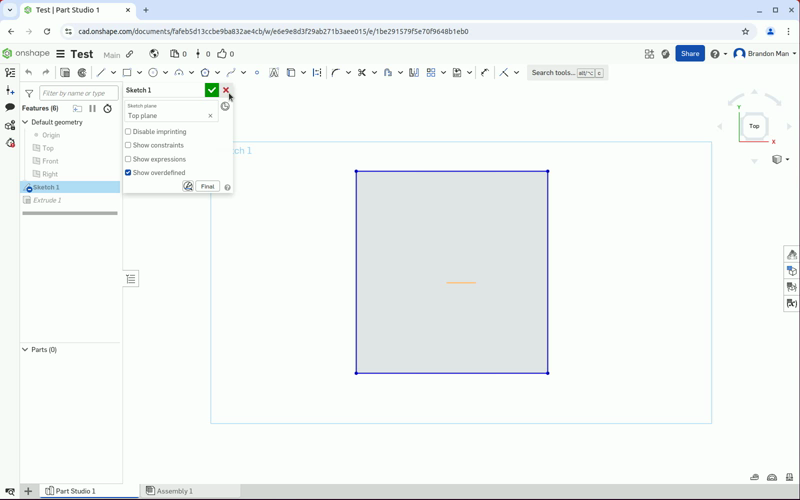
click(229, 92)
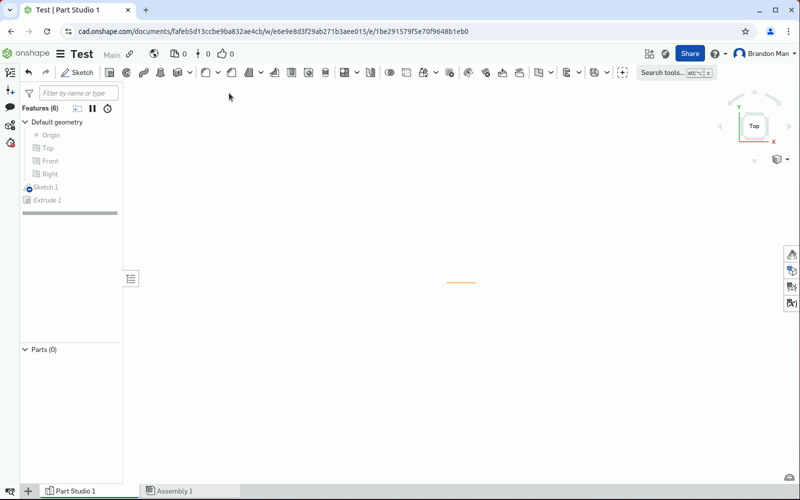
mouse_move(73, 352)
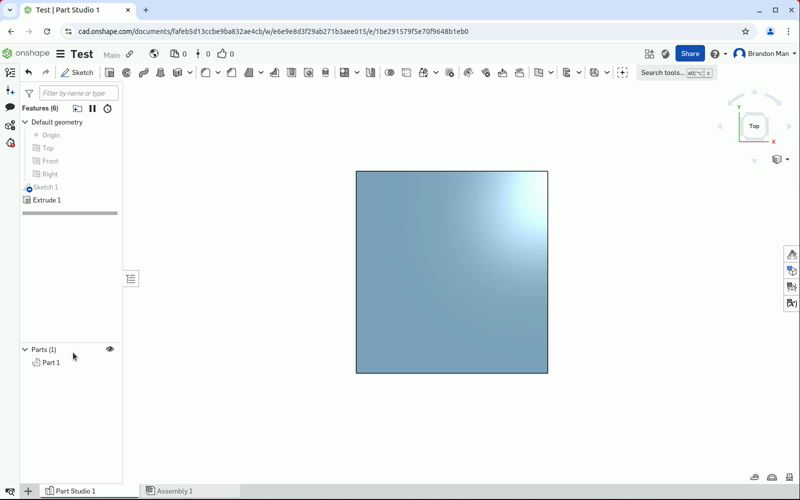
key(y)
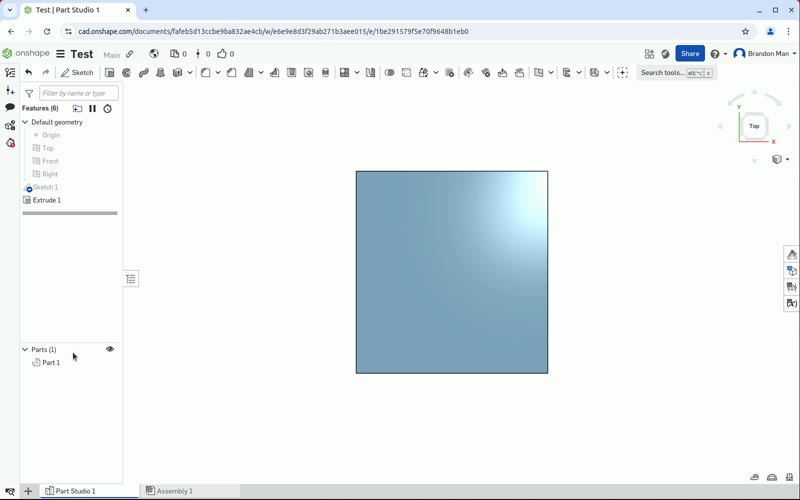
key(shift+p)
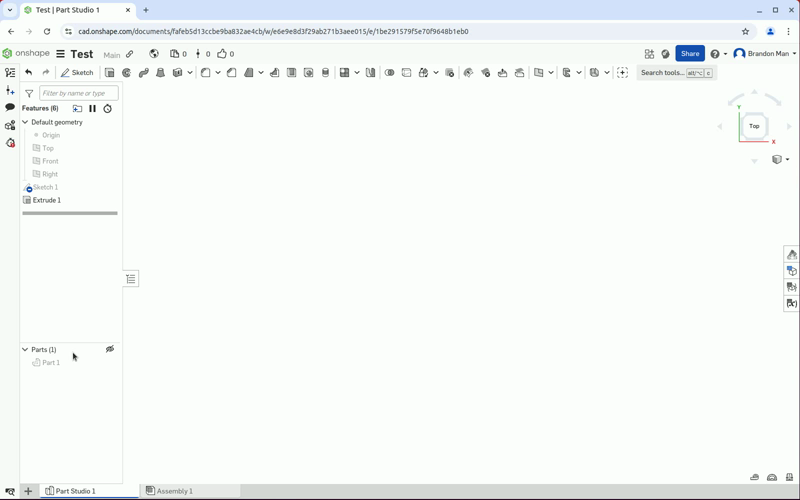
key(space)
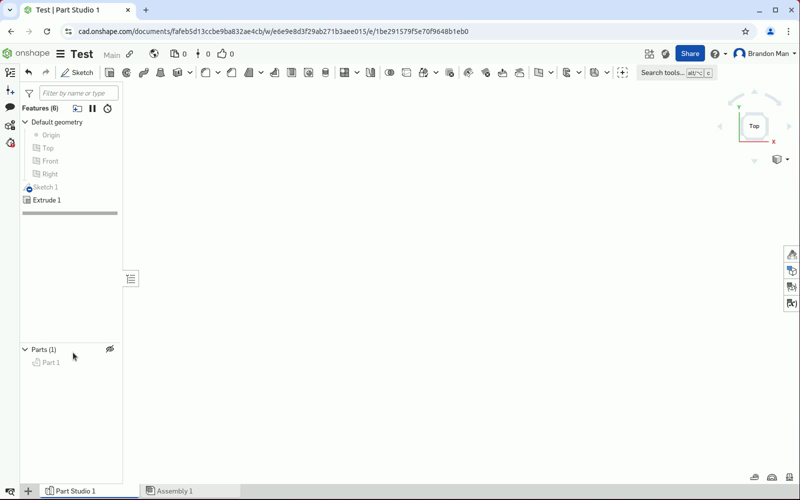
key_down(shift)
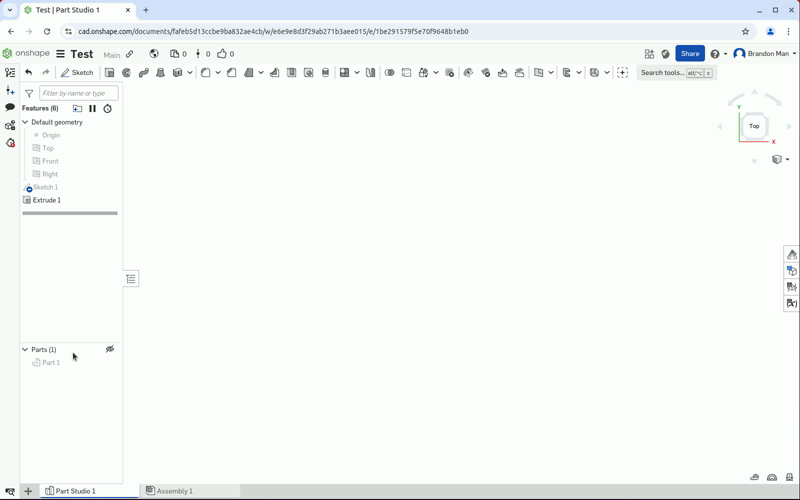
key(up)
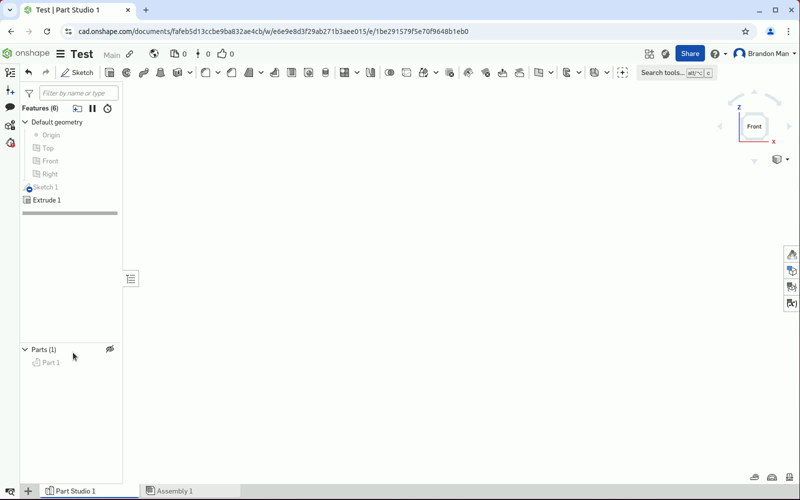
key_up(shift)
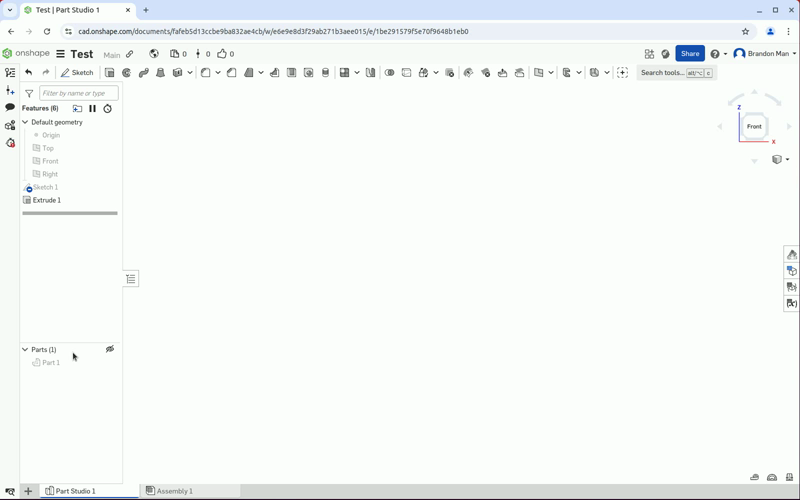
mouse_move(73, 352)
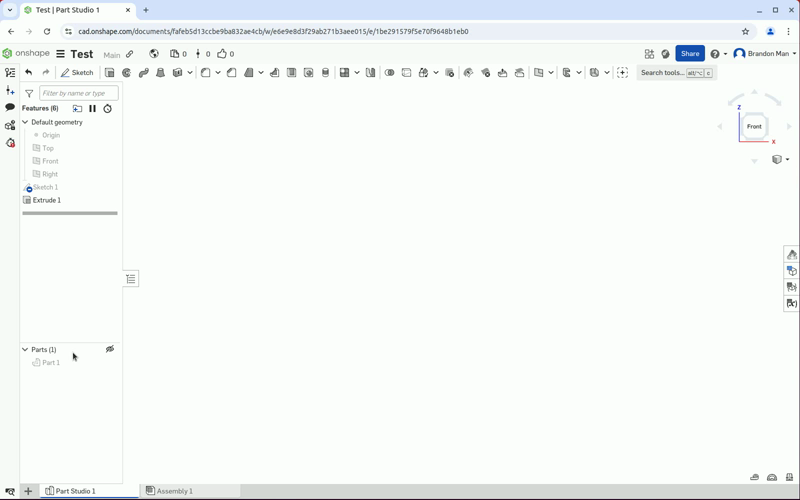
key(shift+y)
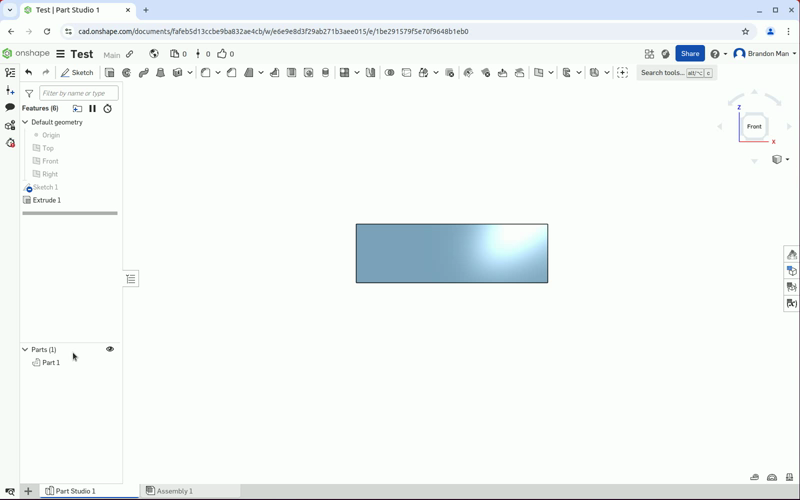
mouse_move(541, 75)
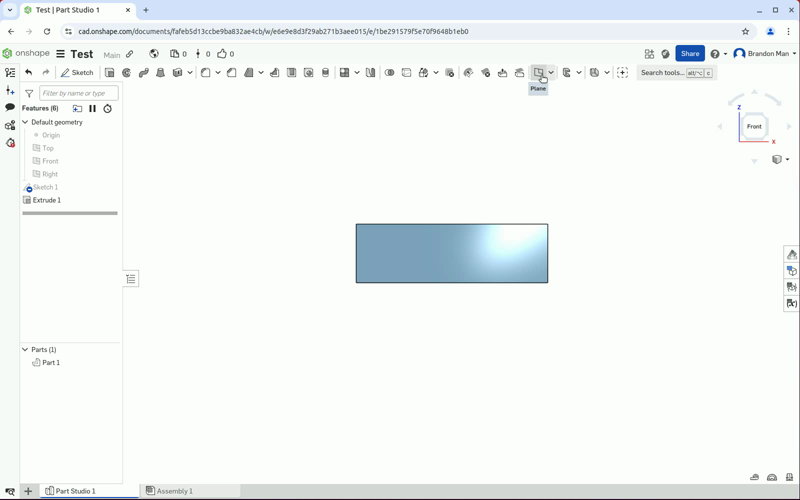
click(541, 75)
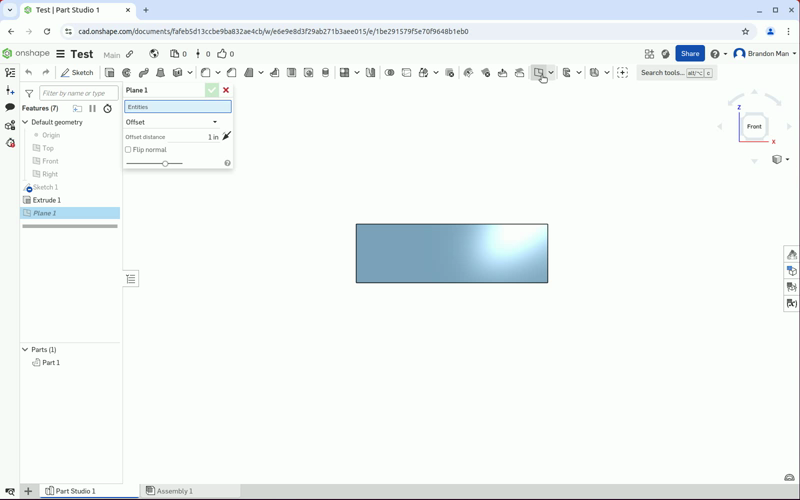
mouse_move(73, 163)
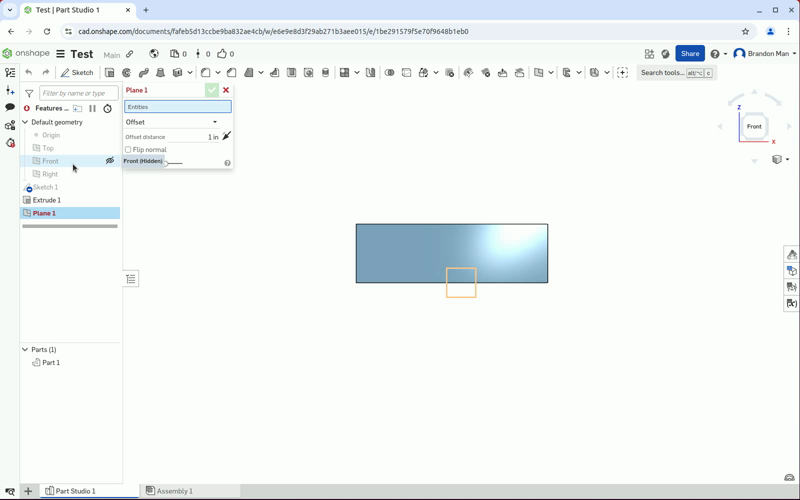
click(73, 163)
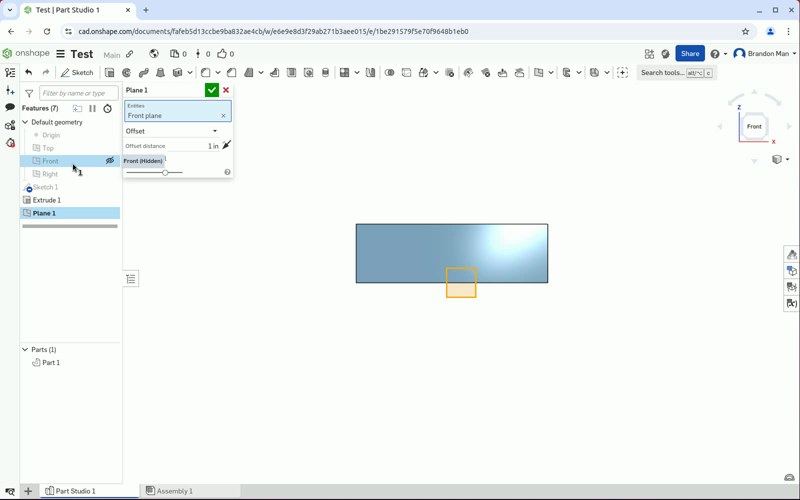
key(tab, 2)
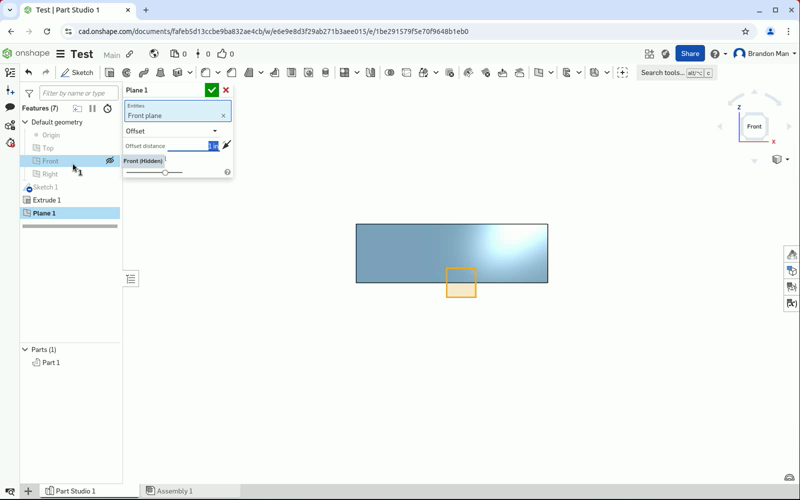
text(18.548)
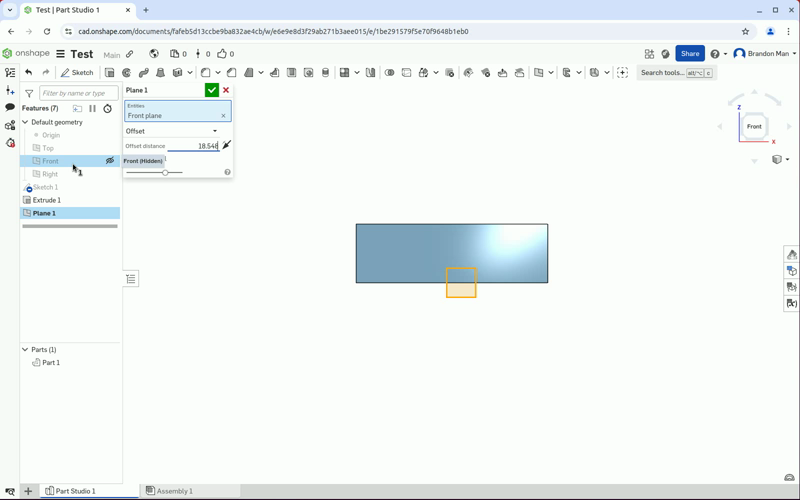
key(enter, 2)
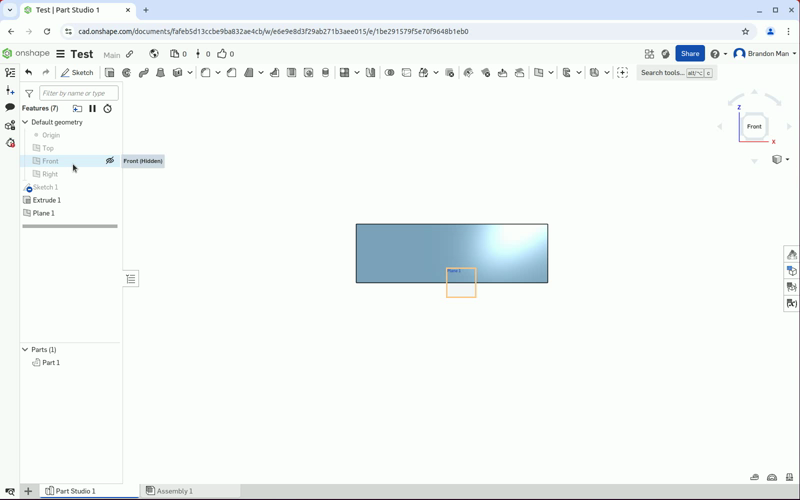
key(shift+s)
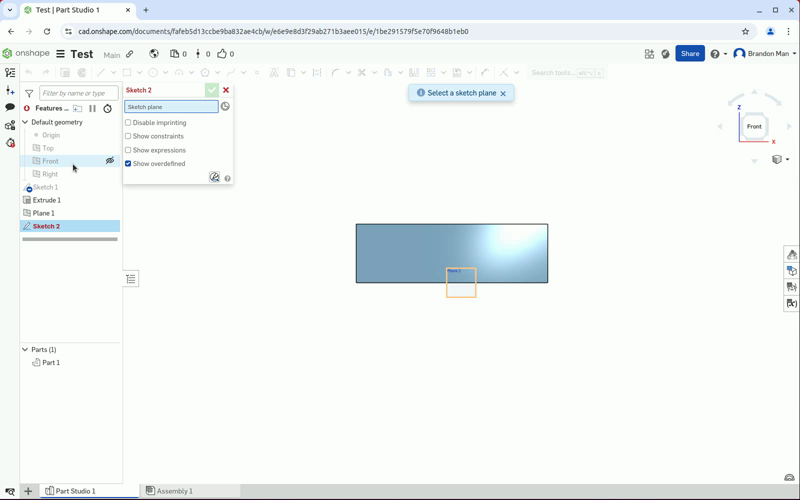
mouse_move(73, 215)
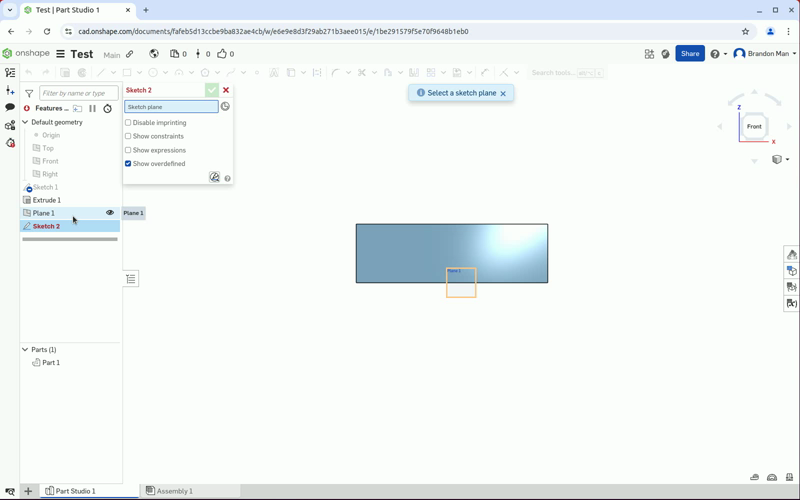
click(73, 215)
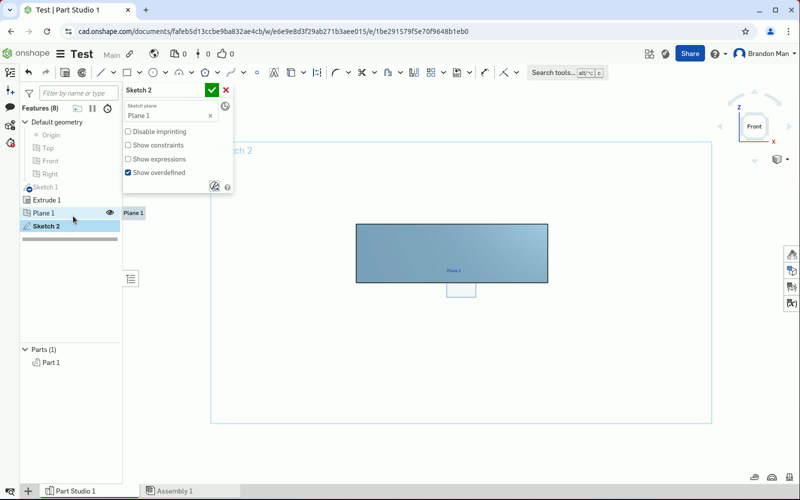
mouse_move(73, 352)
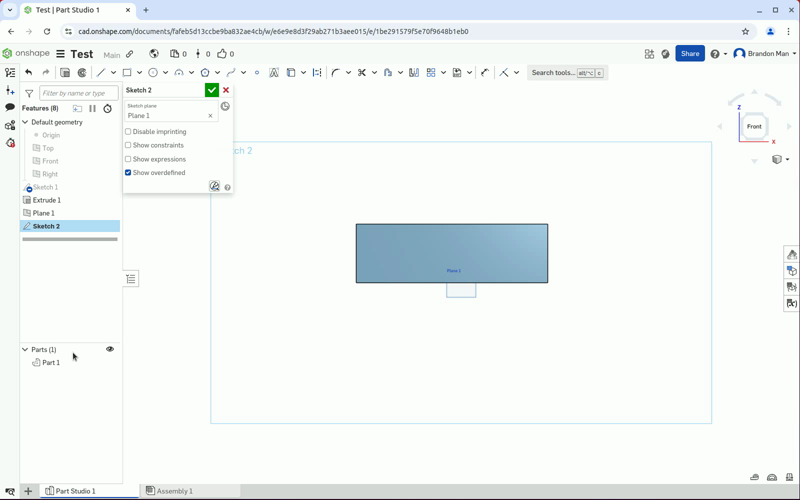
key(y)
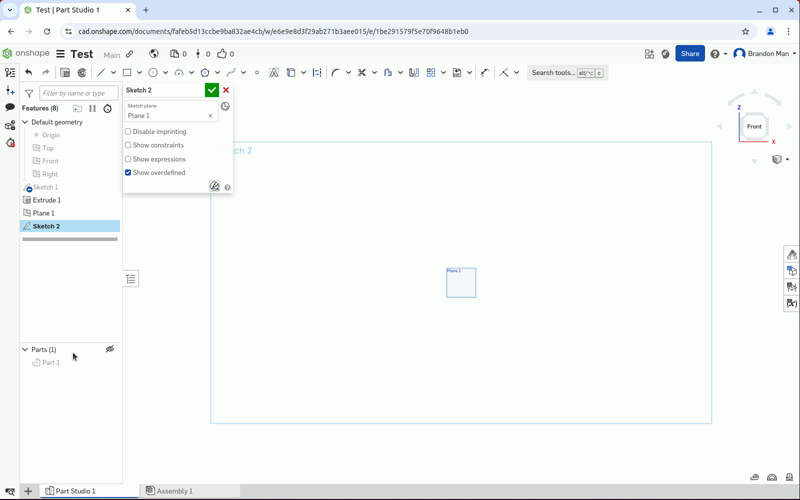
key(l)
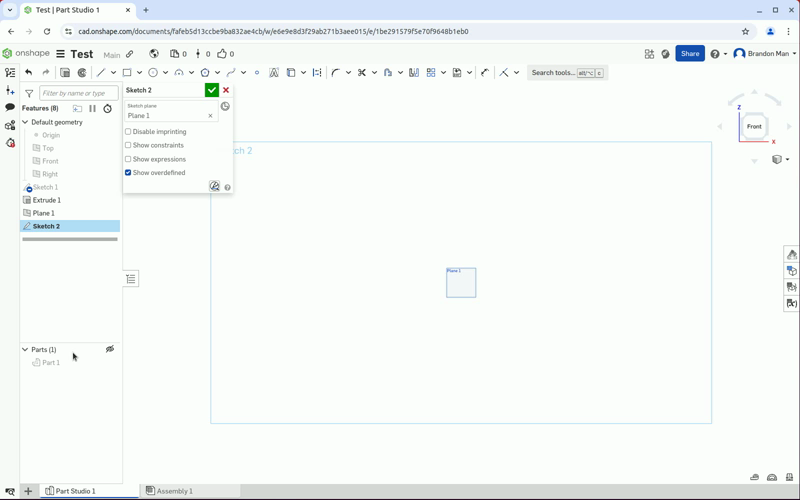
key_down(shift)
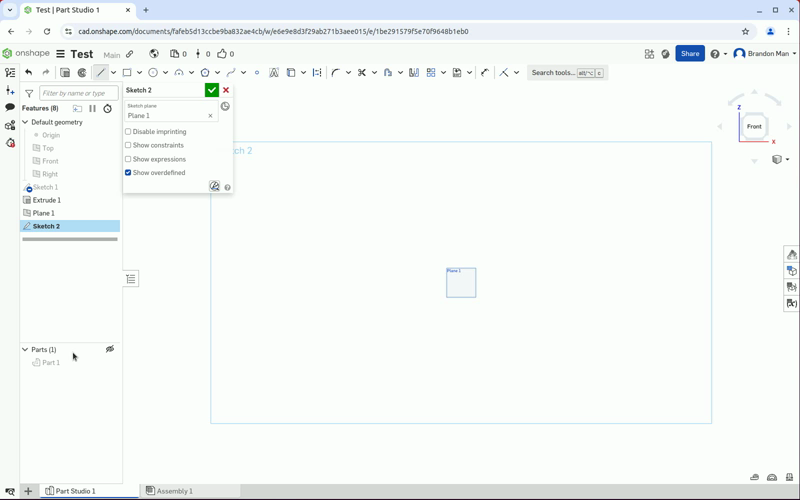
mouse_move(432, 224)
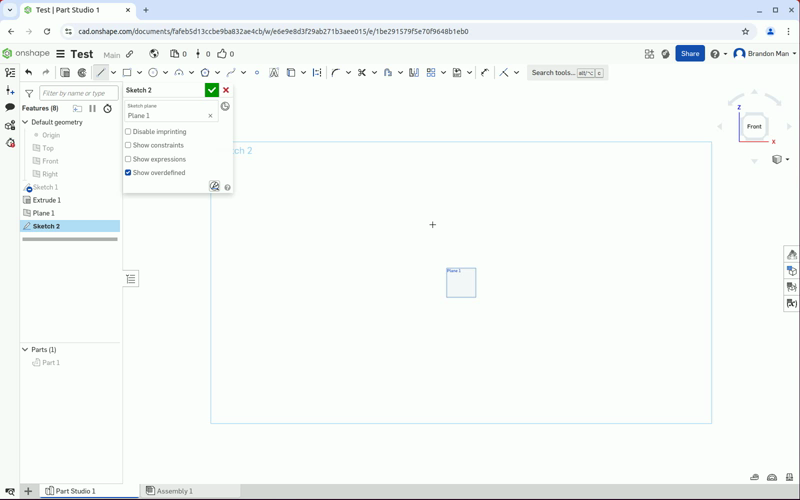
click(432, 224)
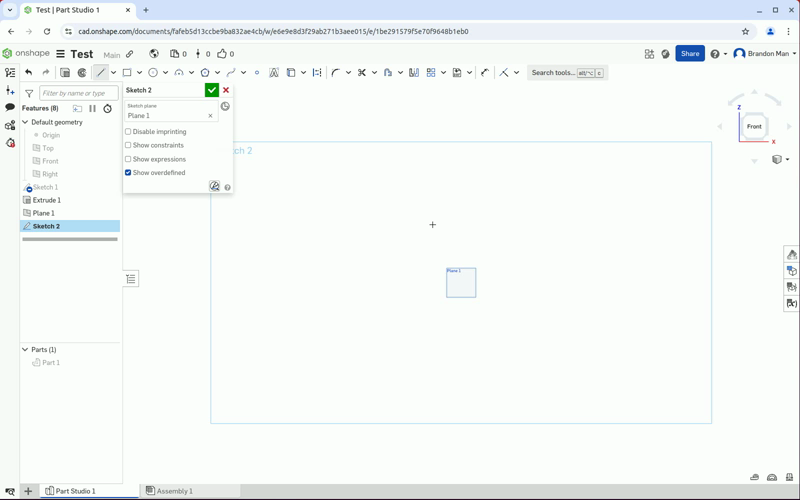
key_up(shift)
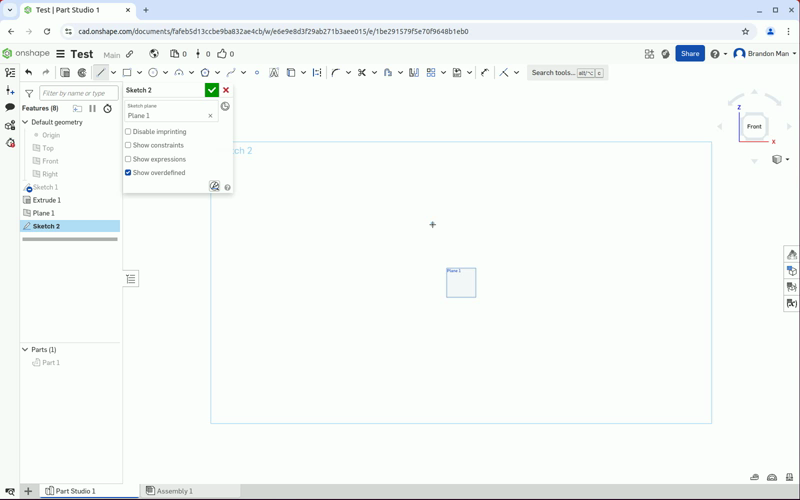
key_down(shift)
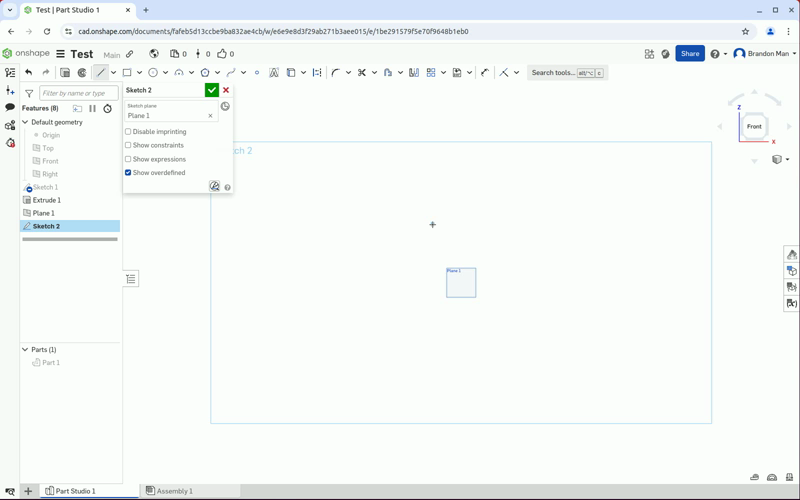
mouse_move(462, 224)
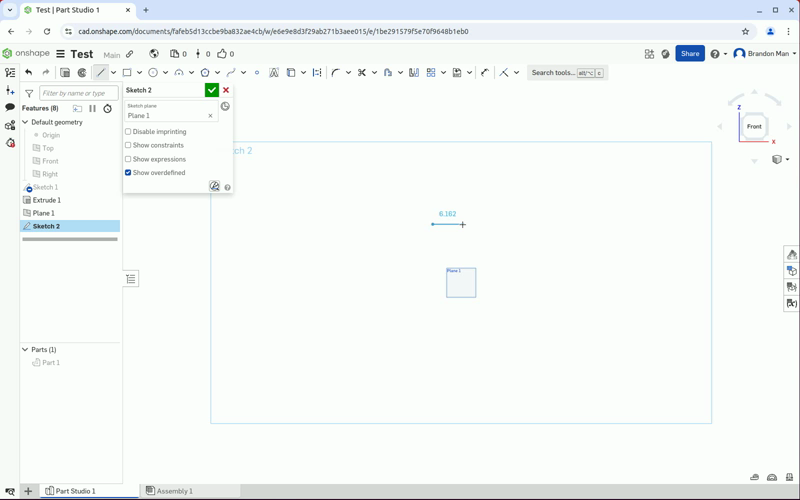
mouse_move(436, 224)
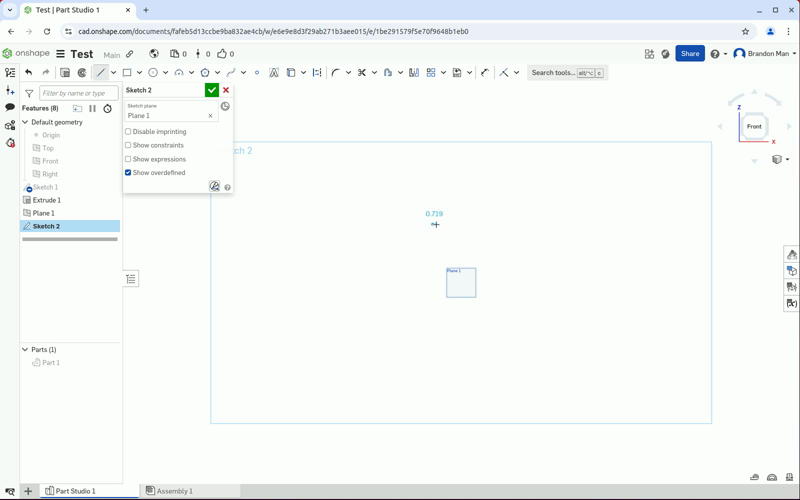
scroll(6)
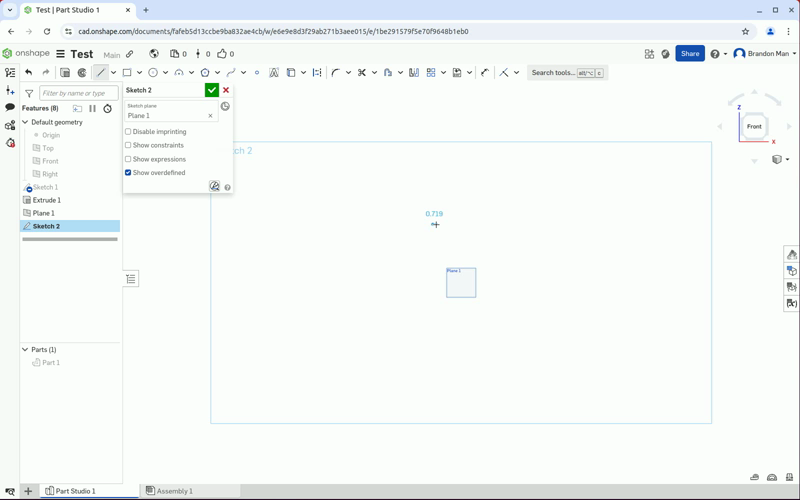
scroll(6)
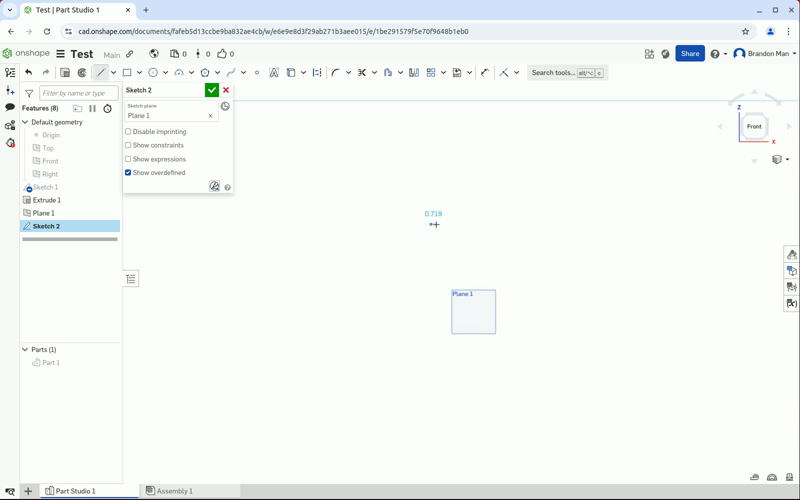
scroll(6)
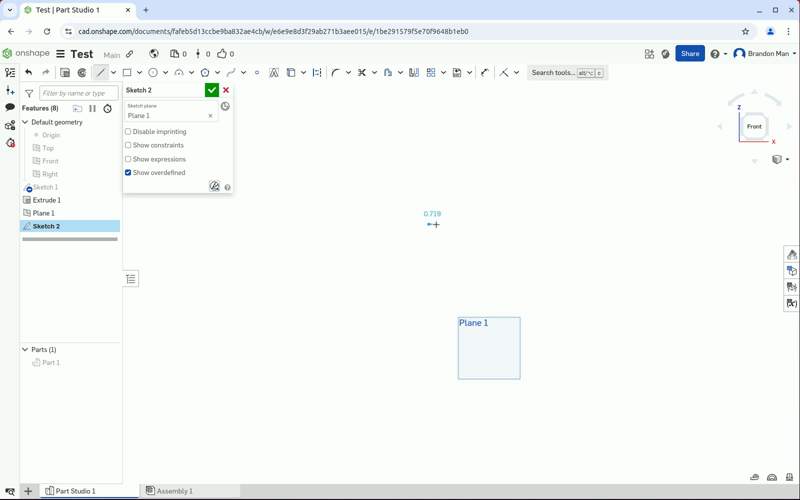
scroll(6)
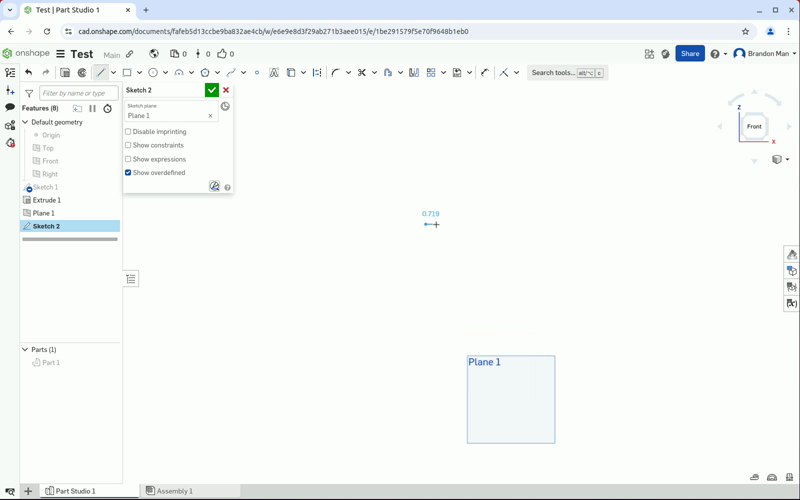
scroll(6)
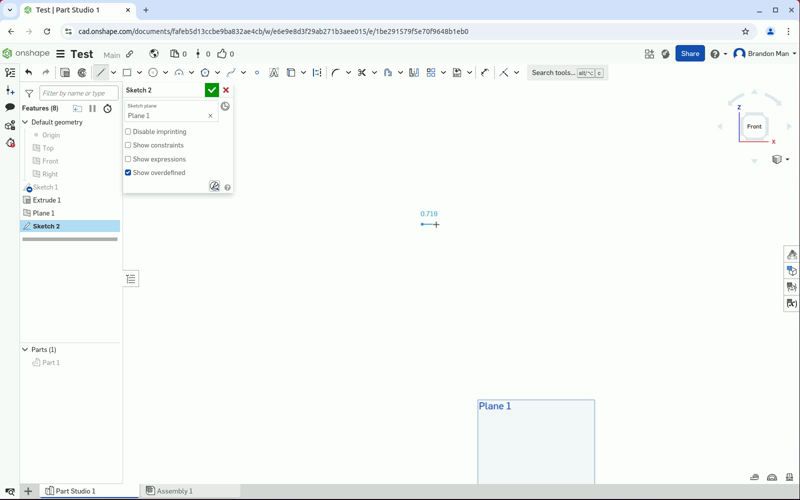
scroll(6)
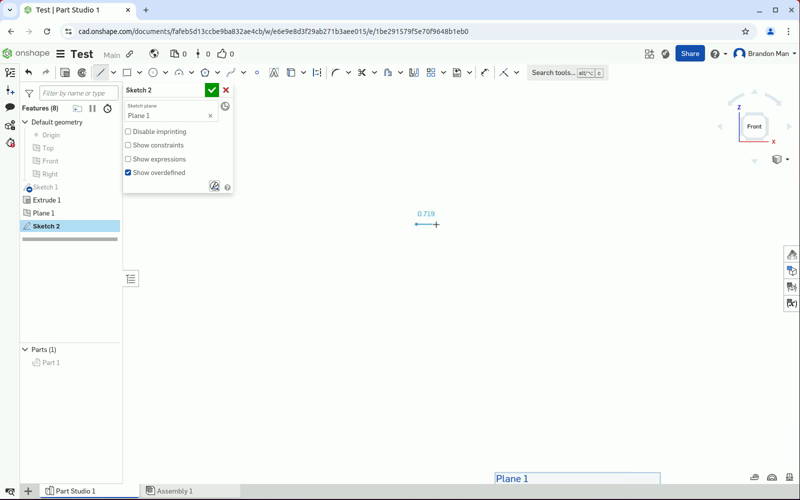
scroll(6)
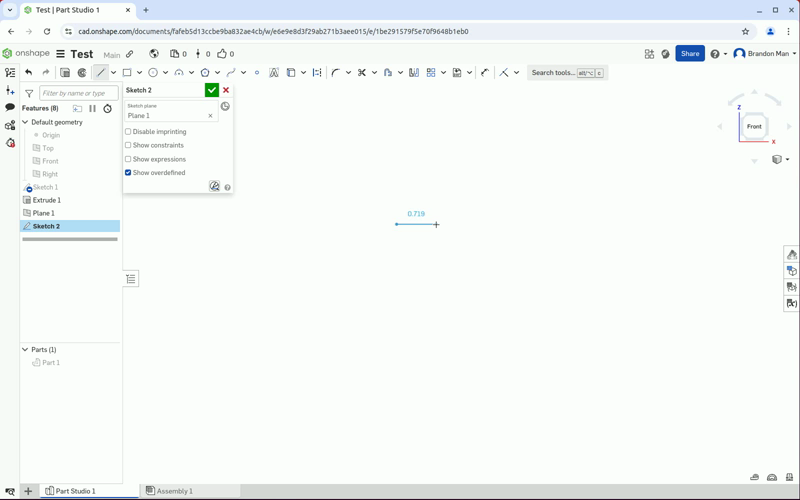
click(436, 224)
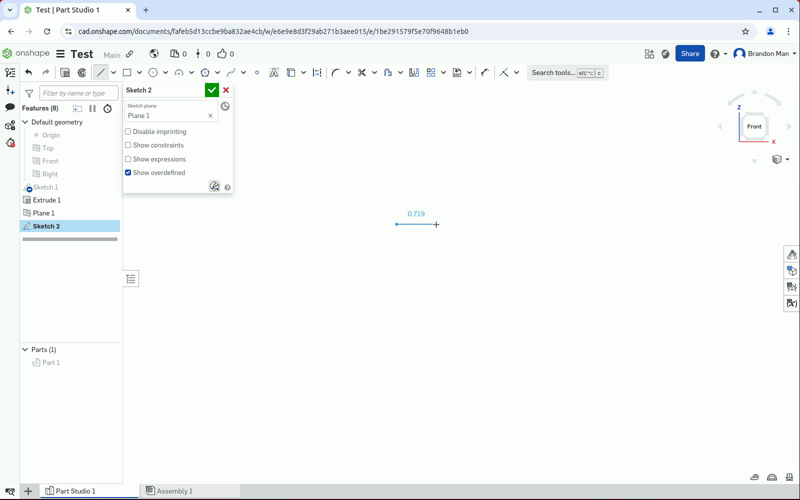
scroll(-6)
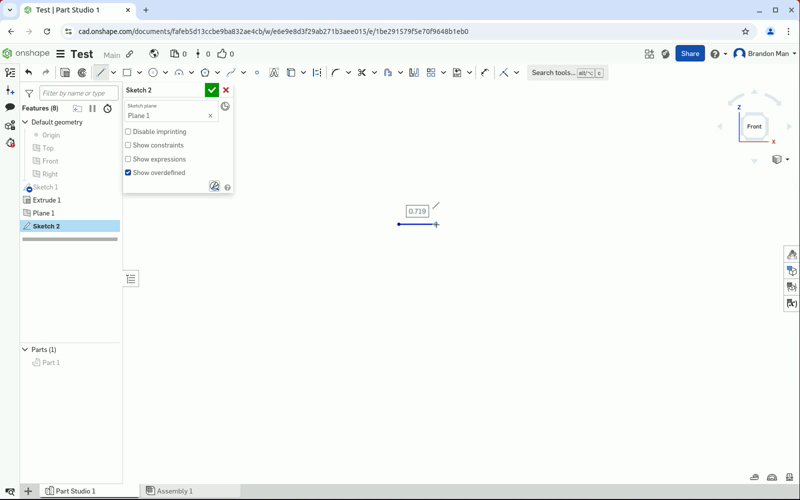
scroll(-6)
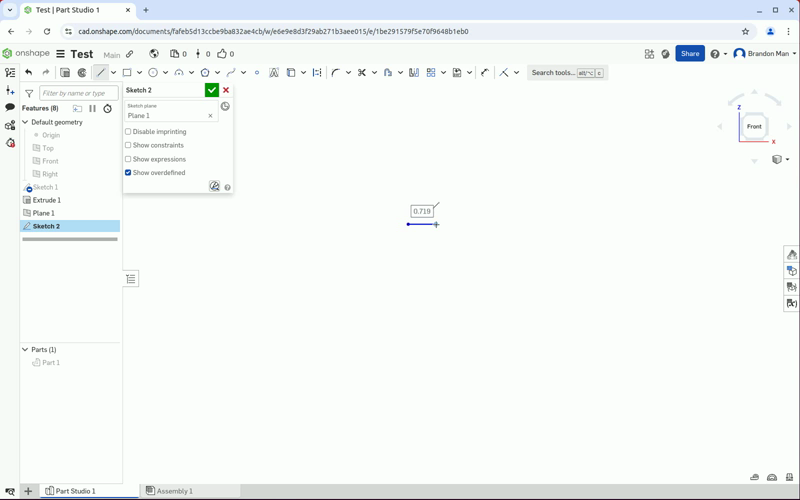
scroll(-6)
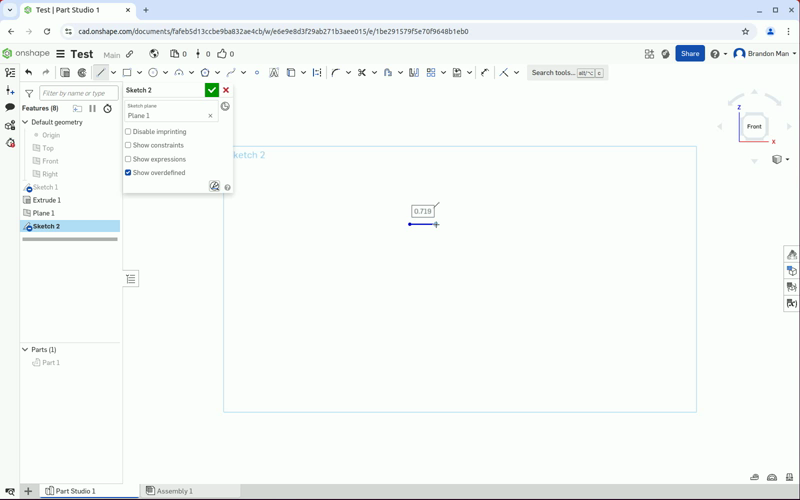
scroll(-6)
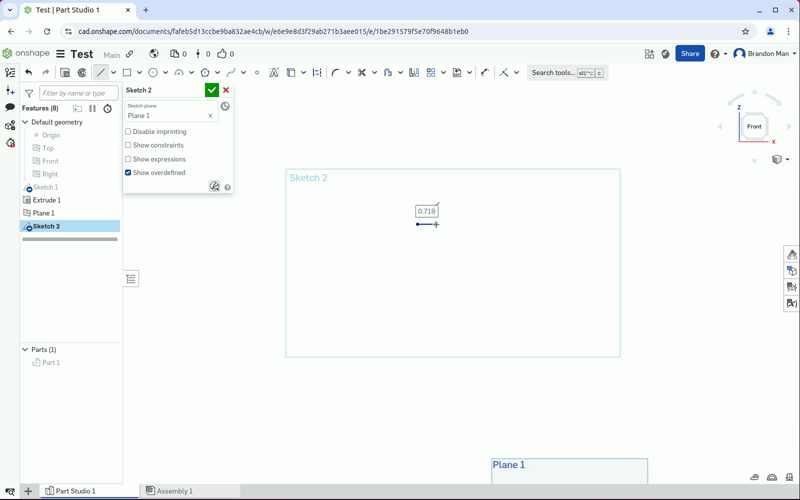
scroll(-6)
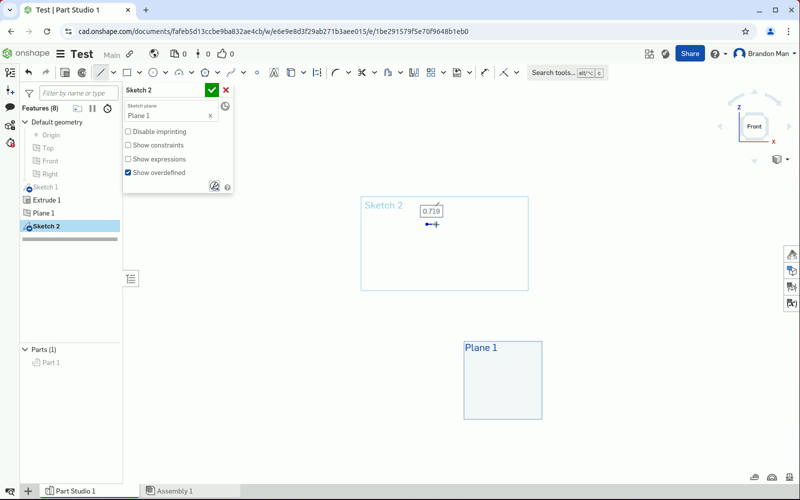
scroll(-6)
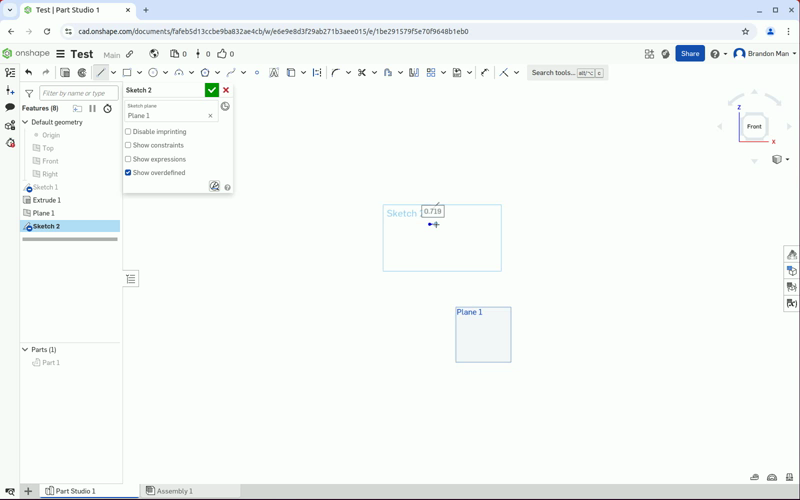
scroll(-6)
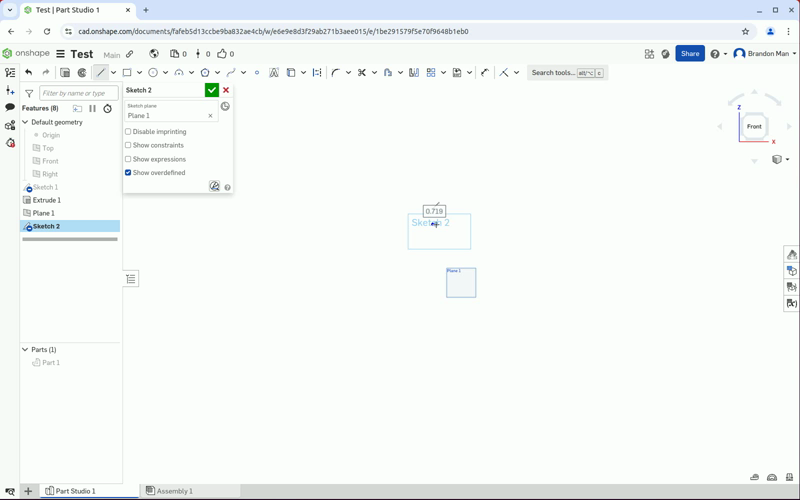
key_up(shift)
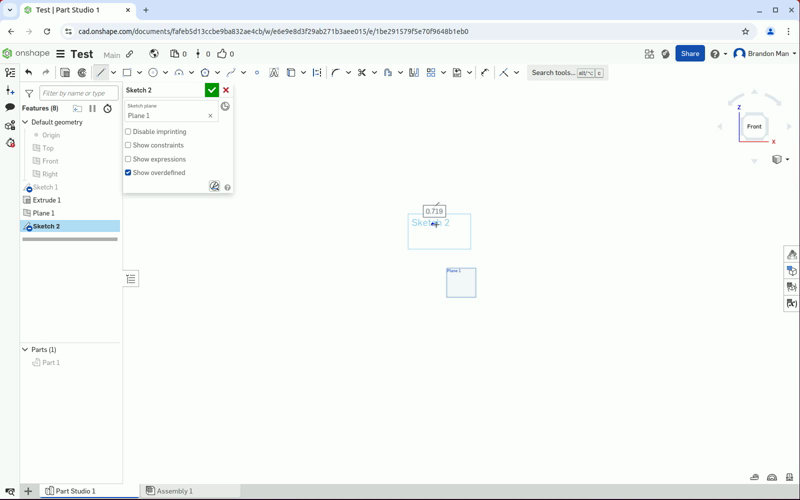
key_down(shift)
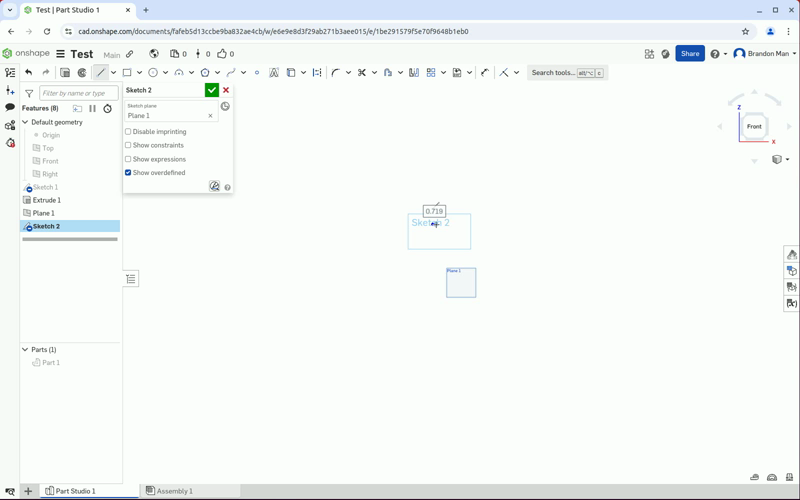
mouse_move(466, 224)
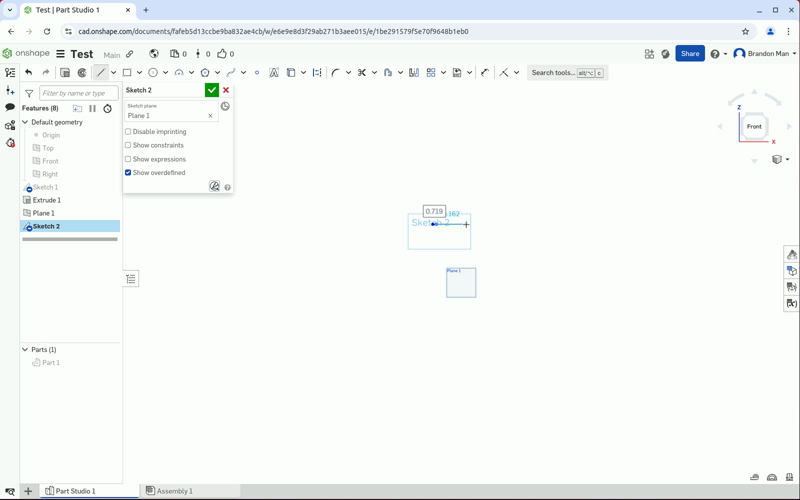
mouse_move(436, 220)
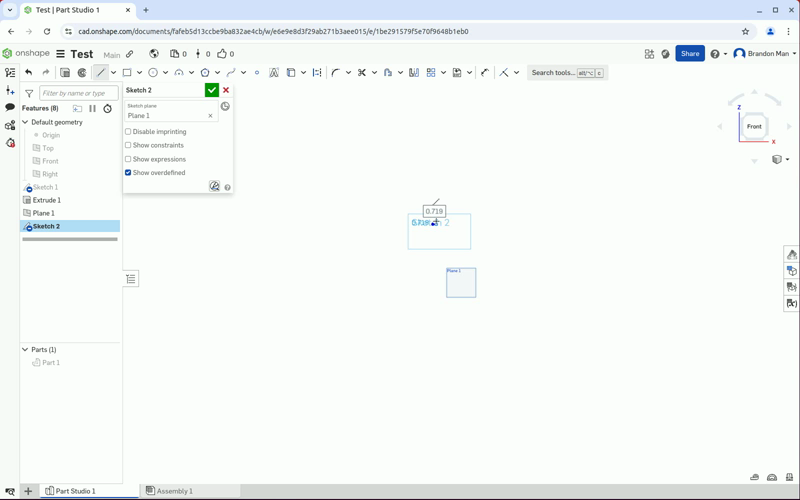
scroll(6)
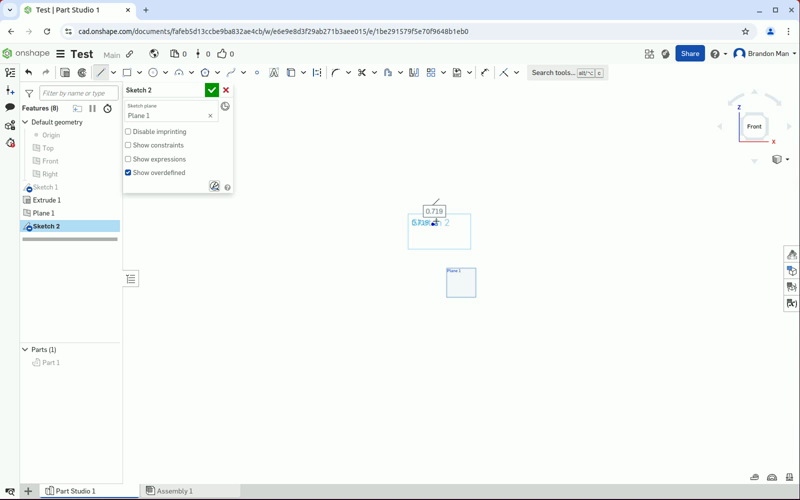
scroll(6)
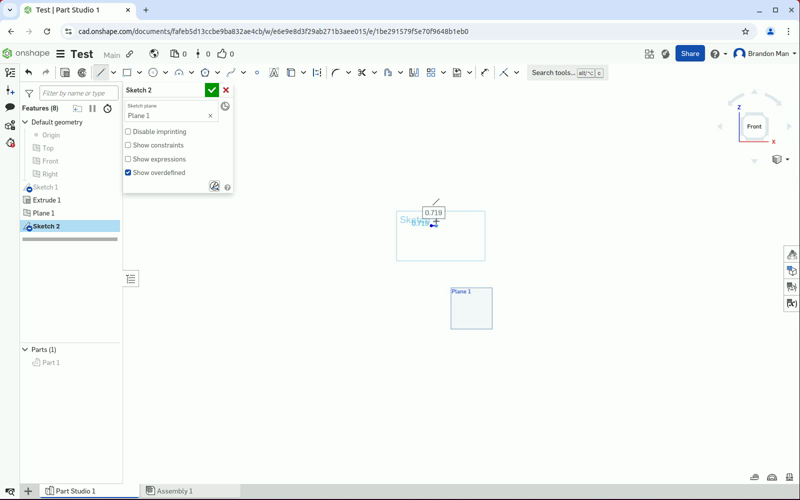
scroll(6)
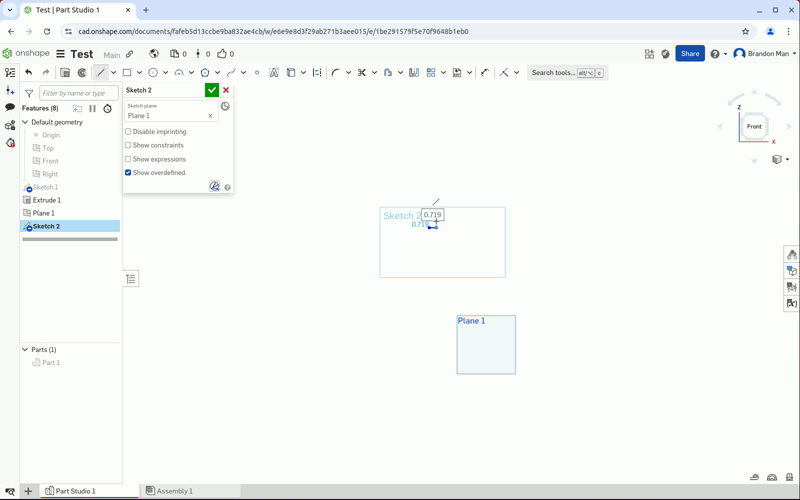
scroll(6)
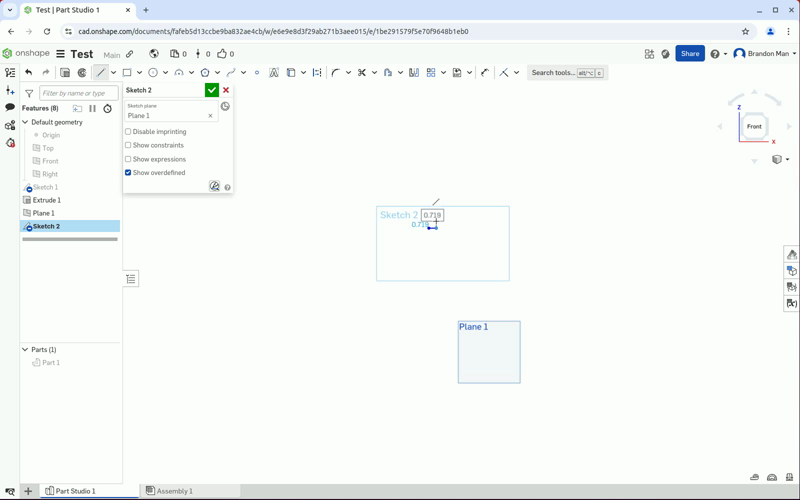
scroll(6)
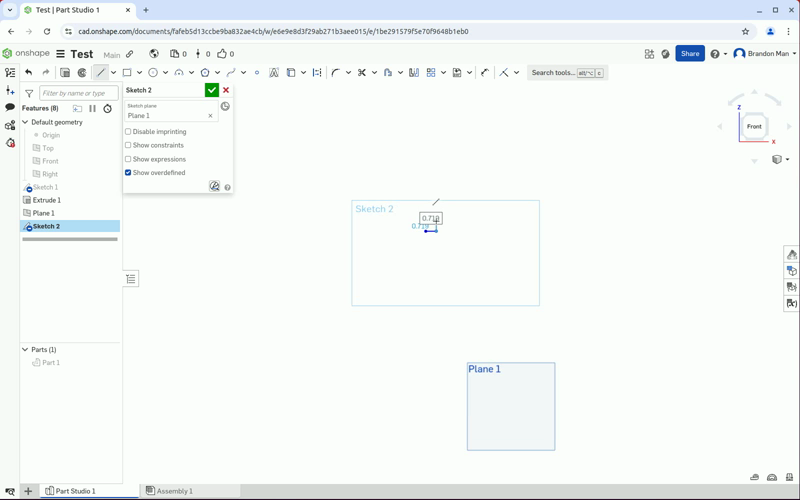
scroll(6)
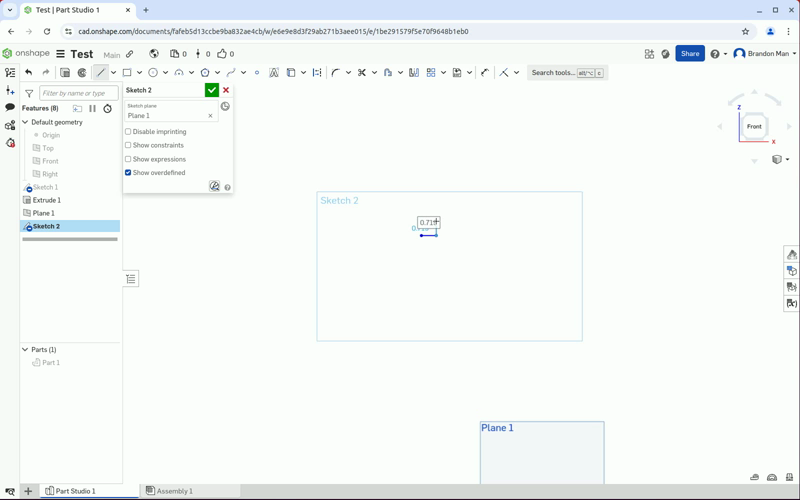
scroll(6)
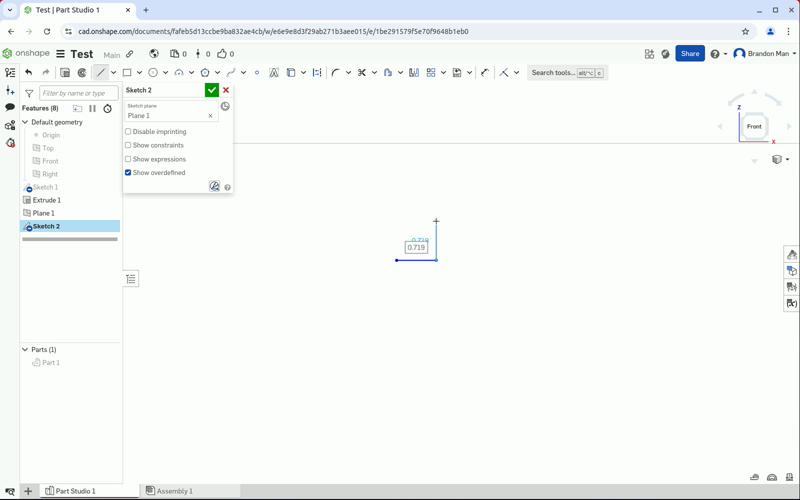
click(436, 220)
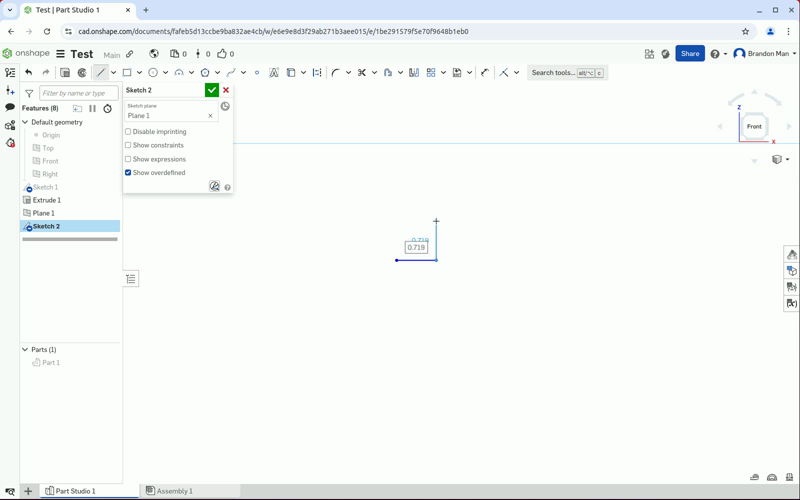
scroll(-6)
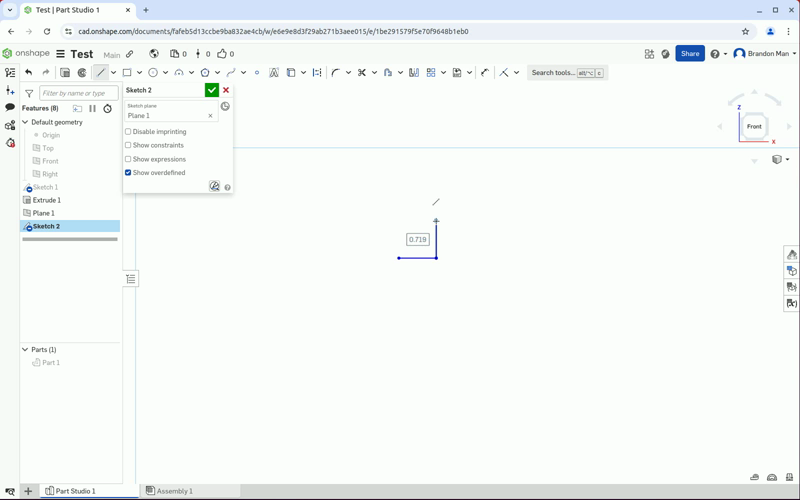
scroll(-6)
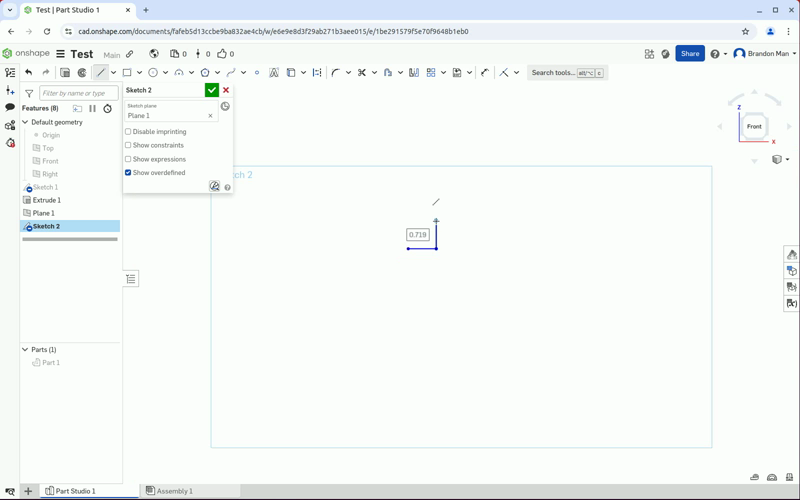
scroll(-6)
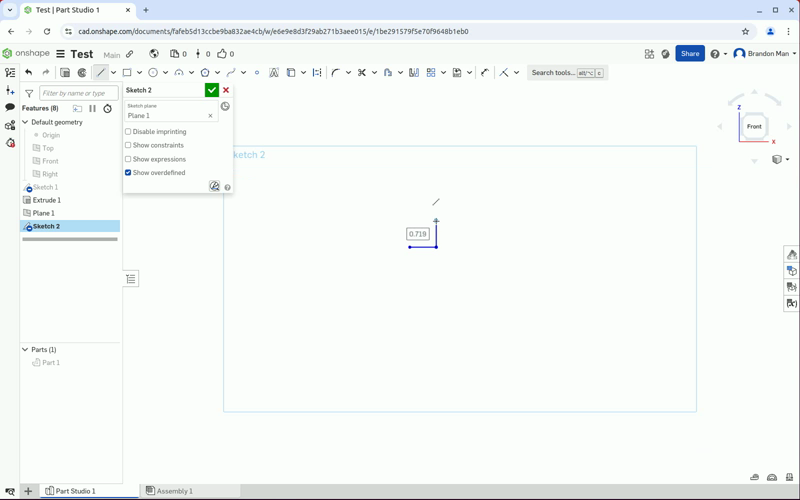
scroll(-6)
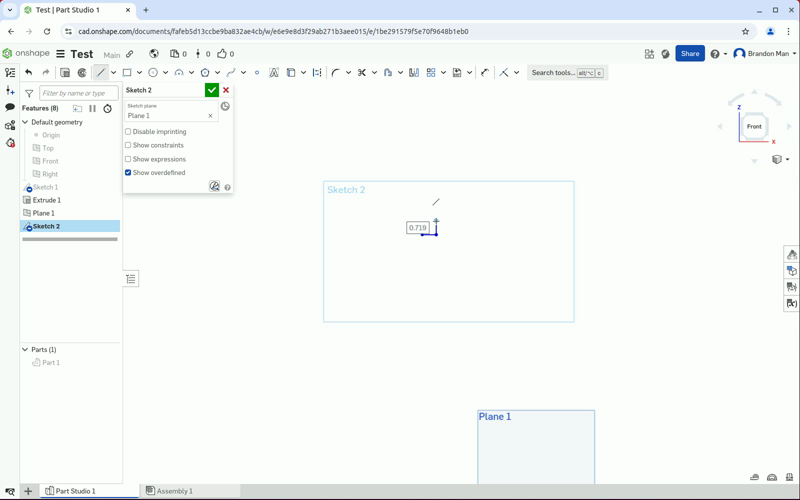
scroll(-6)
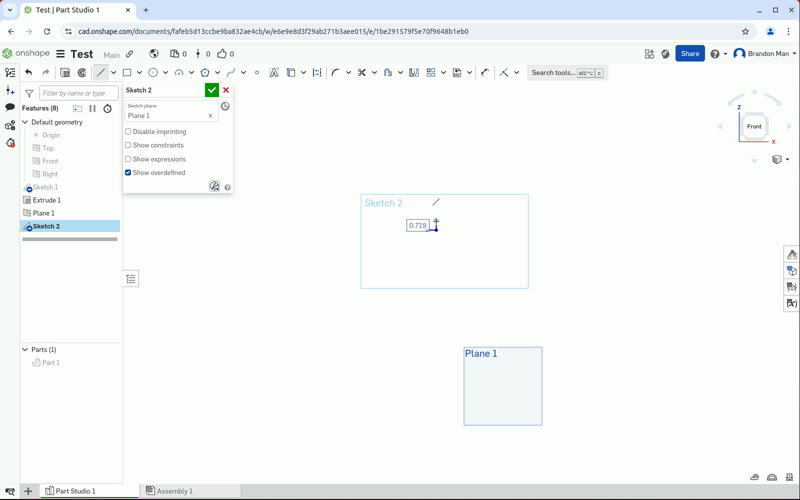
scroll(-6)
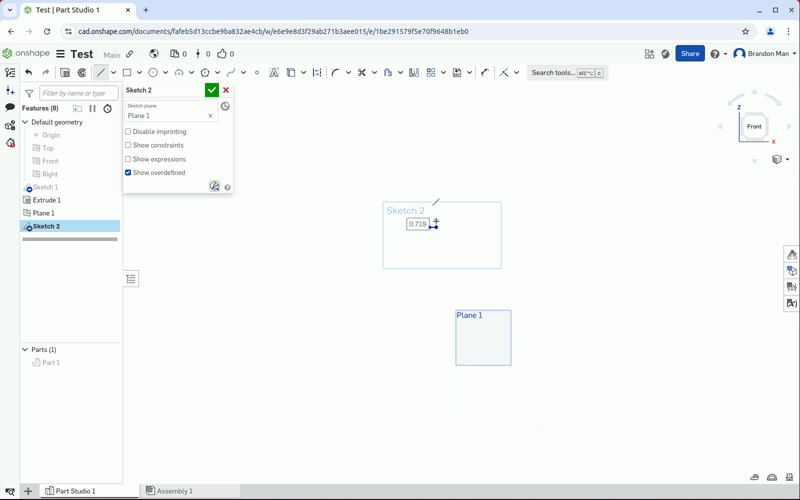
scroll(-6)
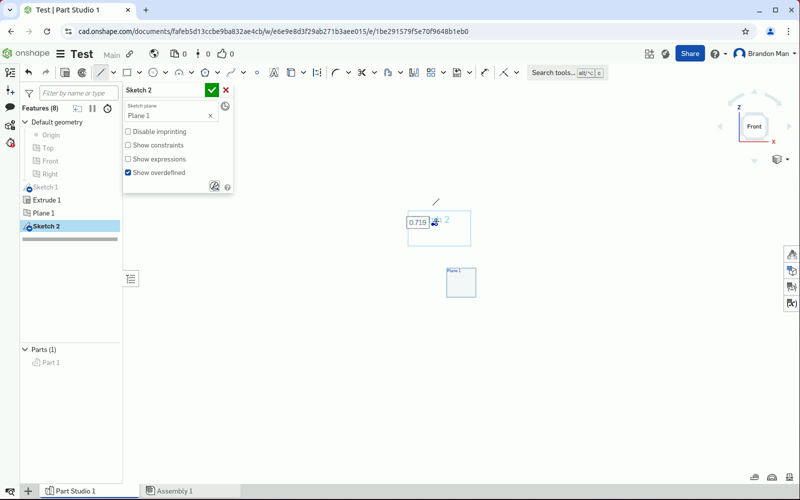
key_up(shift)
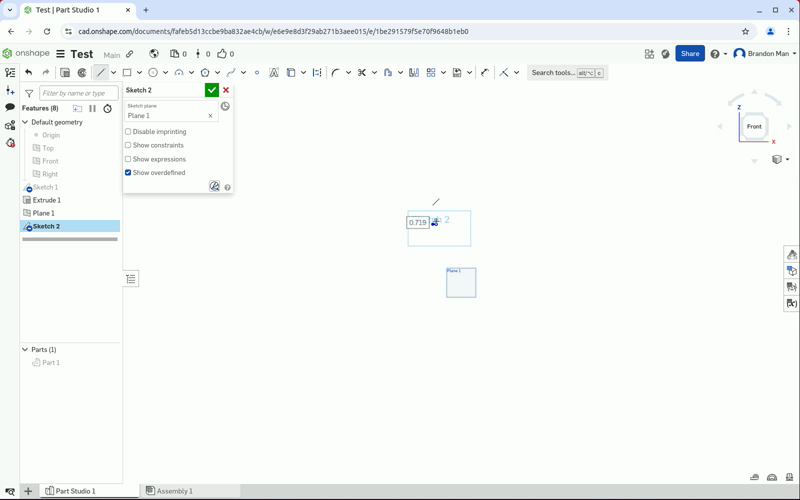
key(esc)
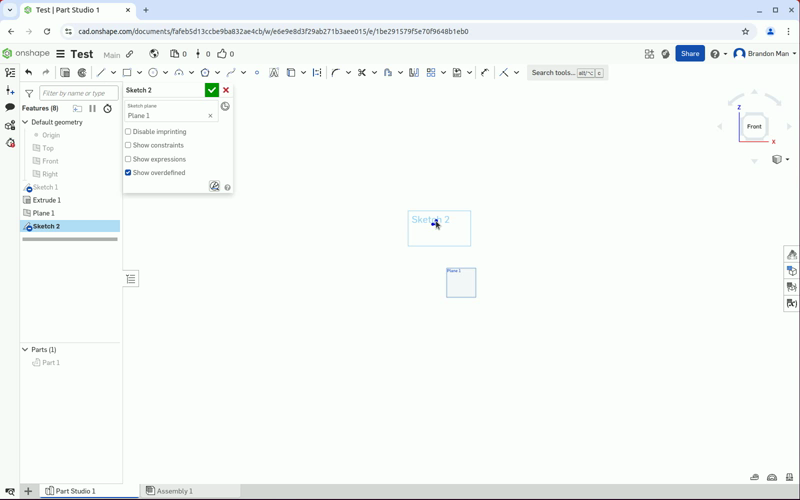
key(a)
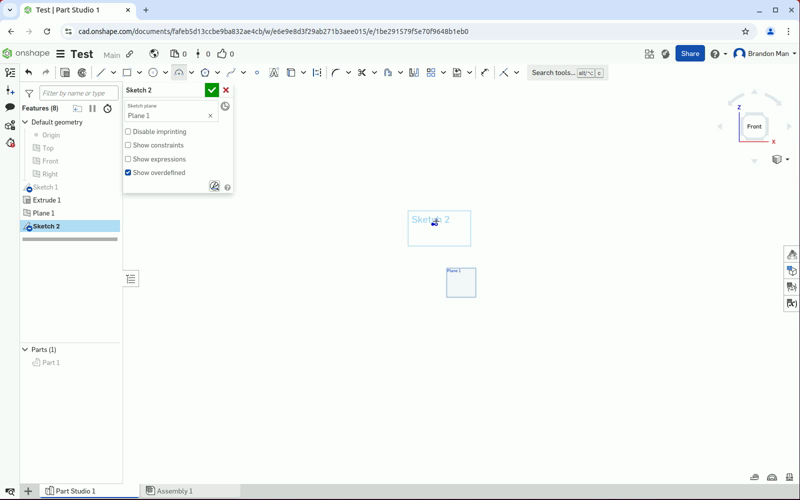
mouse_move(436, 220)
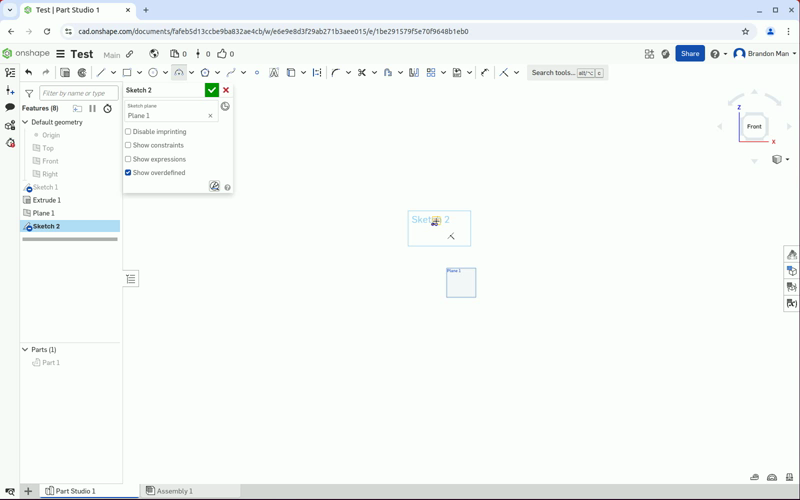
scroll(6)
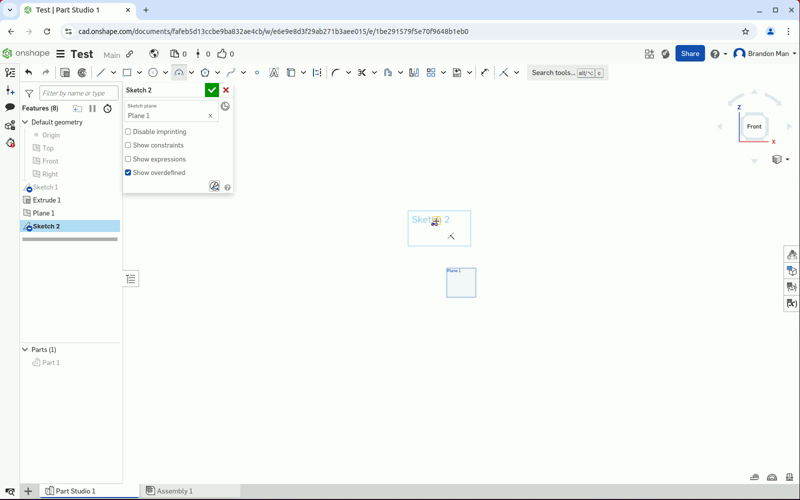
scroll(6)
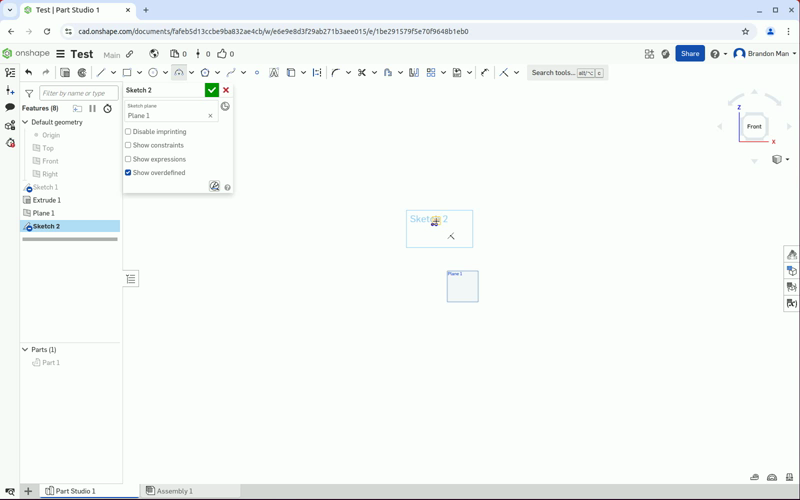
scroll(6)
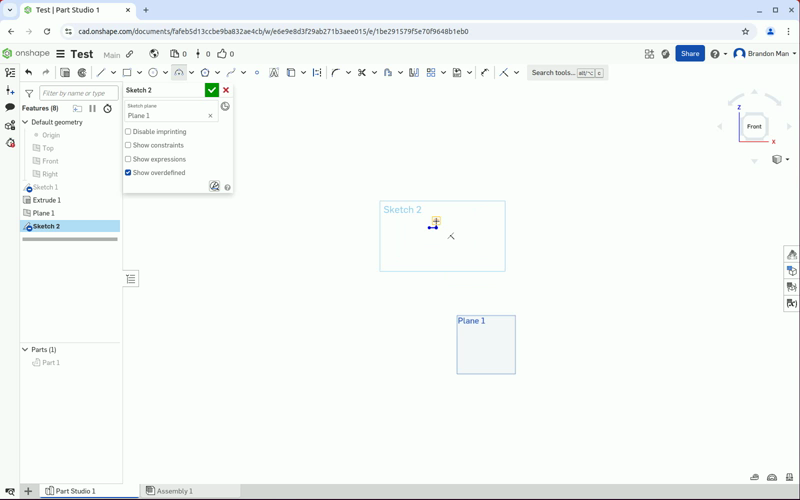
scroll(6)
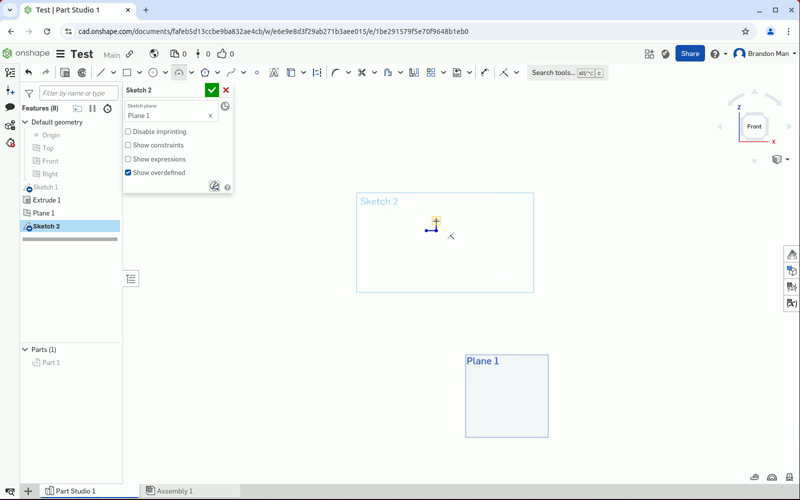
scroll(6)
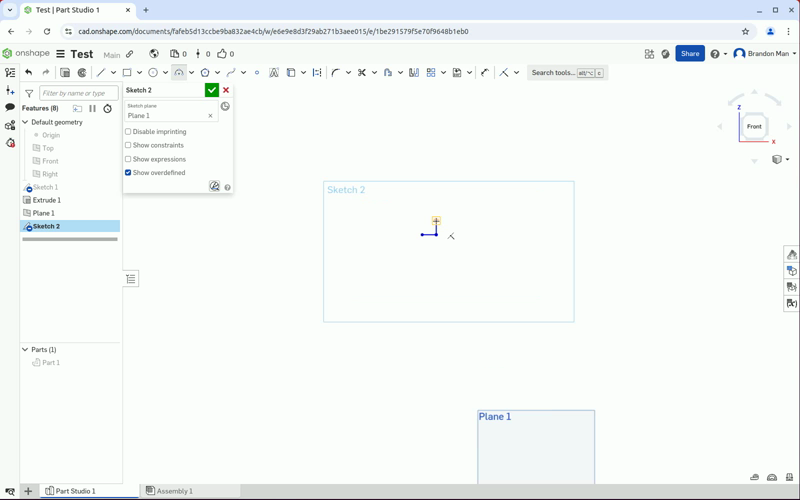
scroll(6)
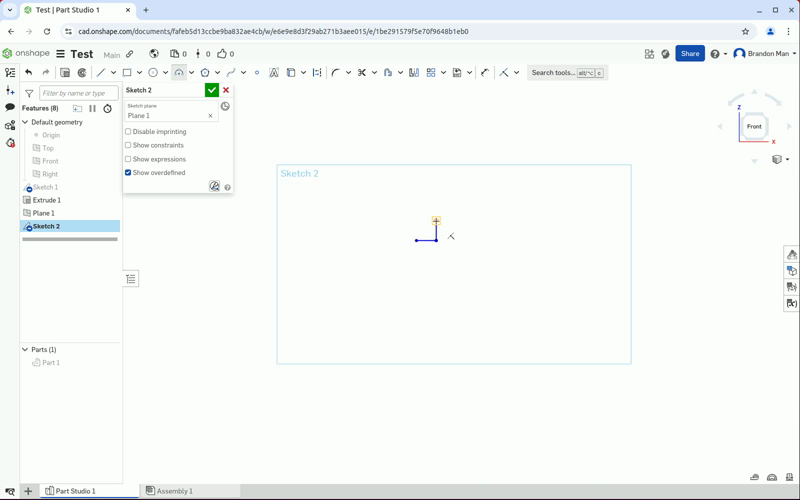
scroll(6)
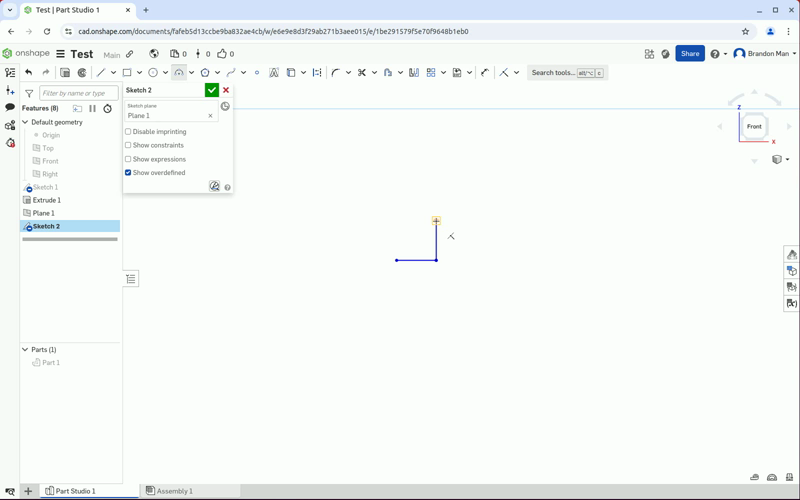
click(436, 220)
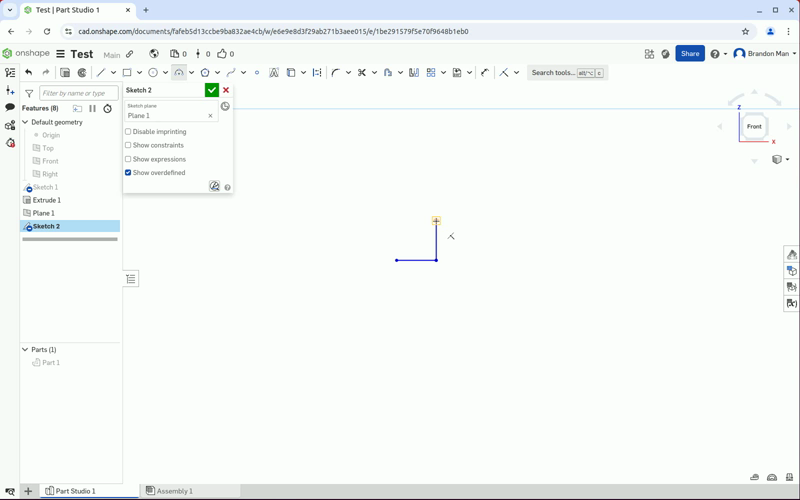
scroll(-6)
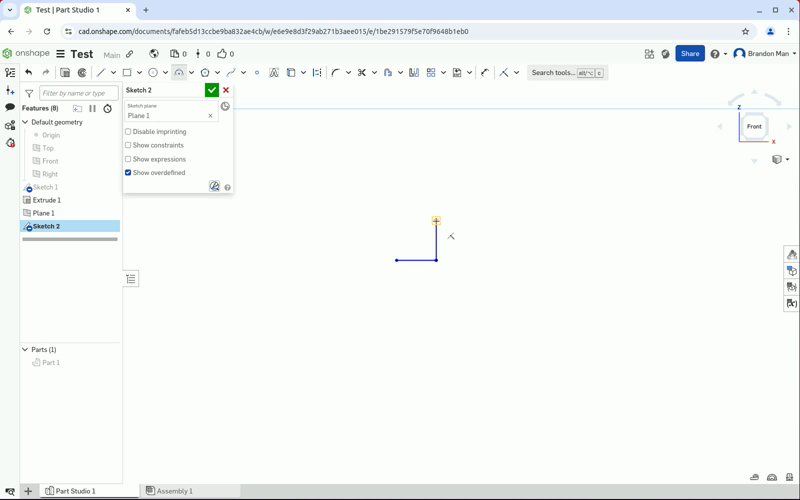
scroll(-6)
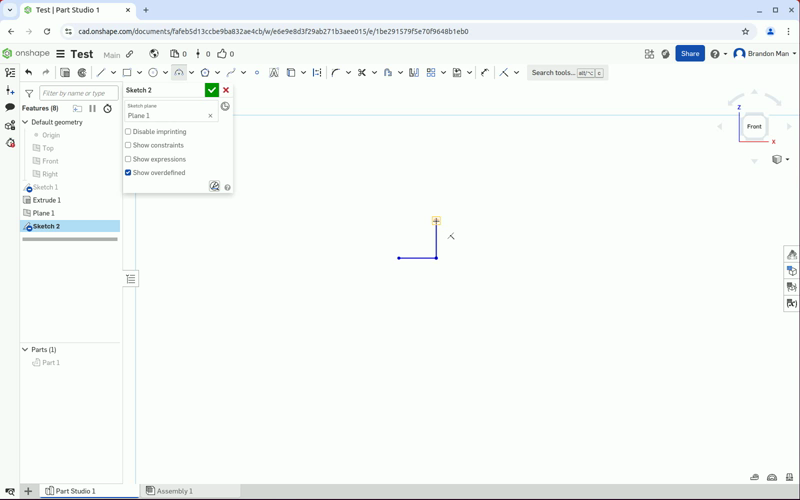
scroll(-6)
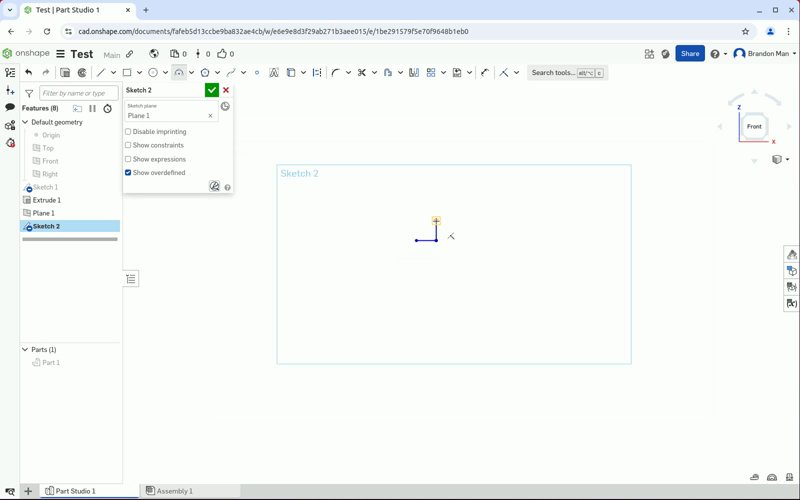
scroll(-6)
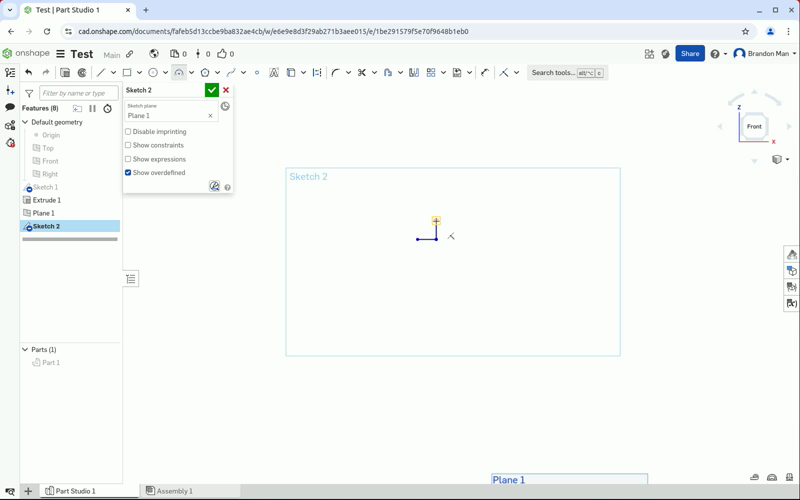
scroll(-6)
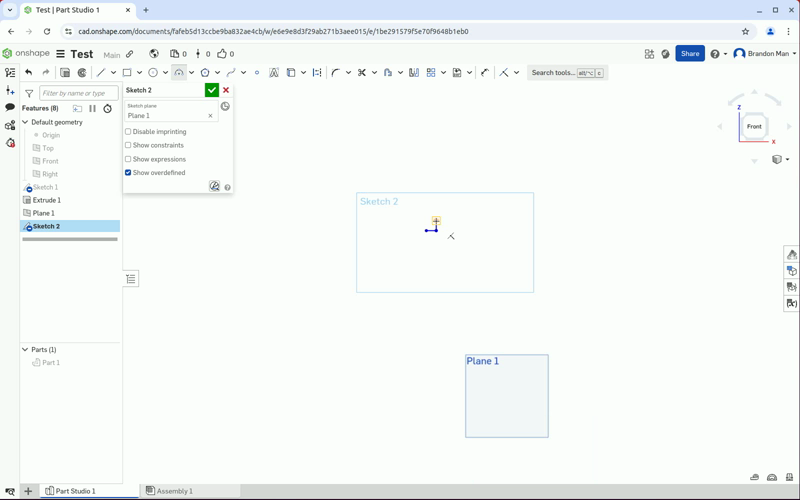
scroll(-6)
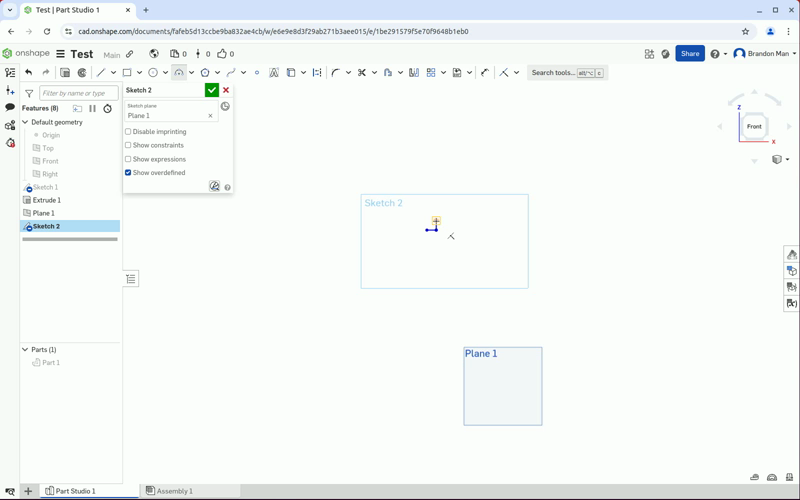
scroll(-6)
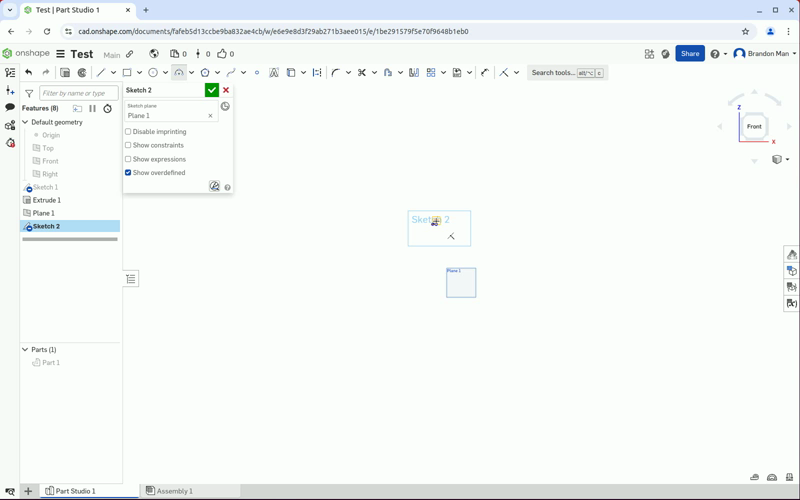
mouse_move(432, 224)
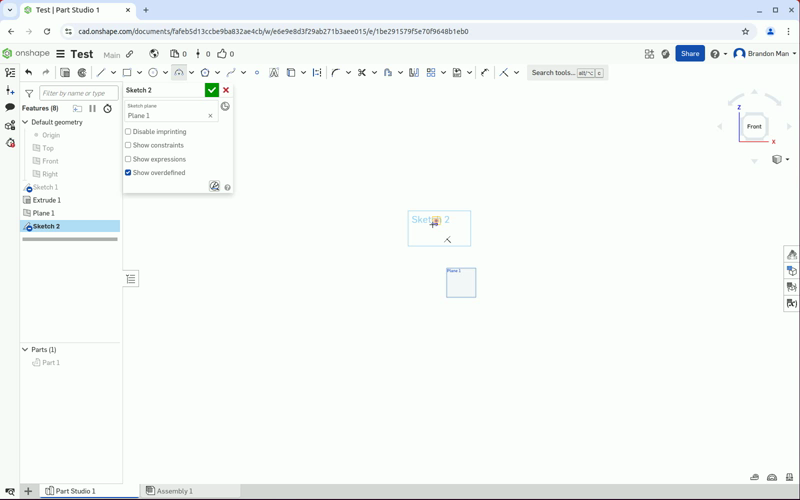
scroll(6)
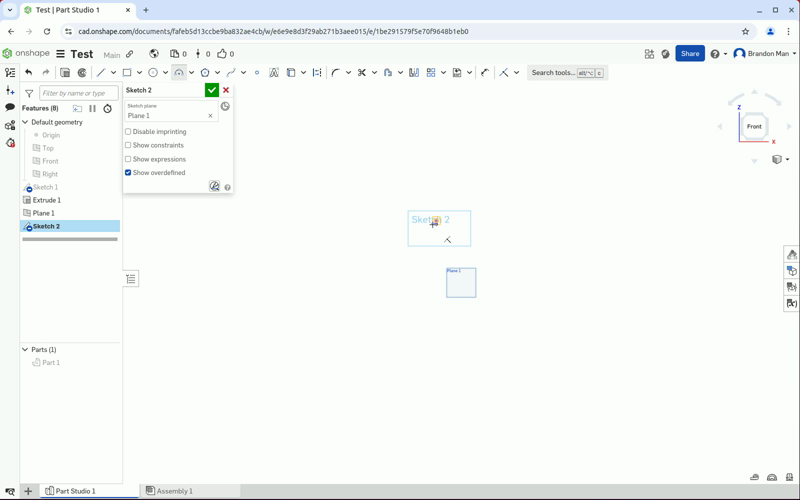
scroll(6)
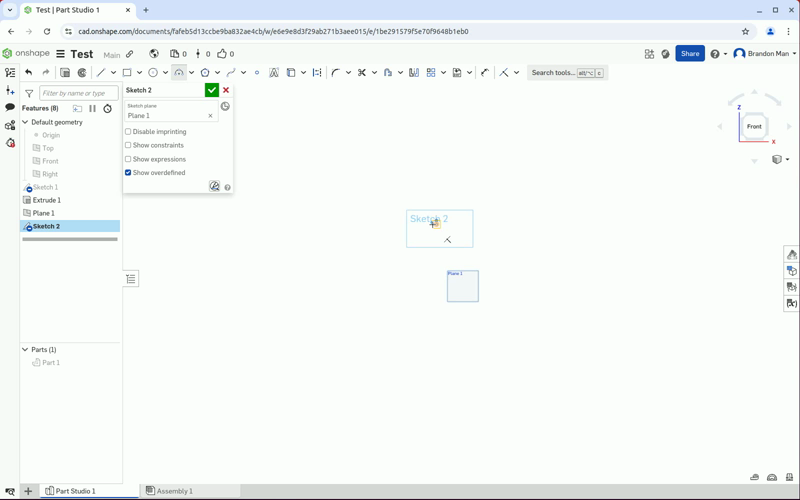
scroll(6)
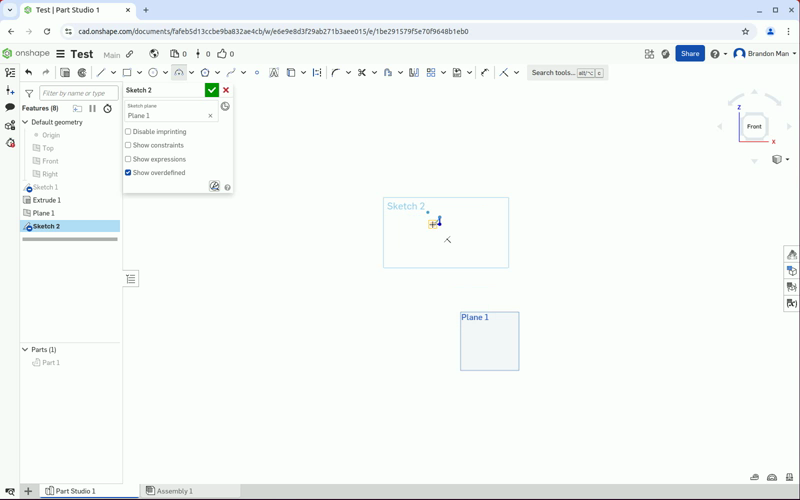
scroll(6)
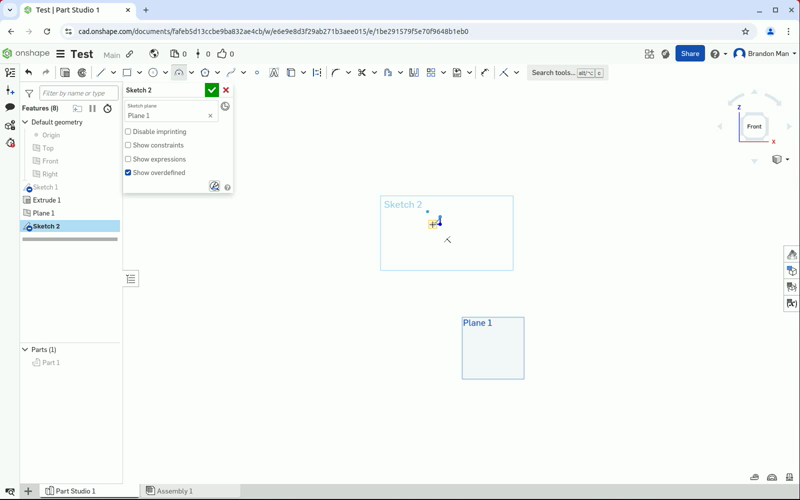
scroll(6)
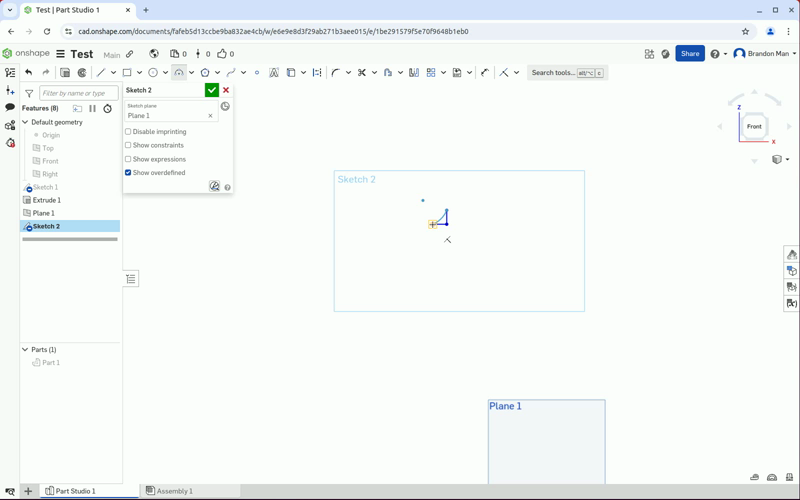
scroll(6)
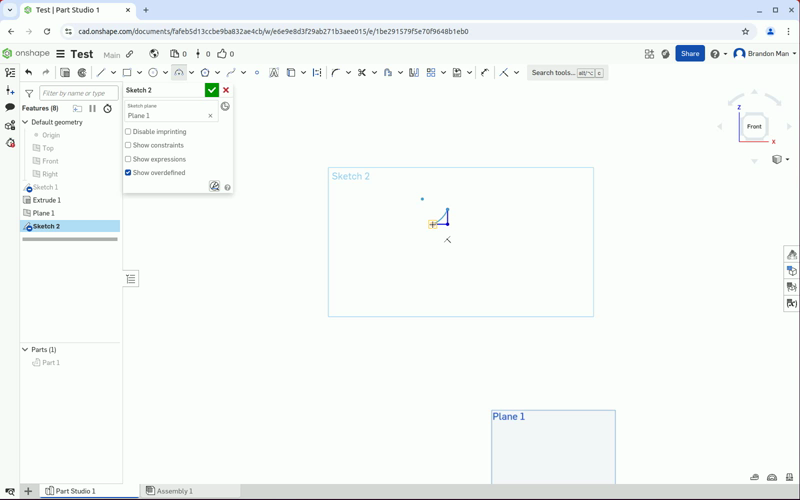
scroll(6)
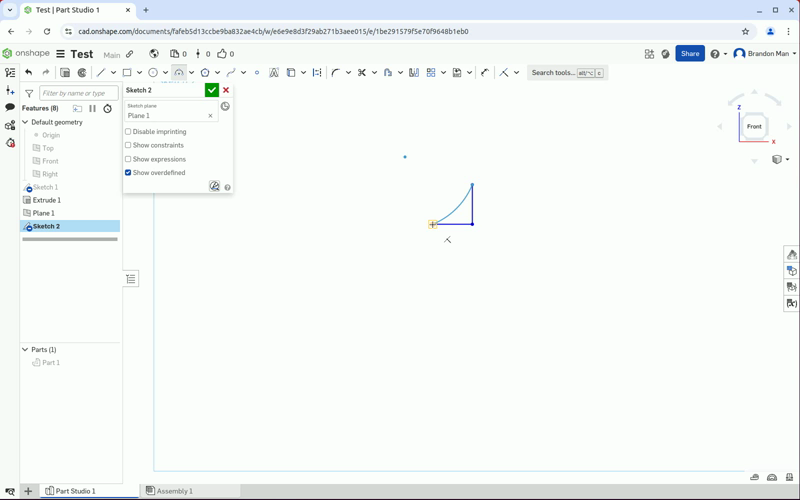
click(432, 224)
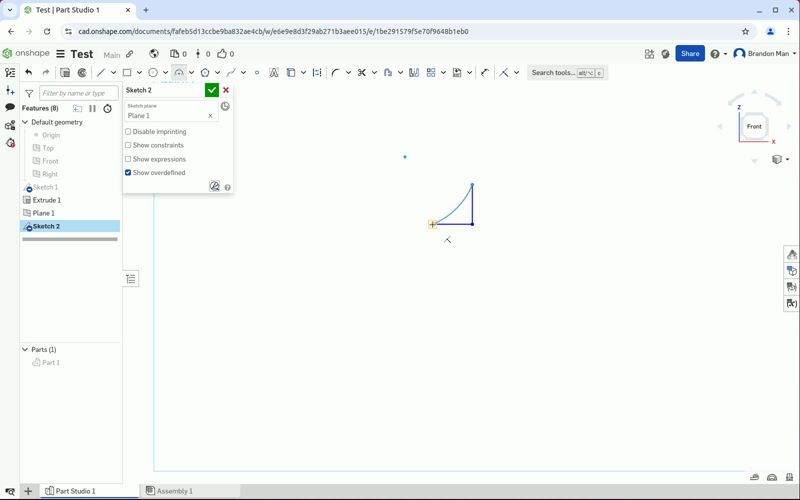
scroll(-6)
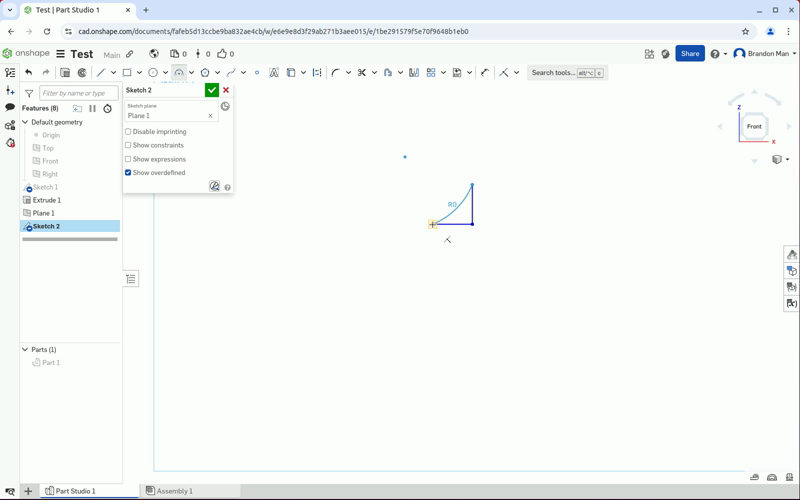
scroll(-6)
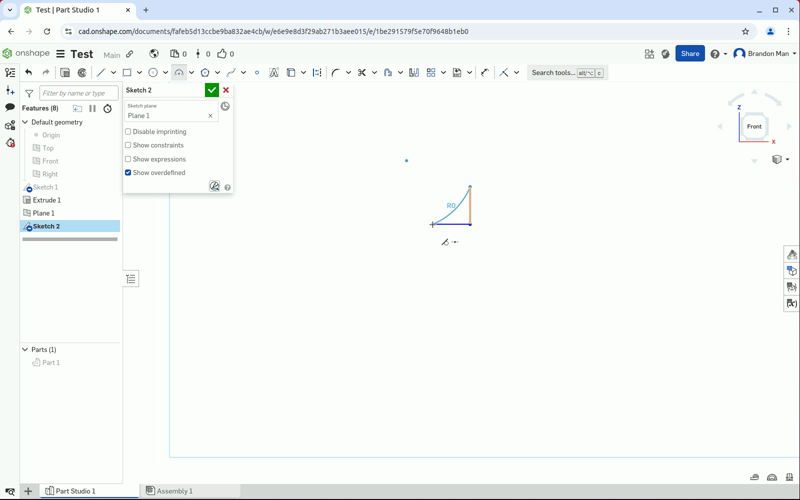
scroll(-6)
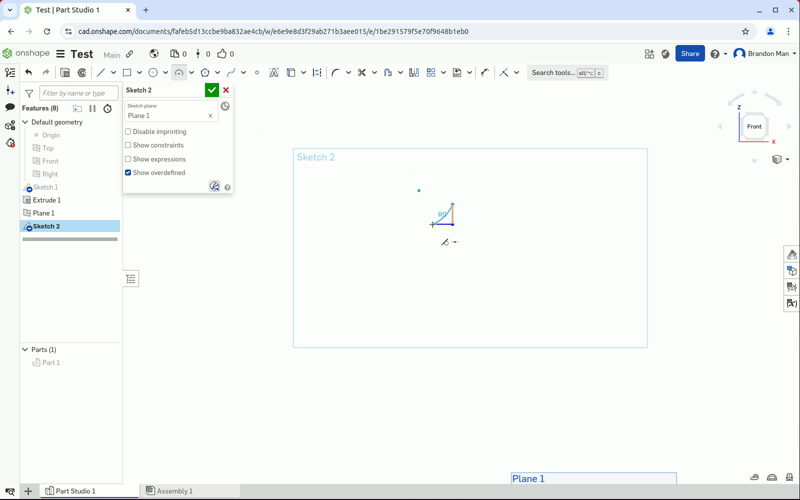
scroll(-6)
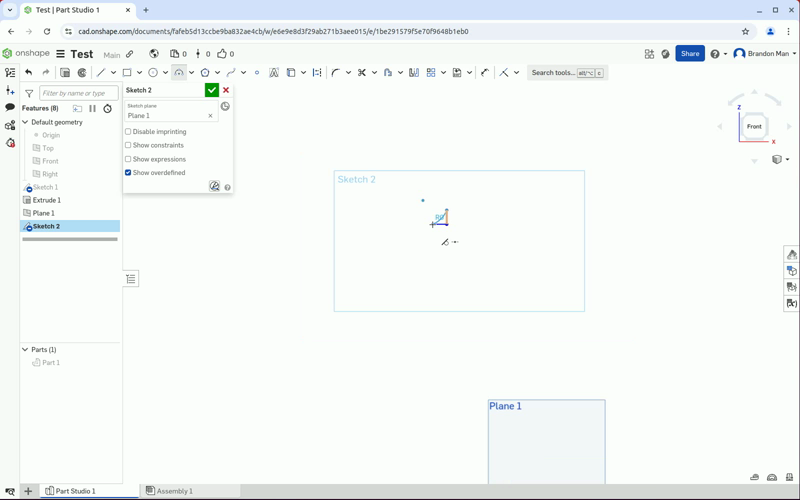
scroll(-6)
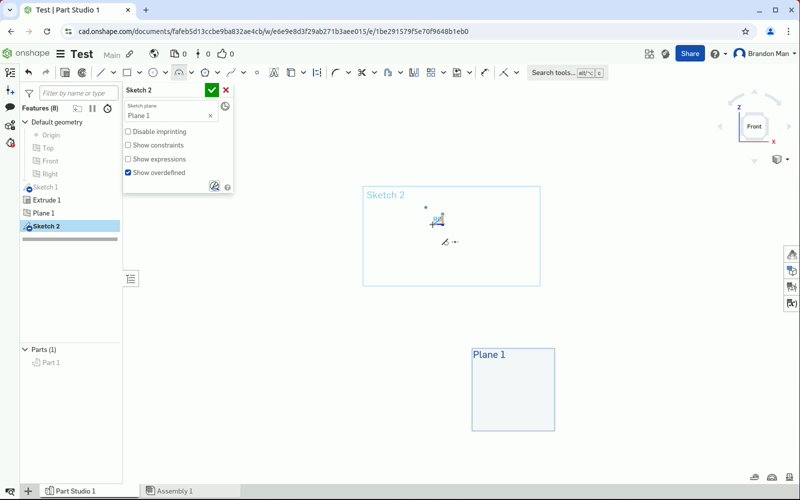
scroll(-6)
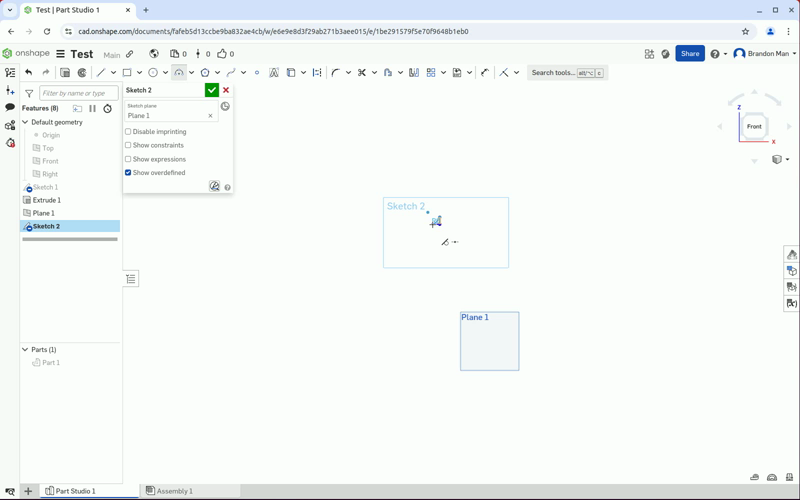
scroll(-6)
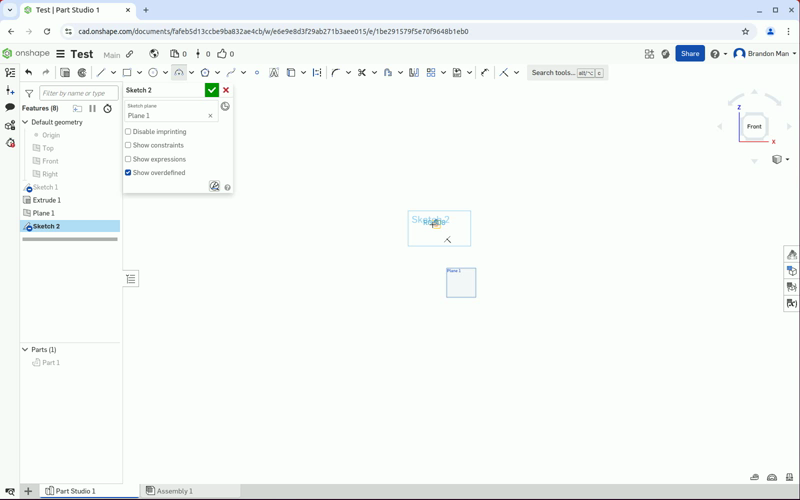
key_down(shift)
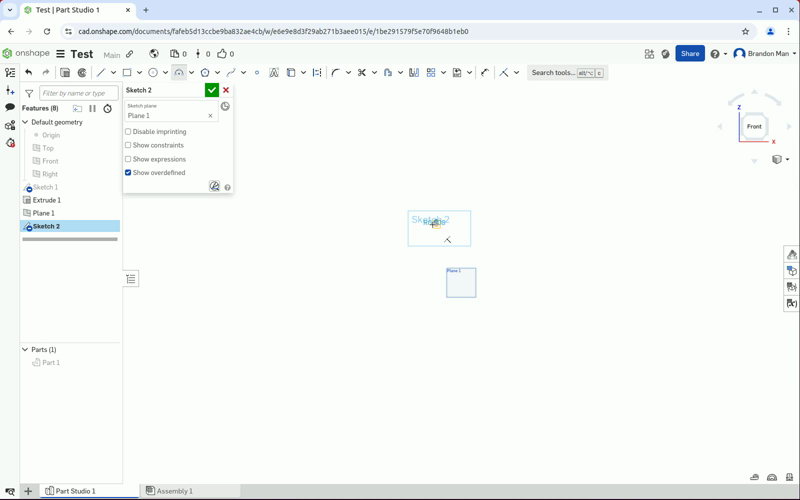
mouse_move(434, 223)
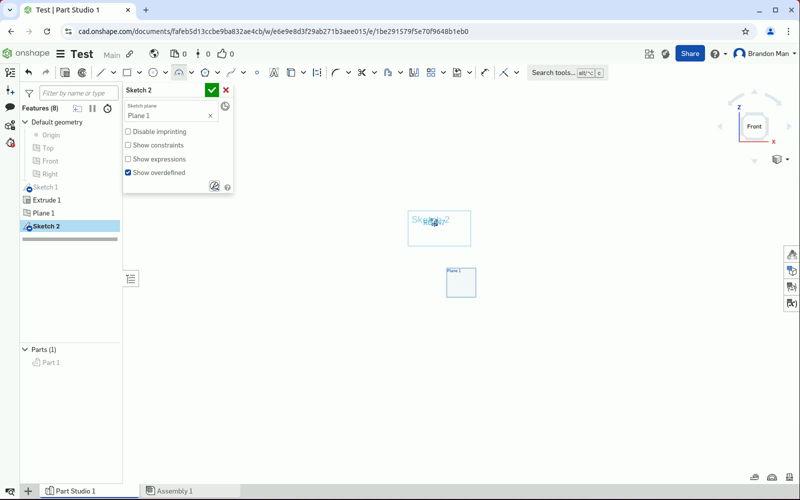
scroll(6)
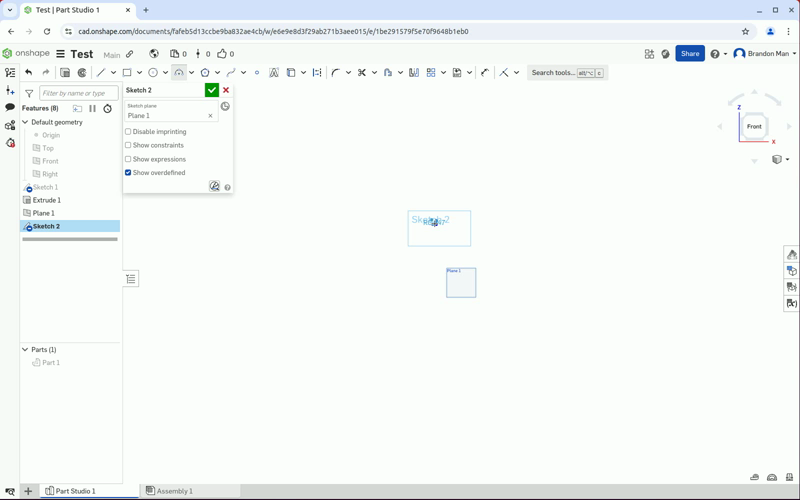
scroll(6)
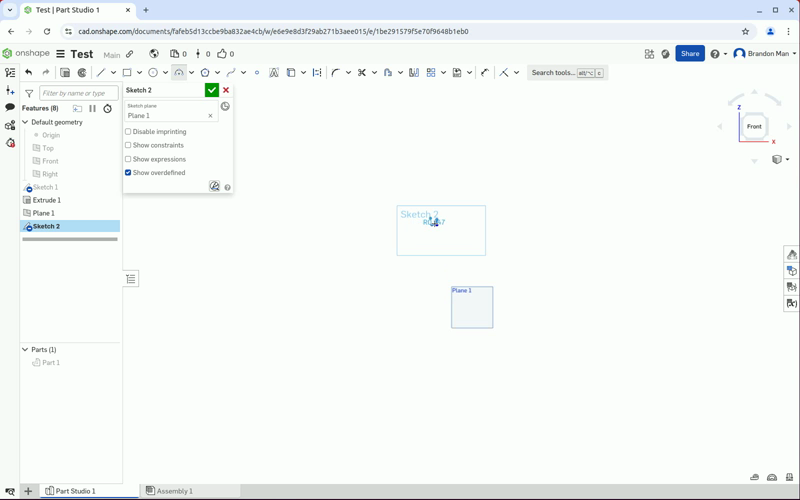
scroll(6)
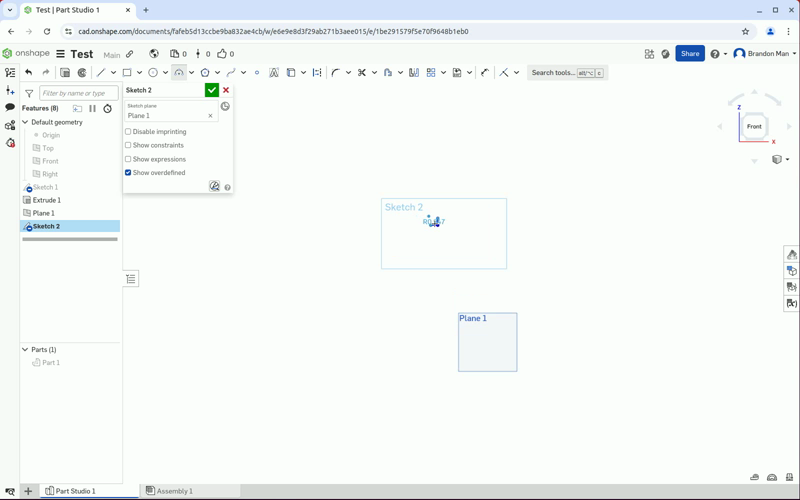
scroll(6)
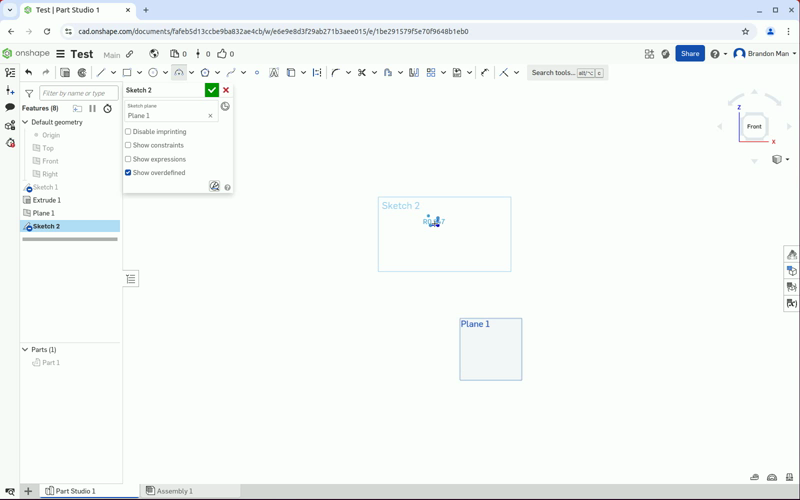
scroll(6)
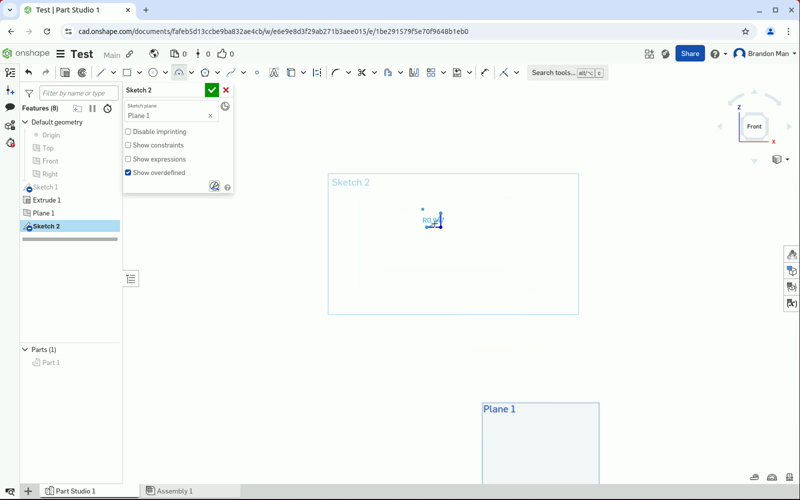
scroll(6)
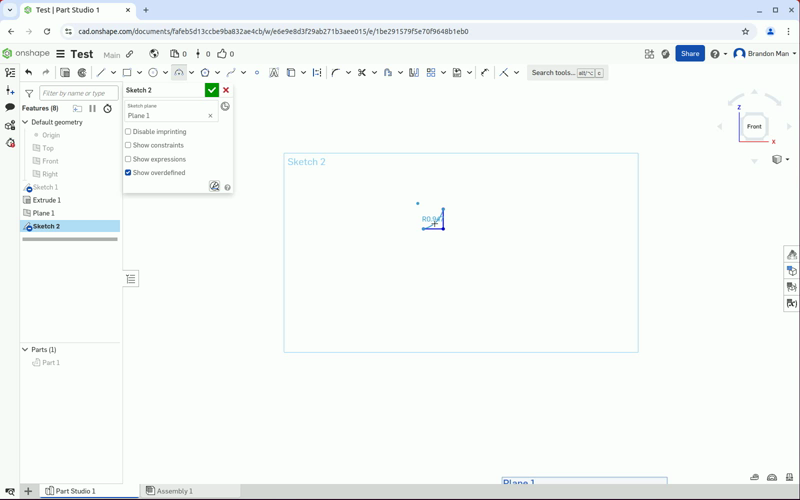
scroll(6)
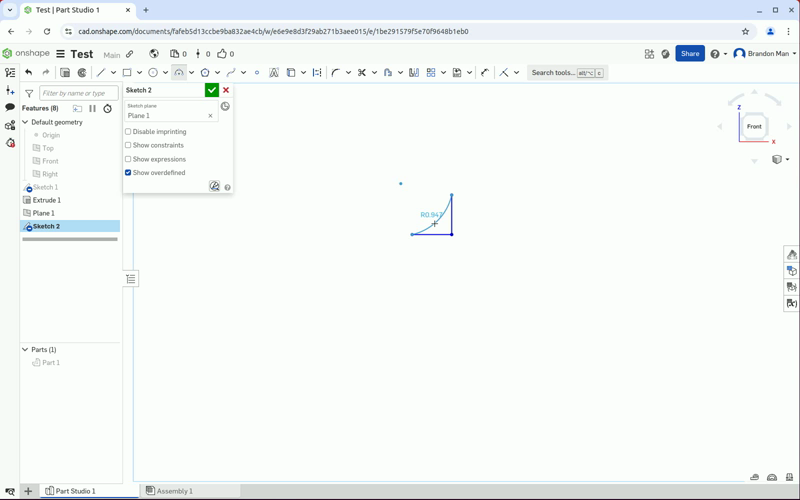
click(434, 223)
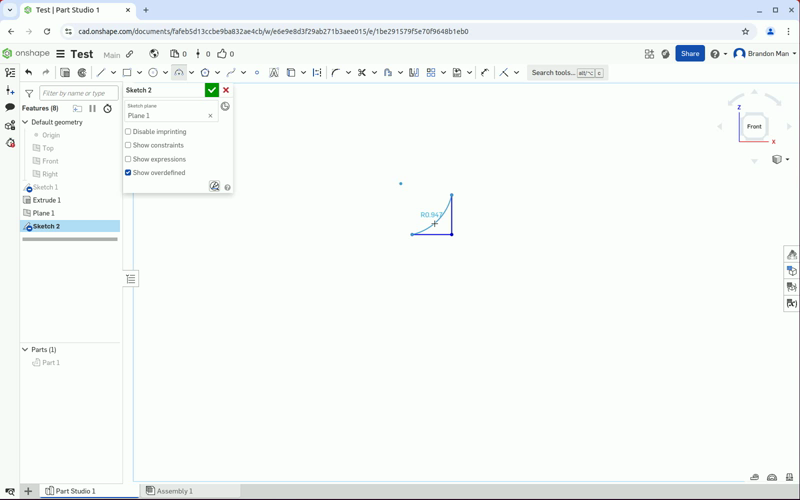
scroll(-6)
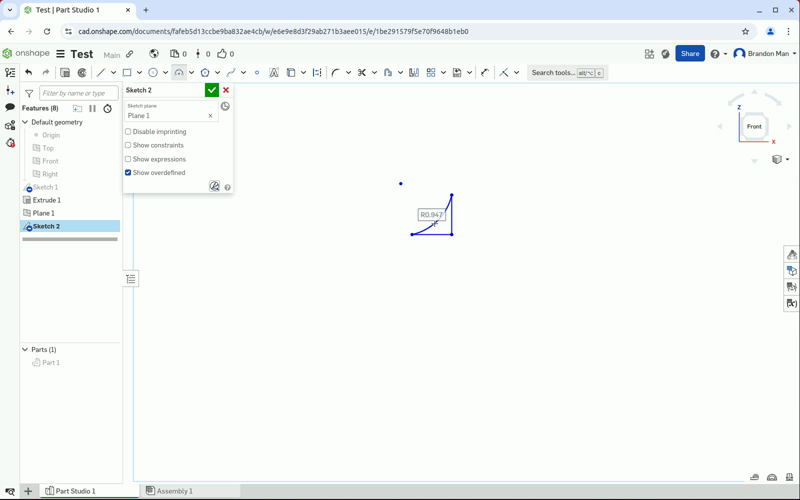
scroll(-6)
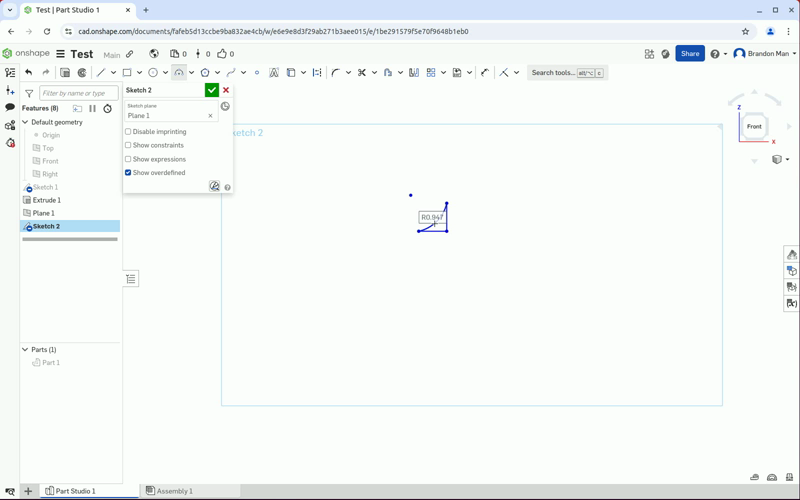
scroll(-6)
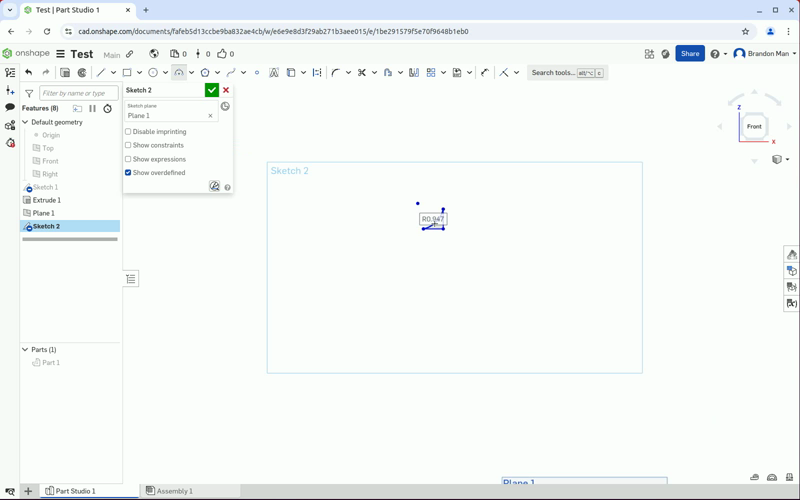
scroll(-6)
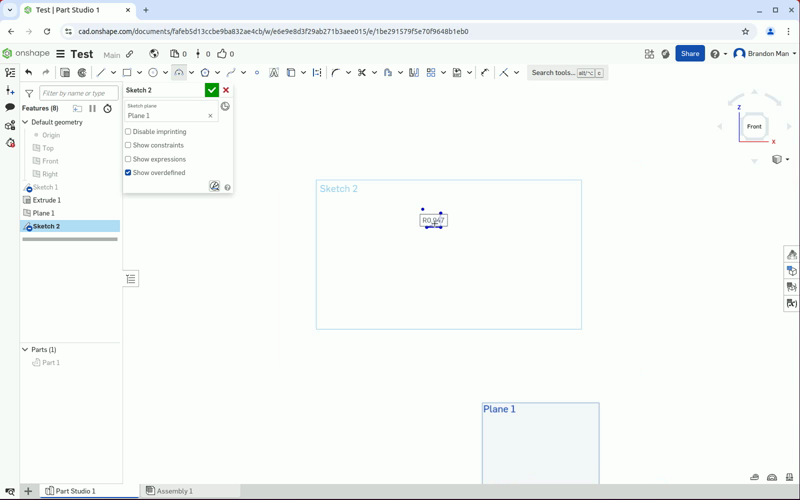
scroll(-6)
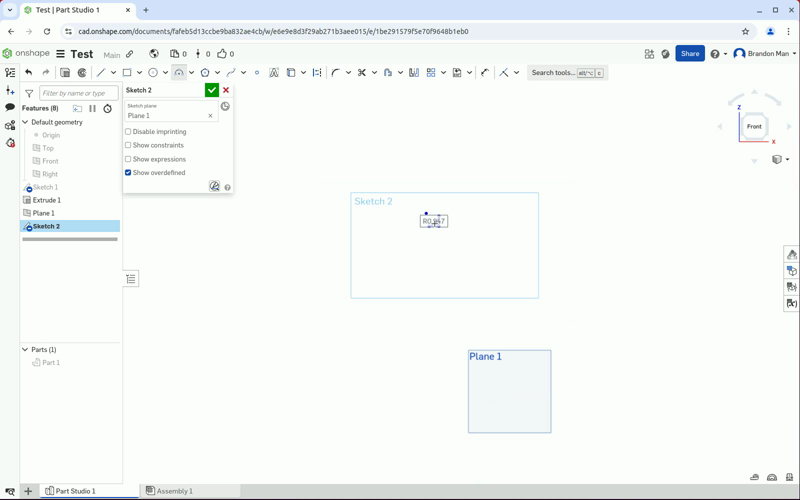
scroll(-6)
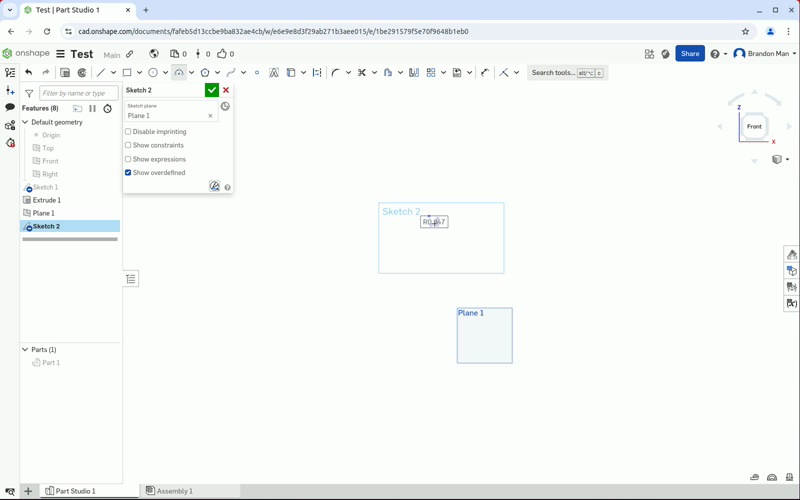
scroll(-6)
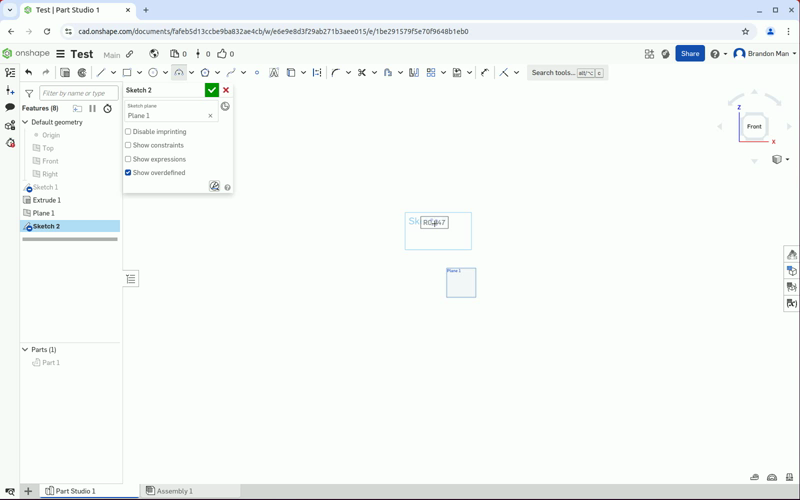
key_up(shift)
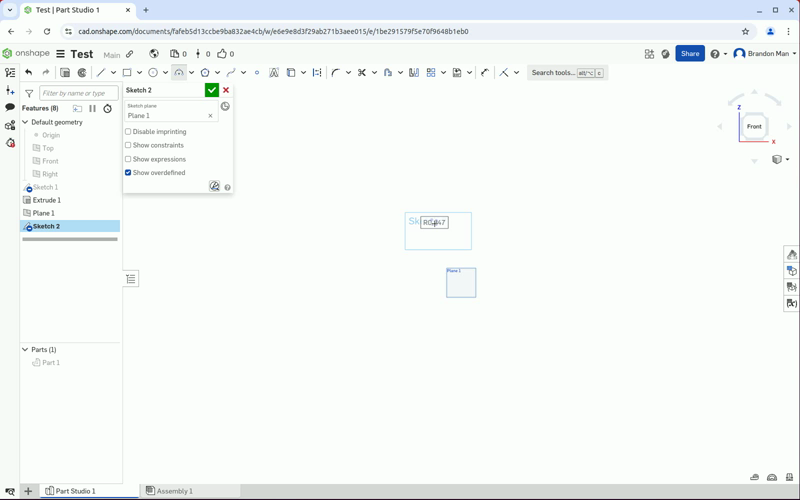
key(esc)
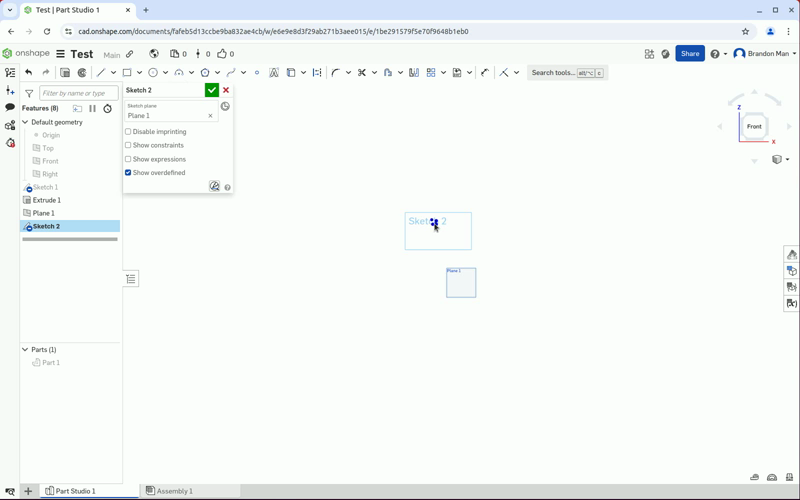
mouse_move(435, 223)
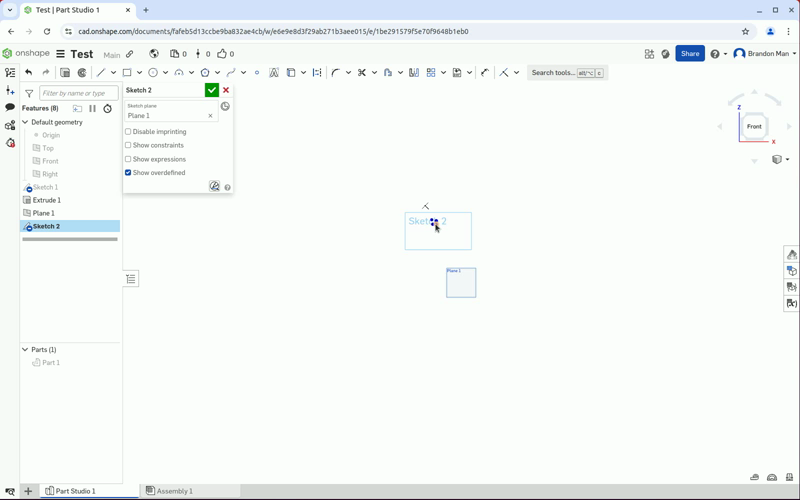
scroll(6)
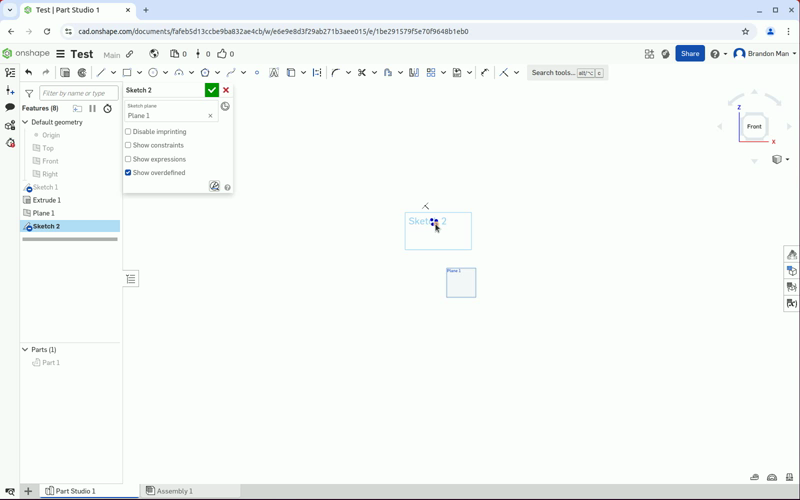
scroll(6)
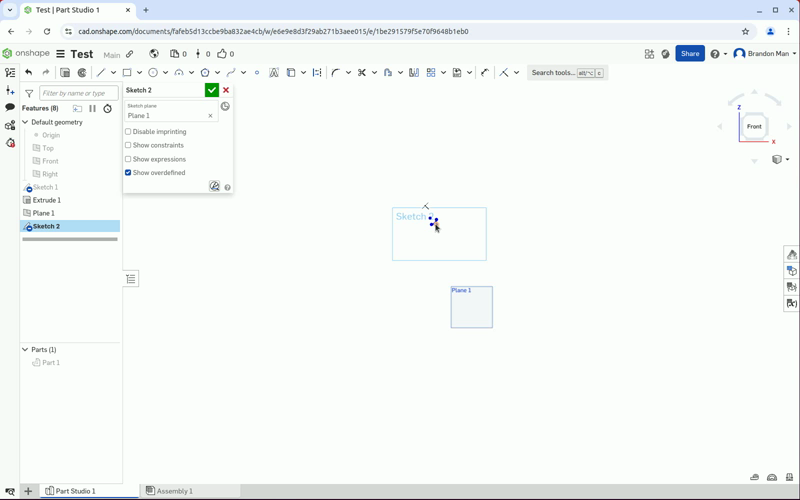
scroll(6)
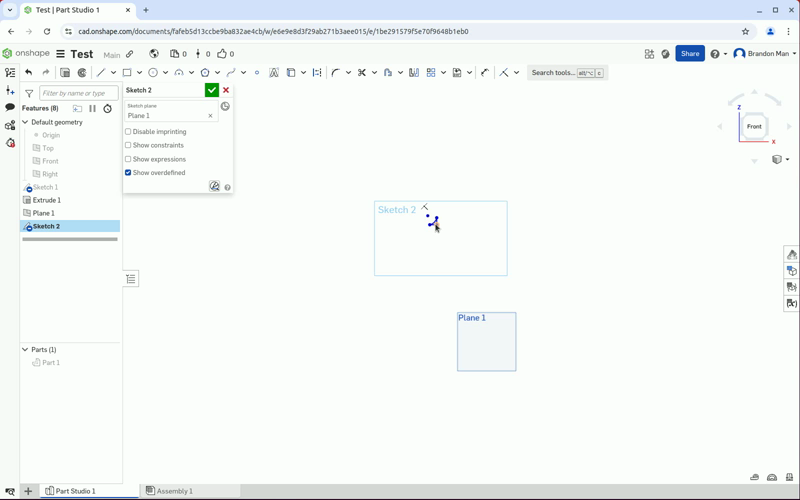
scroll(6)
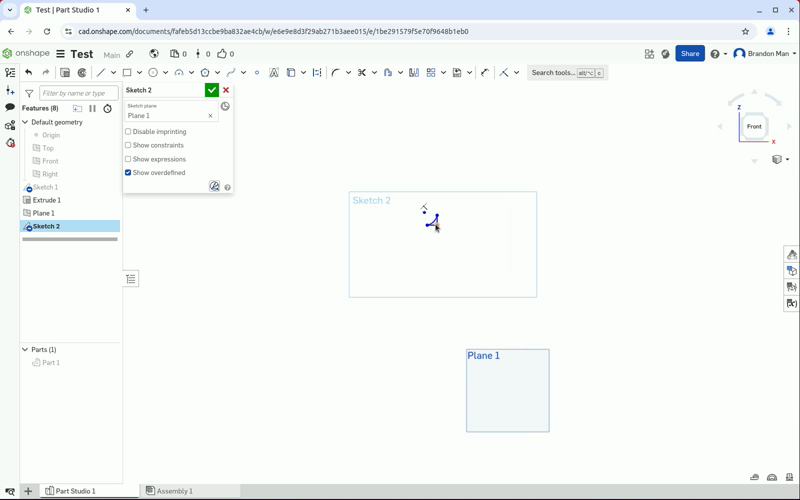
scroll(6)
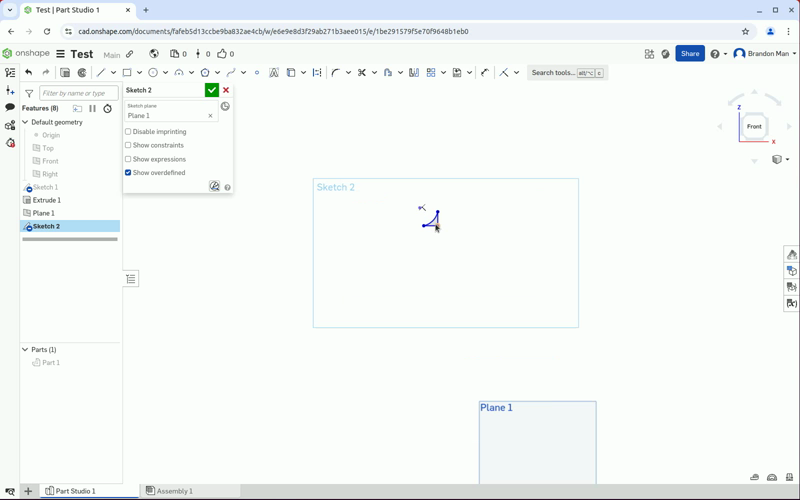
scroll(6)
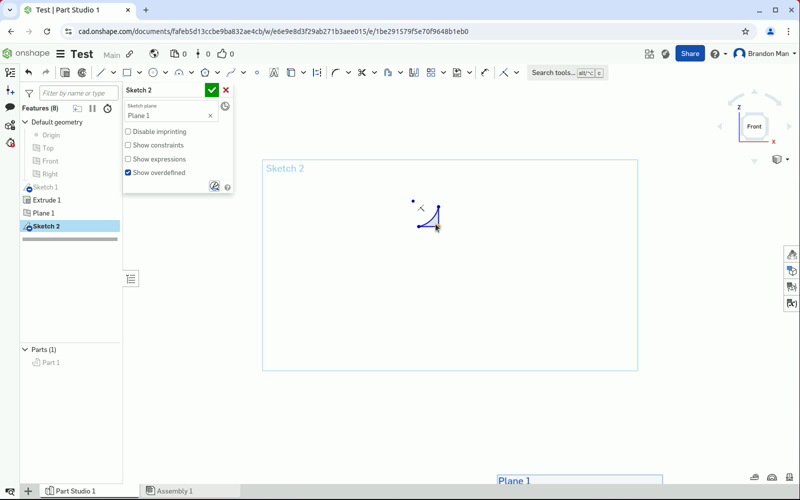
scroll(6)
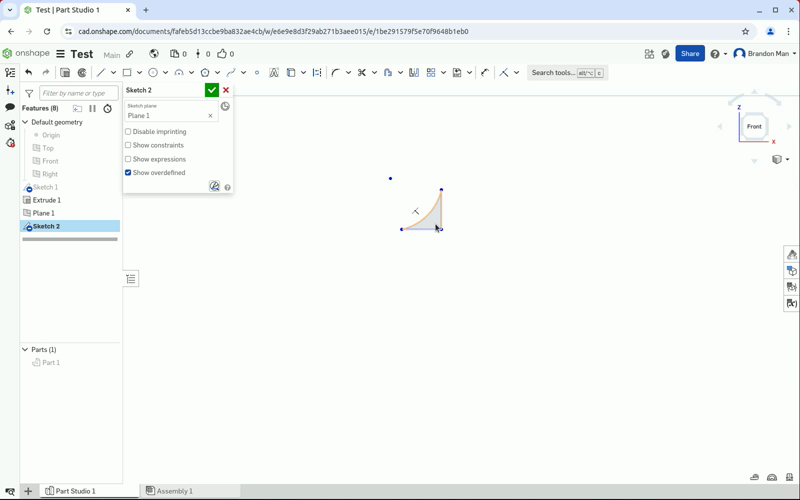
click(435, 223)
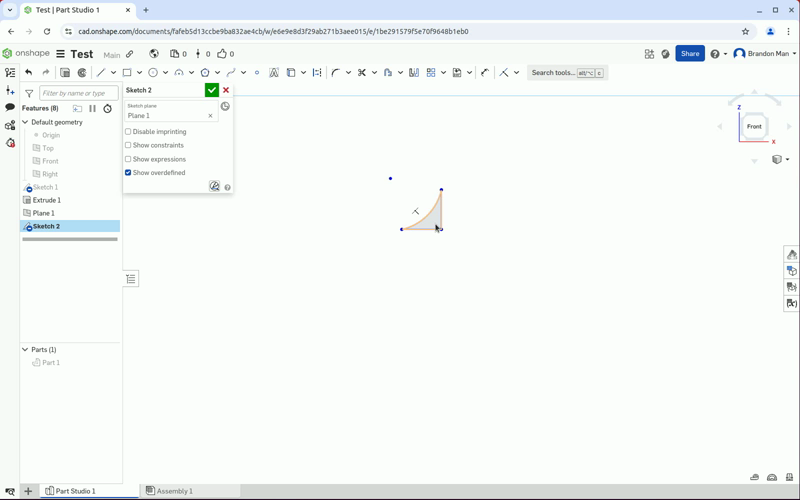
scroll(-6)
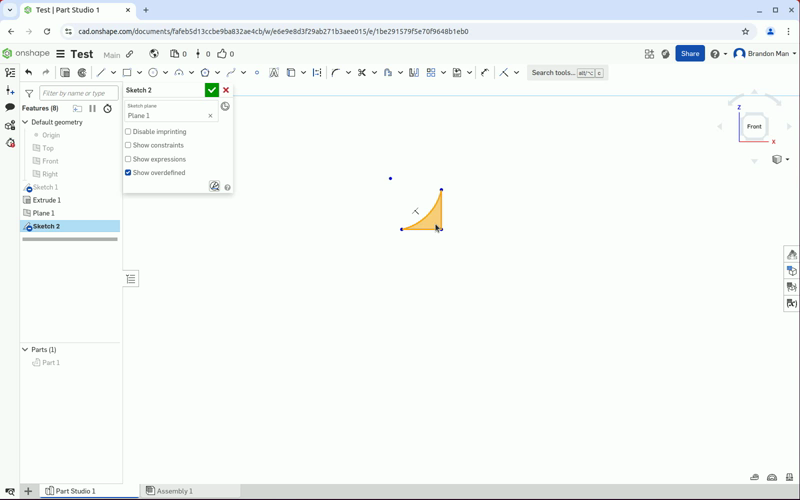
scroll(-6)
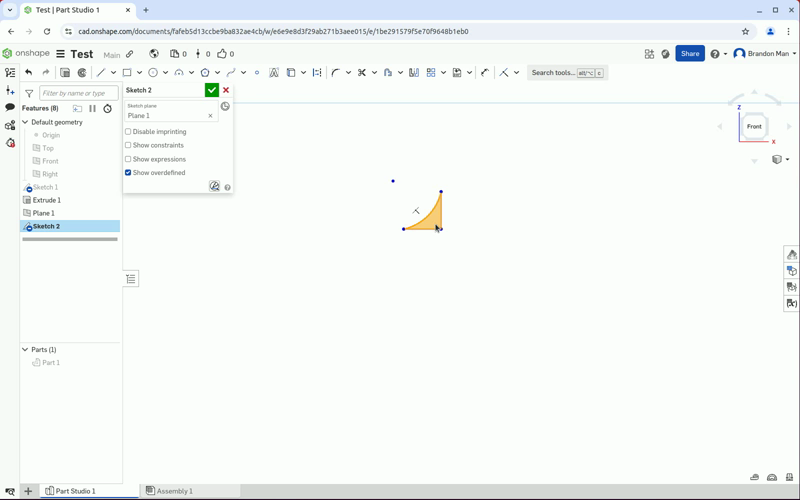
scroll(-6)
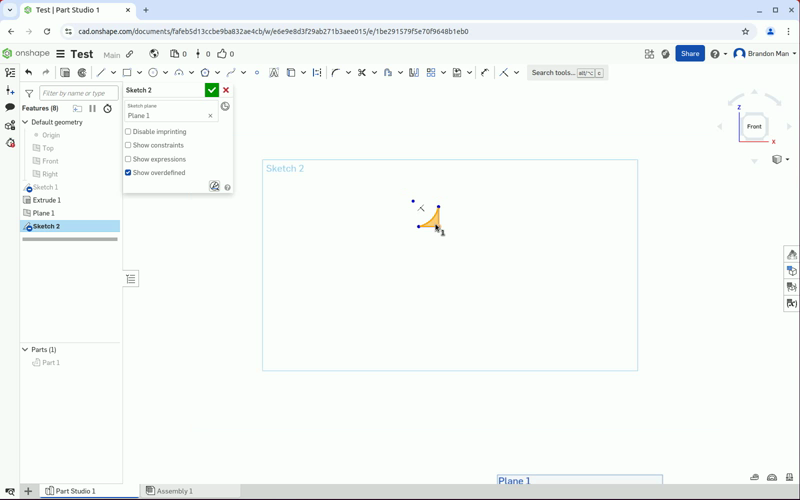
scroll(-6)
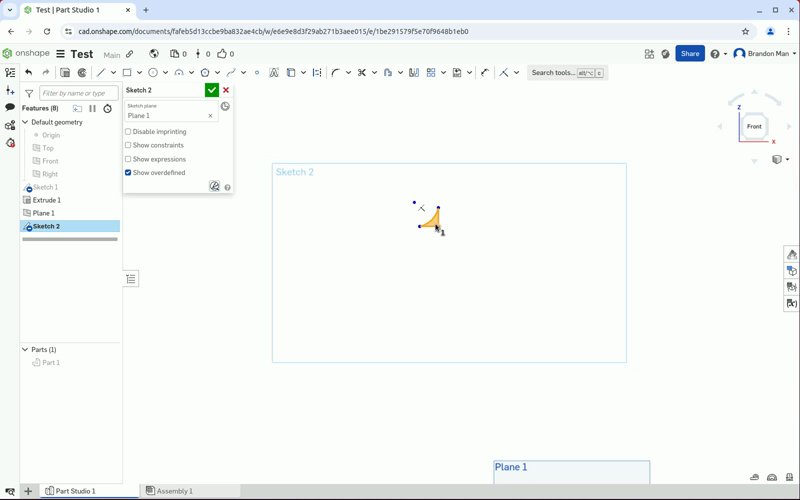
scroll(-6)
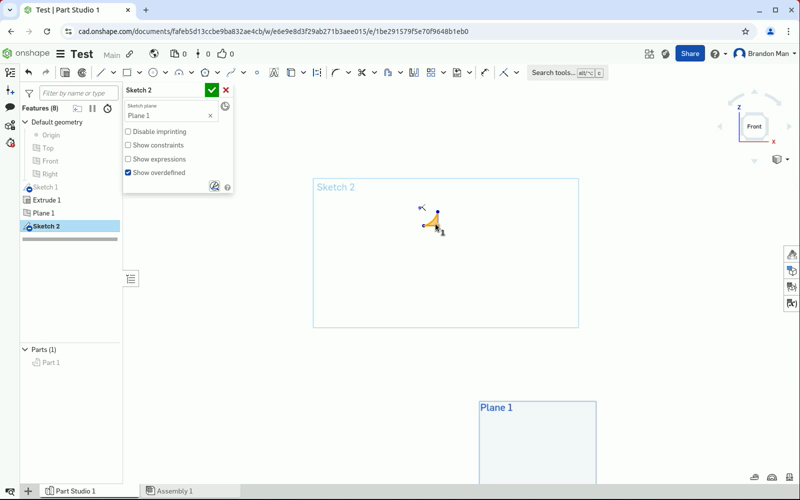
scroll(-6)
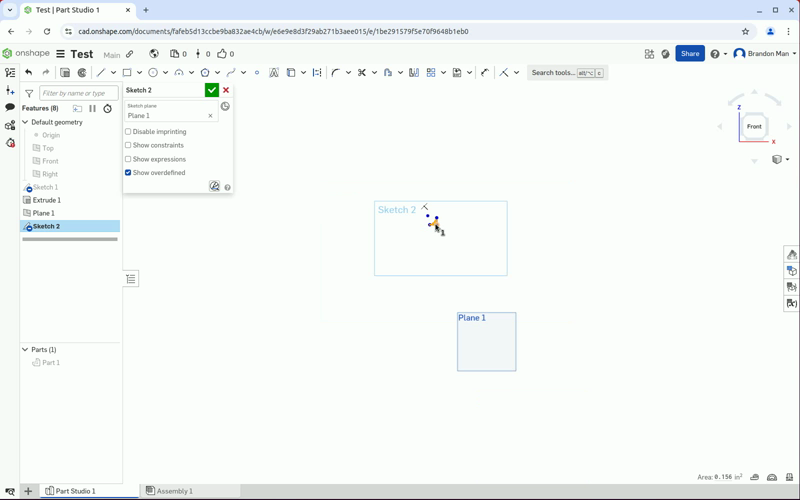
scroll(-6)
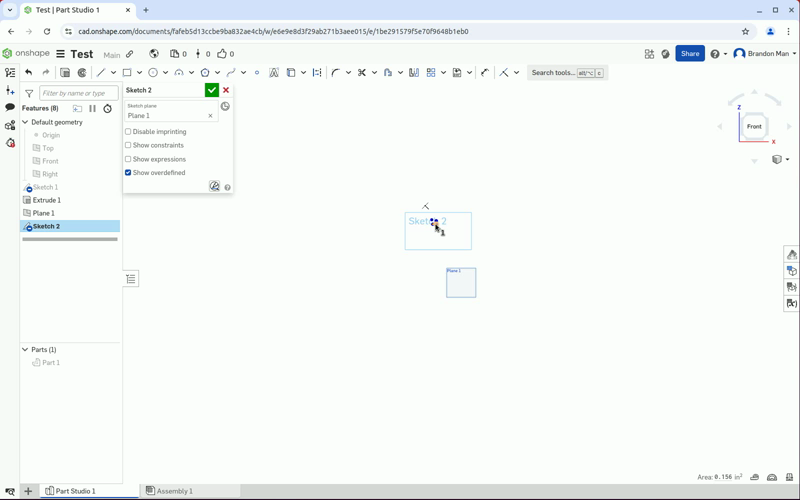
mouse_move(73, 352)
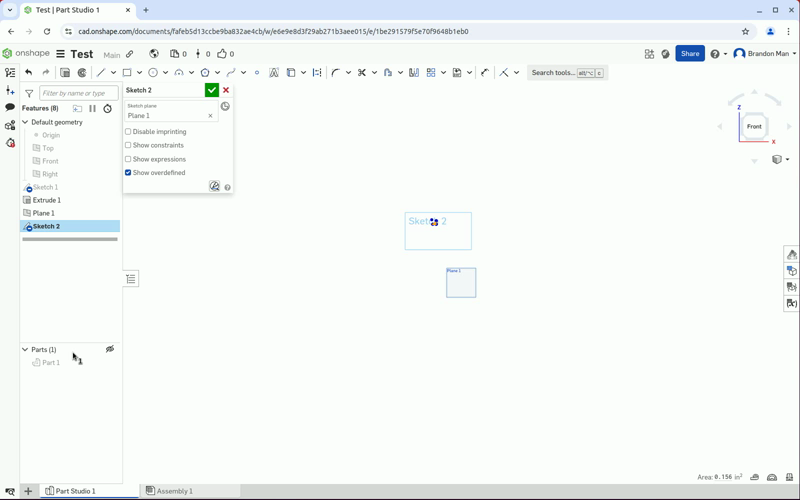
key(shift+y)
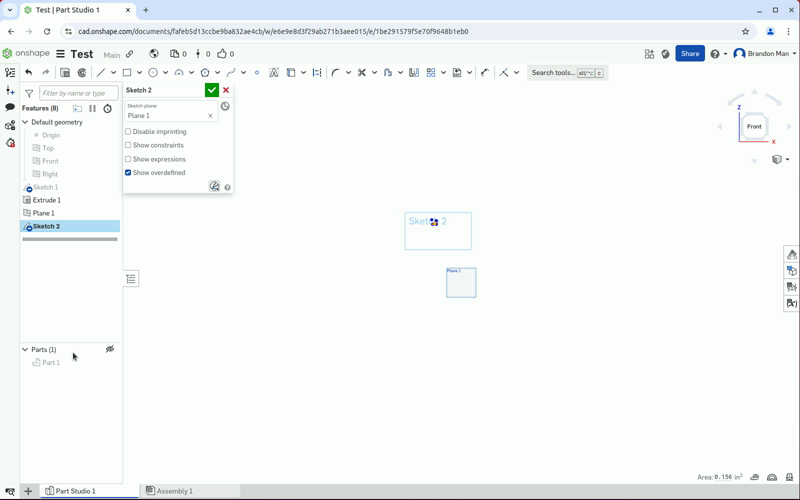
key(shift+e)
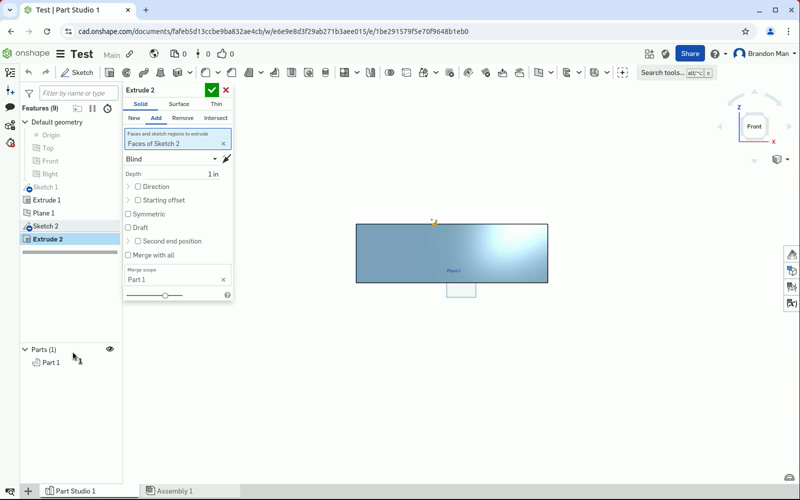
mouse_move(143, 106)
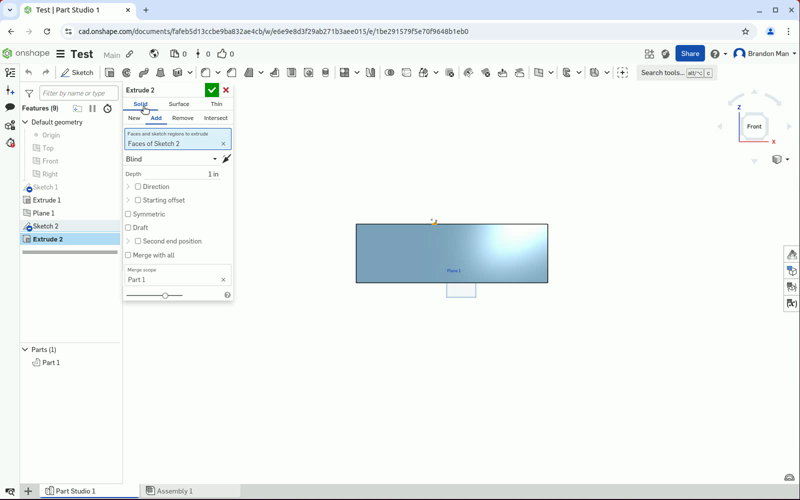
click(143, 106)
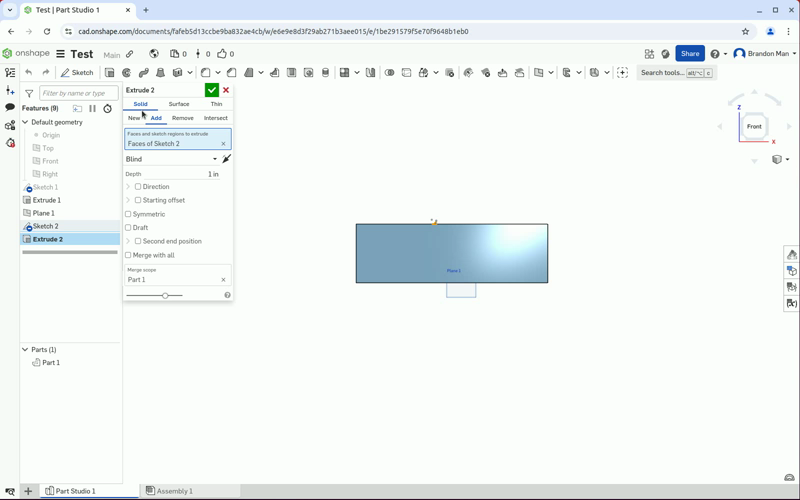
mouse_move(137, 120)
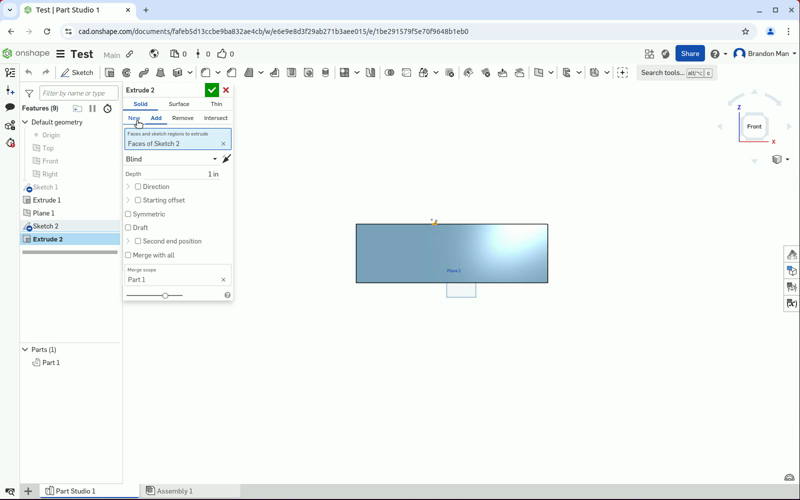
click(137, 120)
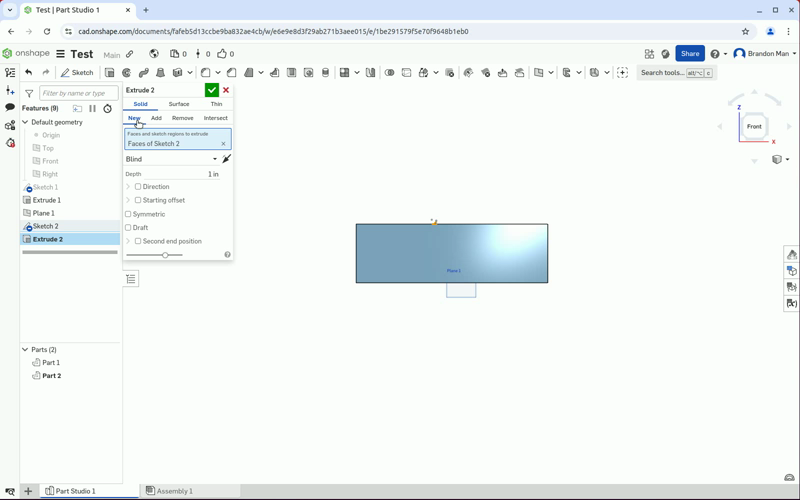
key(tab, 4)
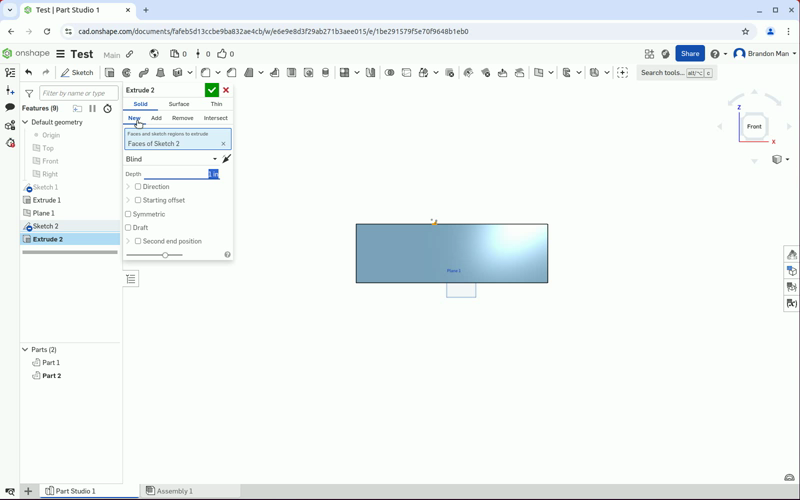
text(-4.814)
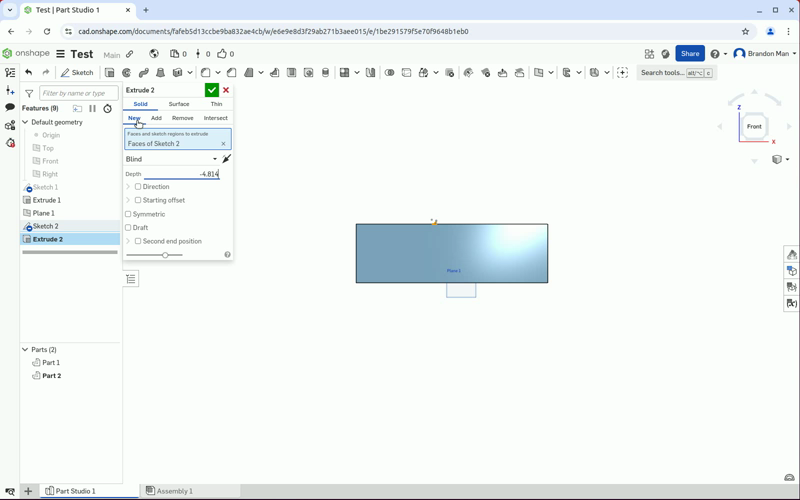
key(enter)
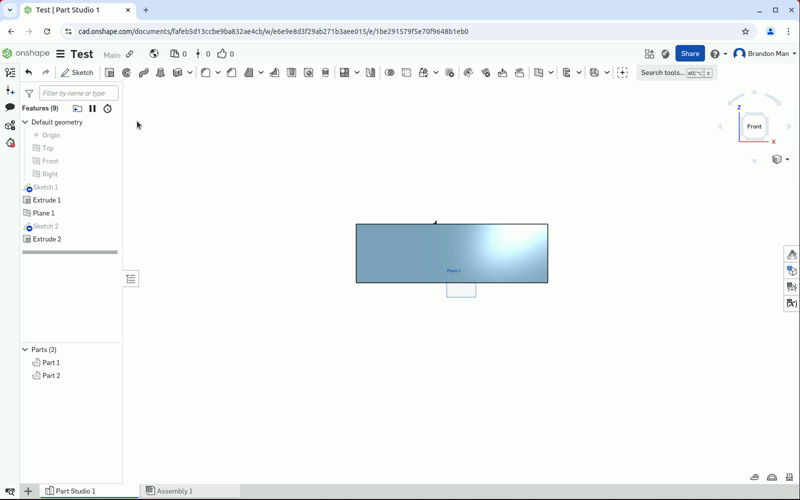
key(shift+h)
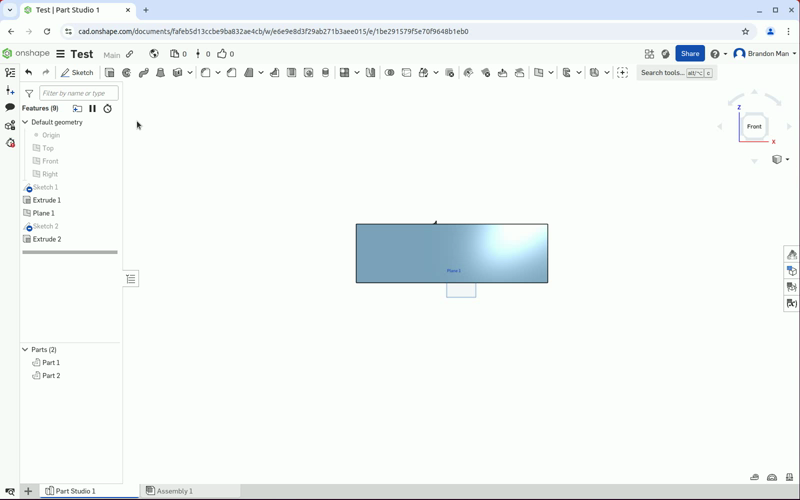
key(shift+h)
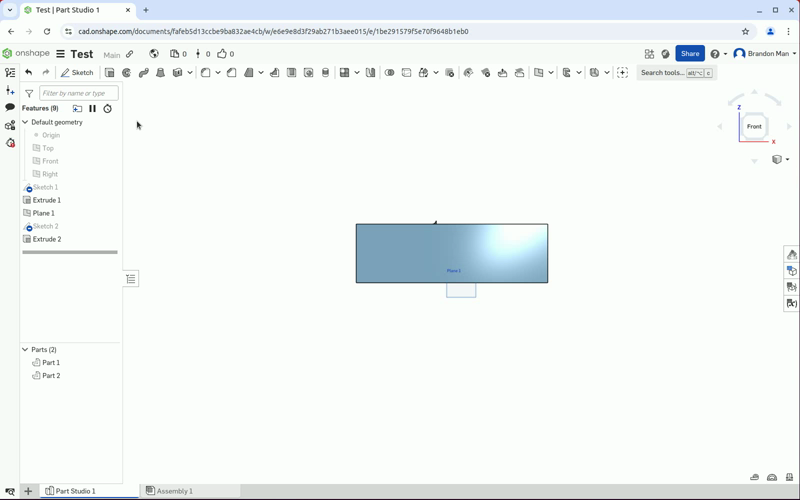
mouse_move(73, 189)
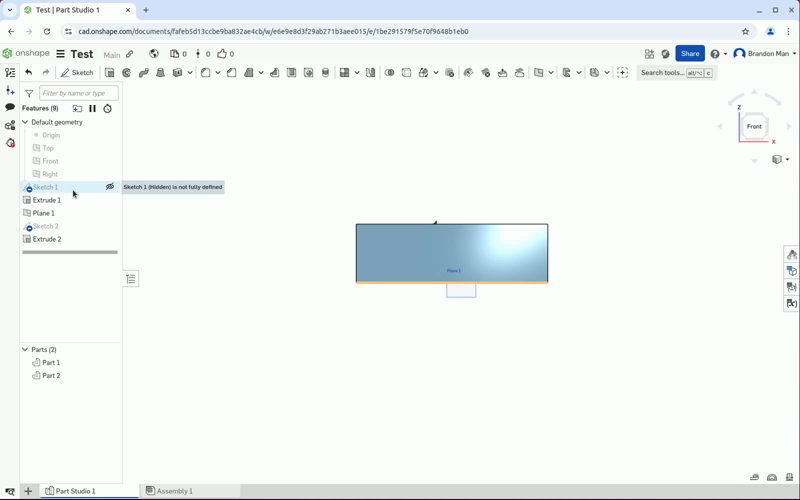
click(73, 189)
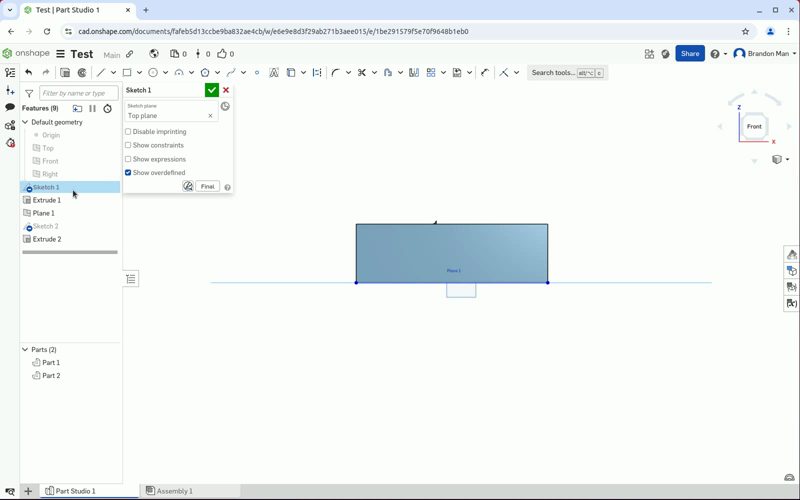
mouse_move(229, 92)
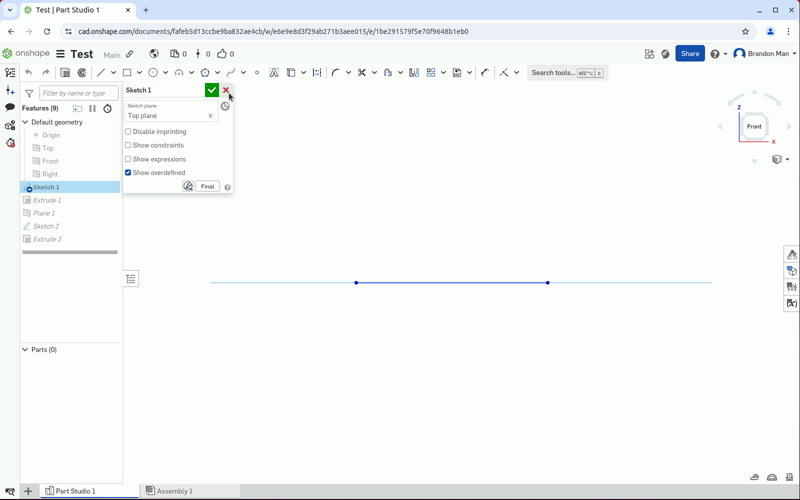
click(229, 92)
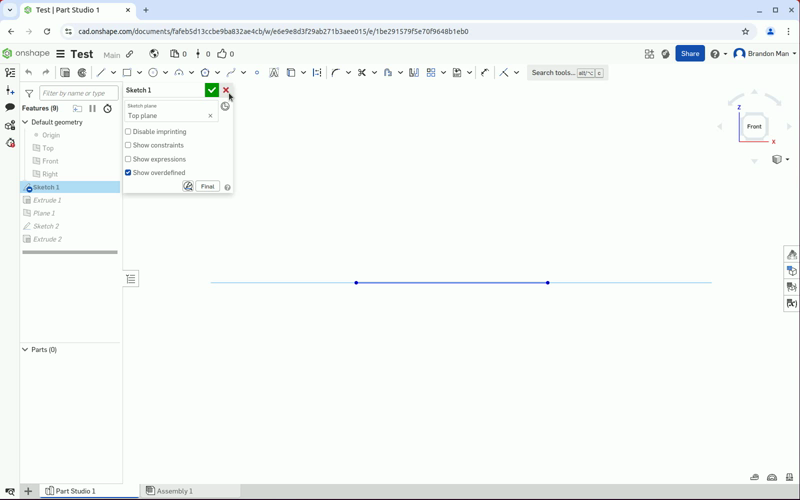
key(shift+s)
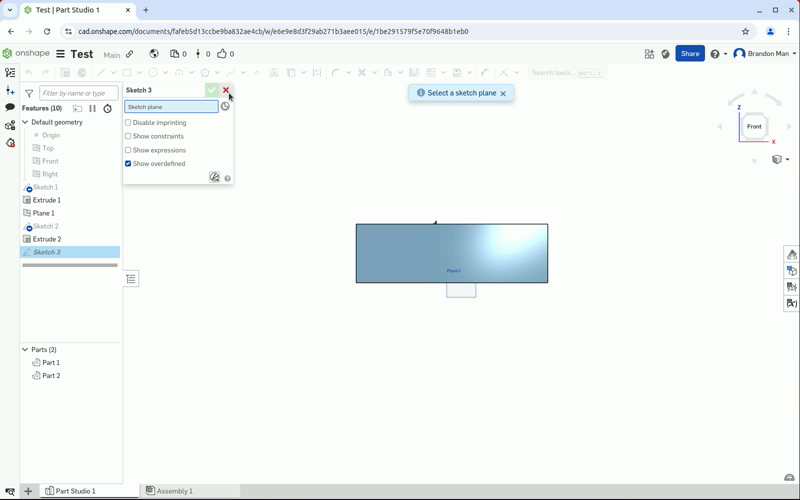
mouse_move(73, 215)
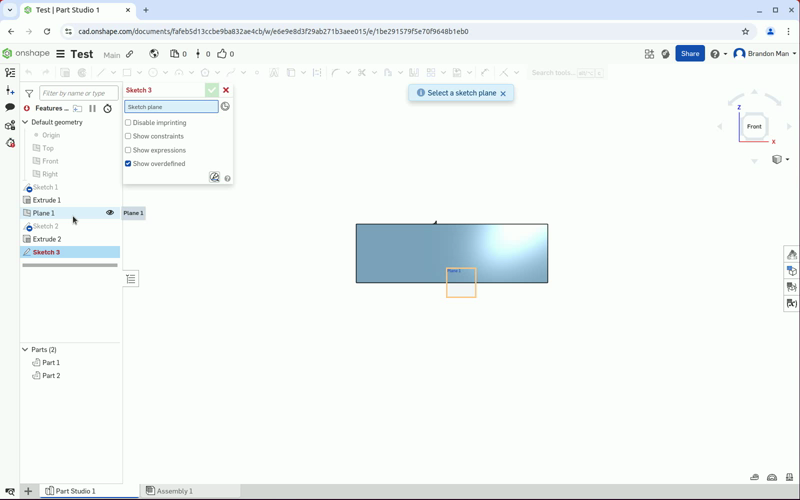
click(73, 215)
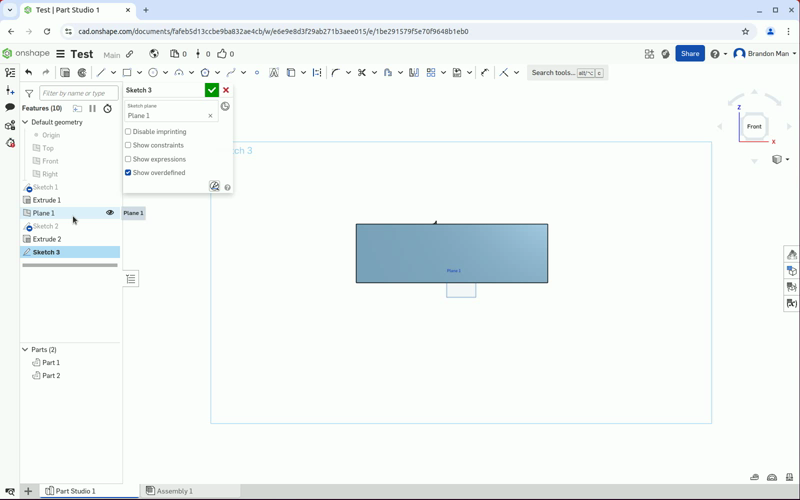
mouse_move(73, 352)
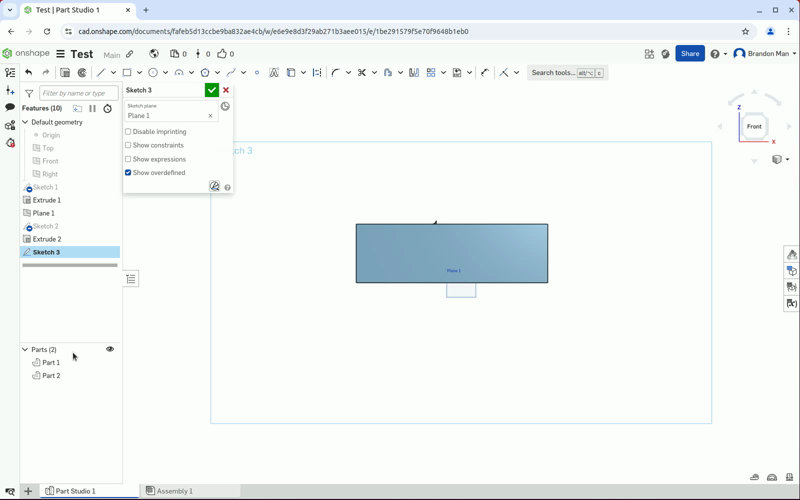
key(y)
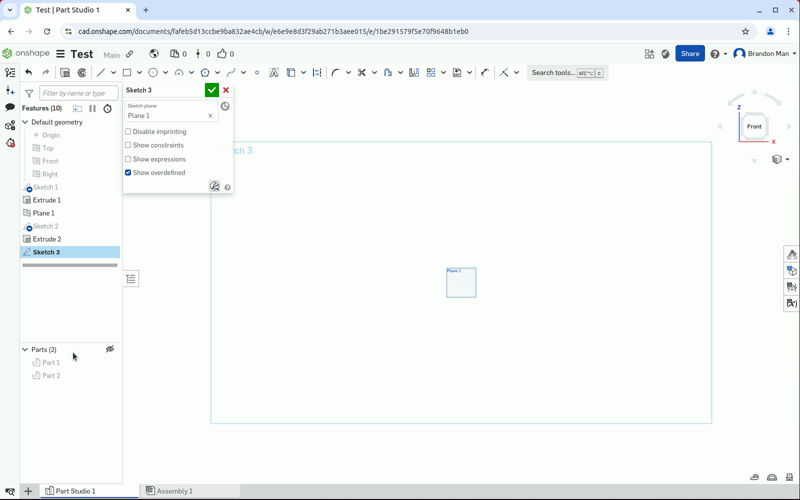
key(l)
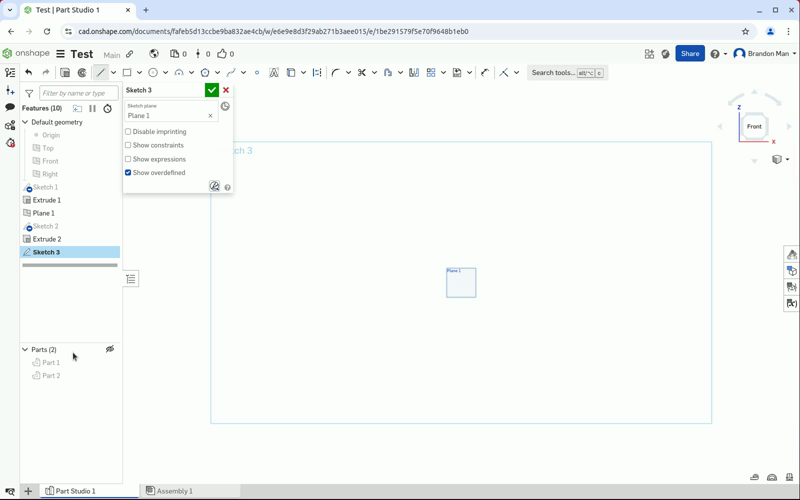
key_down(shift)
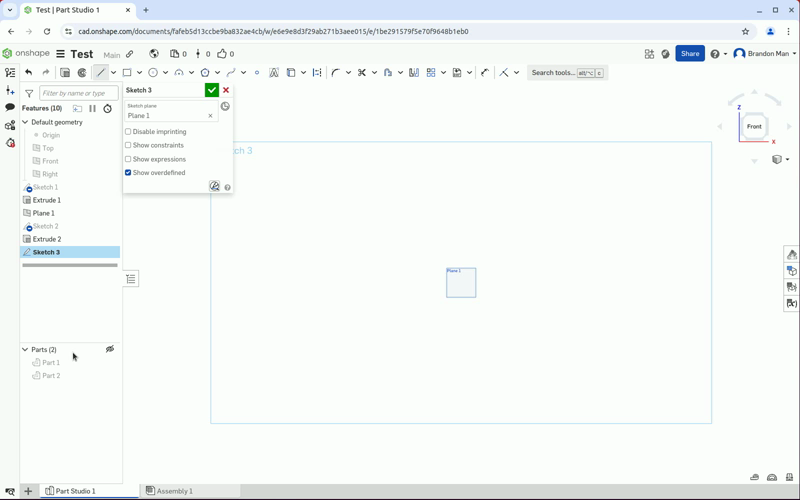
mouse_move(430, 224)
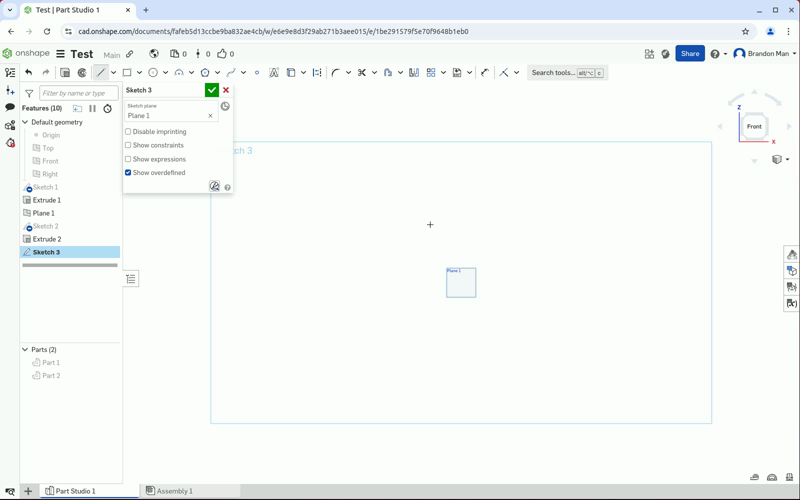
click(430, 224)
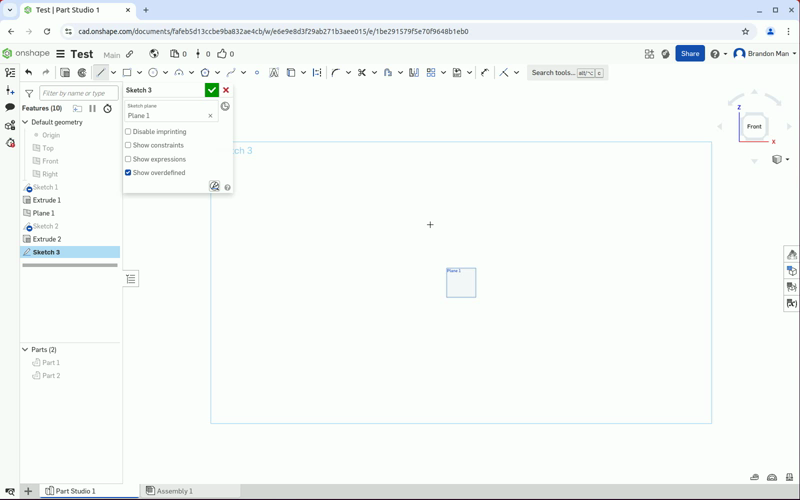
key_up(shift)
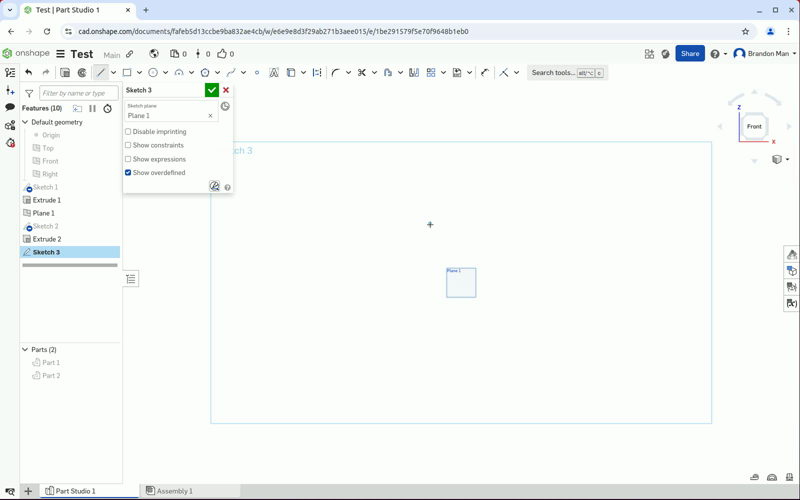
key_down(shift)
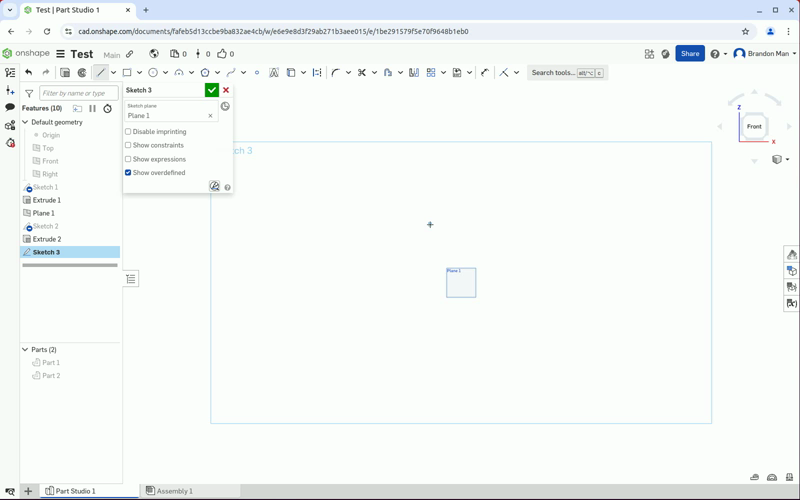
mouse_move(460, 224)
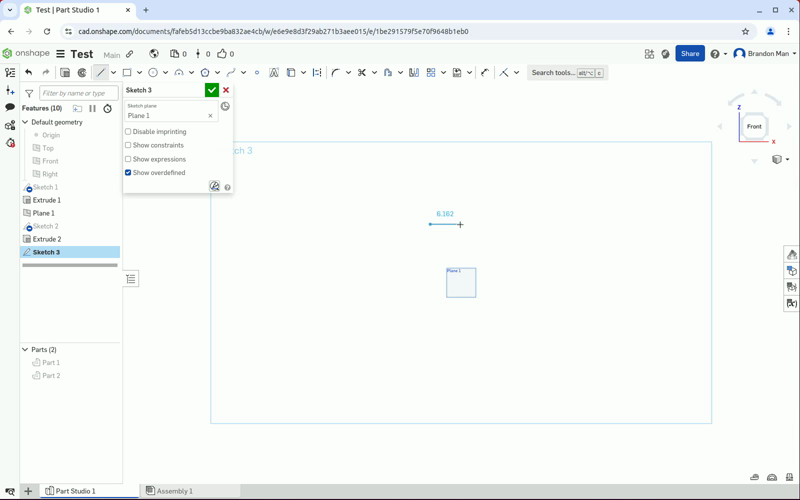
mouse_move(434, 224)
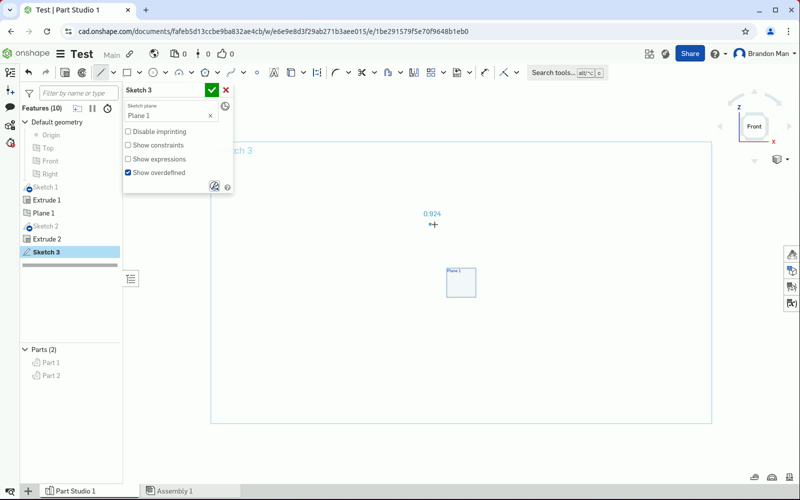
scroll(6)
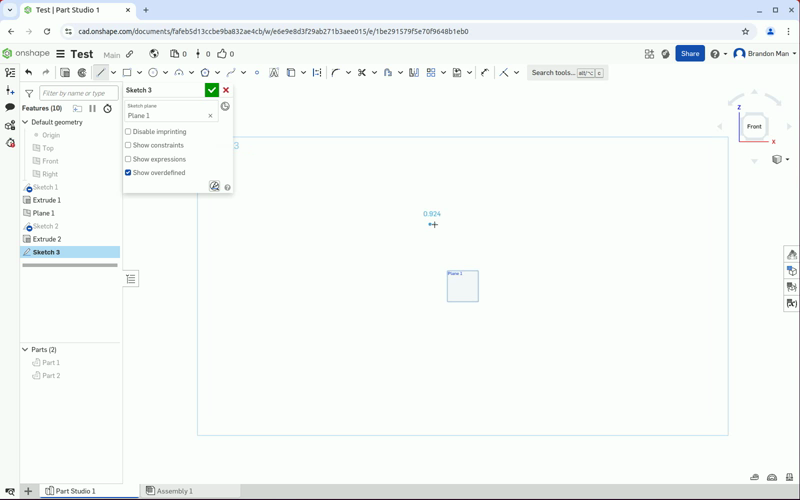
scroll(6)
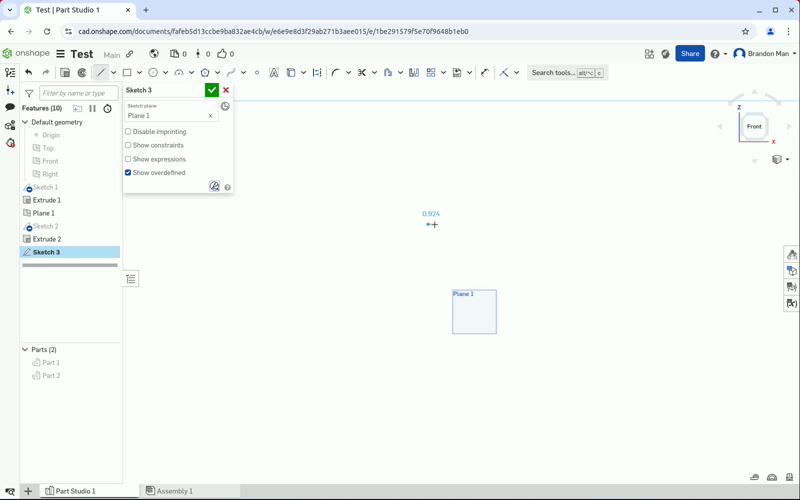
scroll(6)
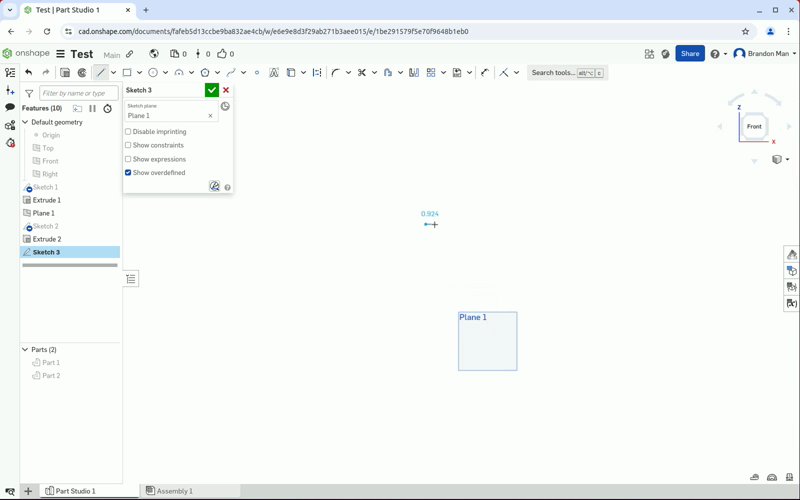
scroll(6)
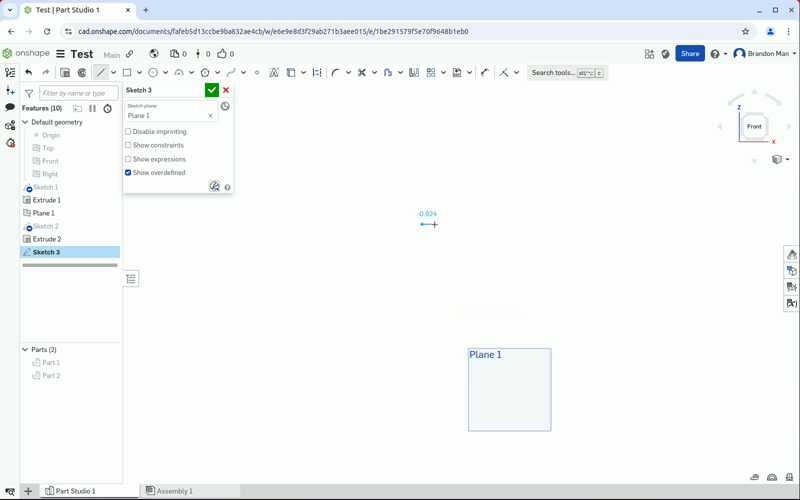
scroll(6)
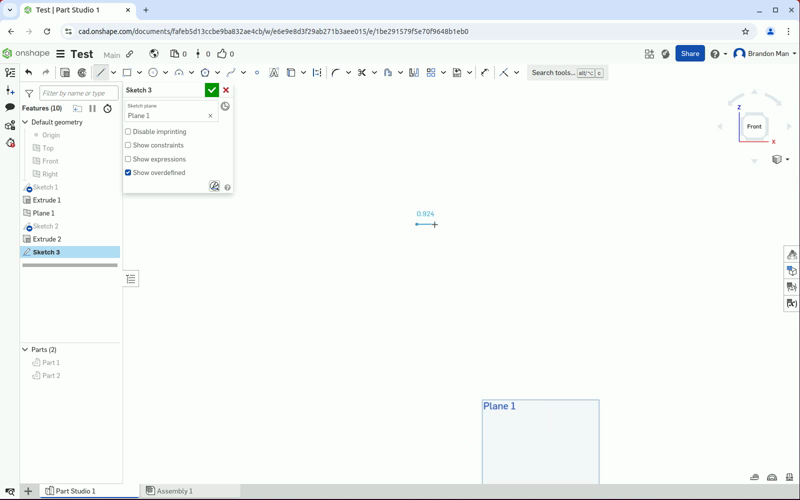
scroll(6)
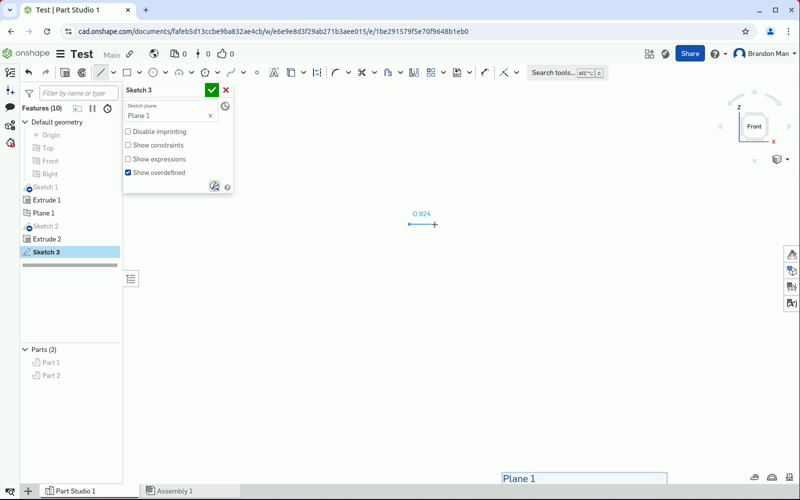
scroll(6)
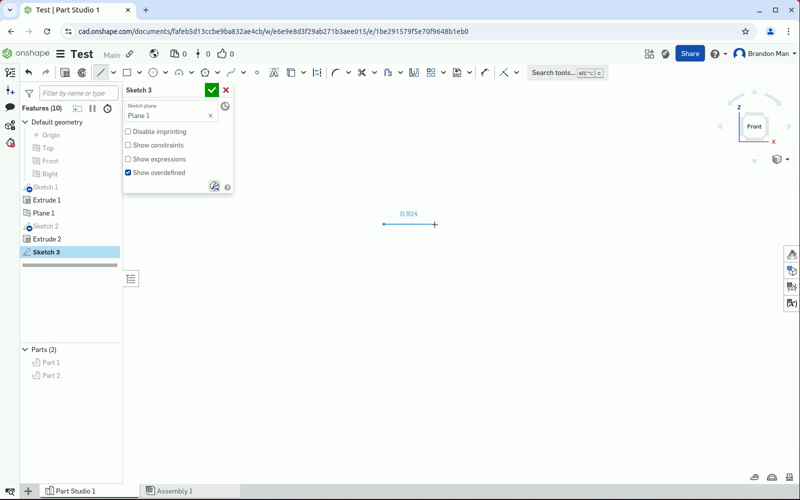
click(434, 224)
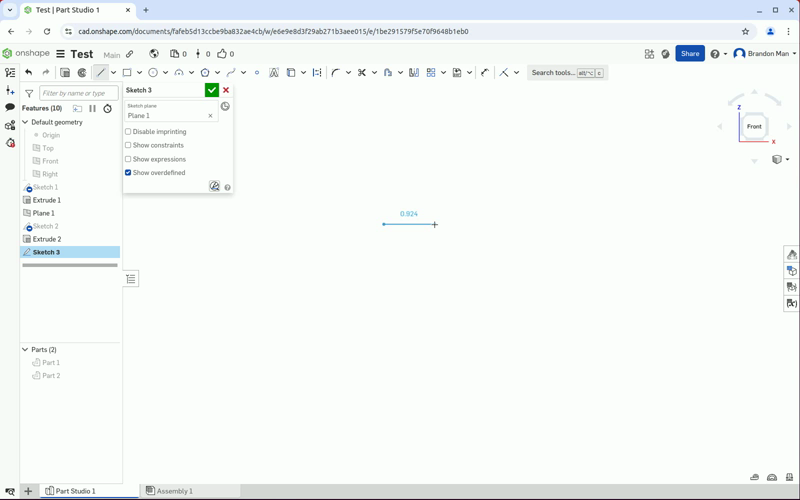
scroll(-6)
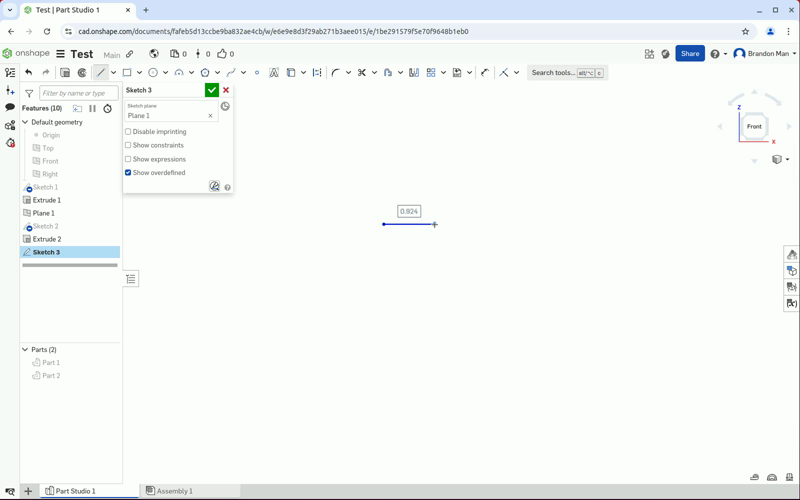
scroll(-6)
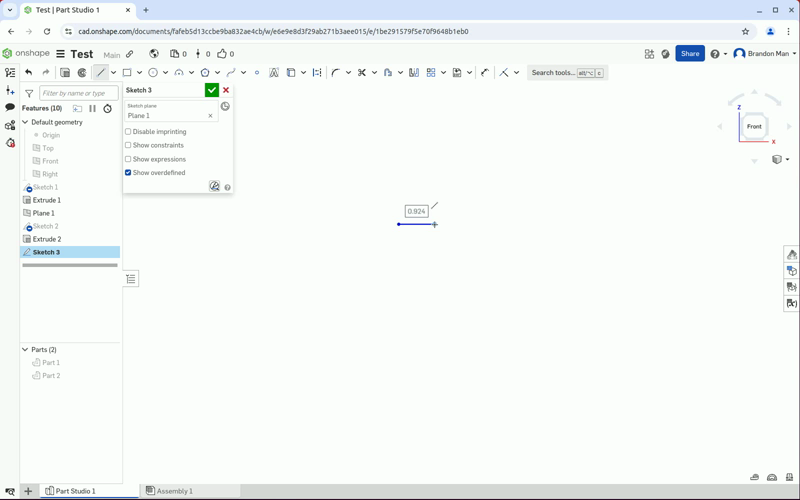
scroll(-6)
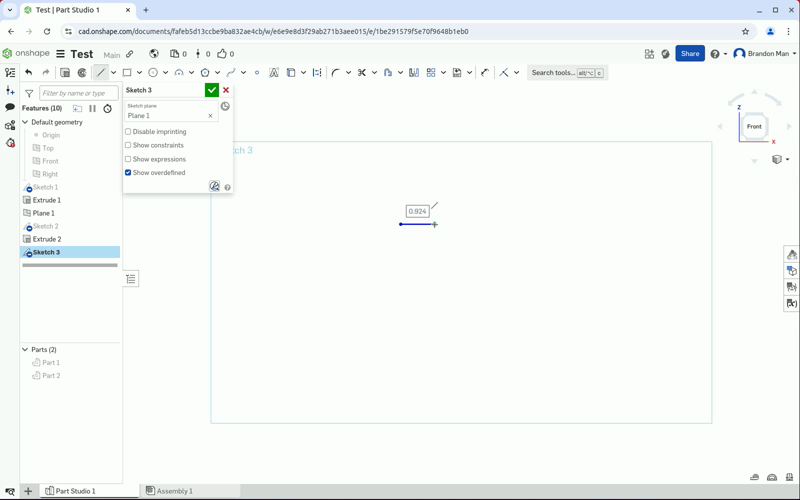
scroll(-6)
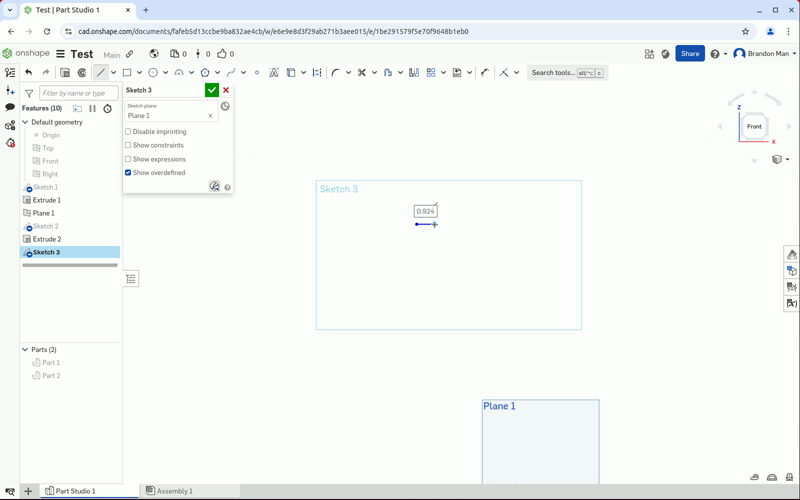
scroll(-6)
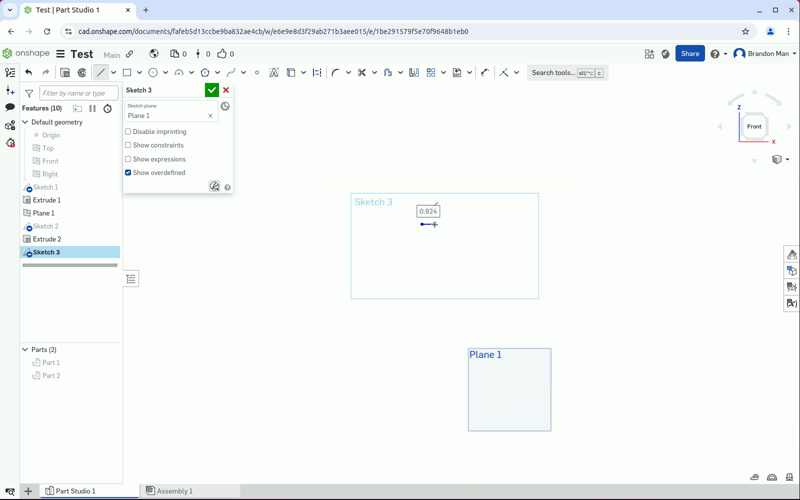
scroll(-6)
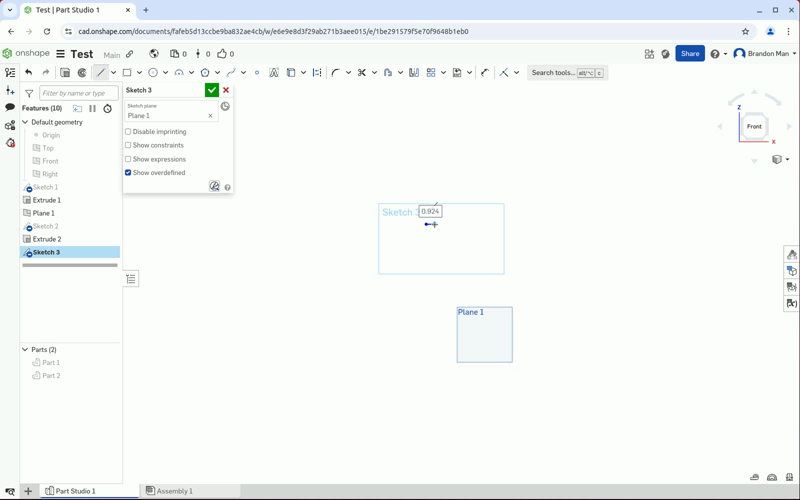
scroll(-6)
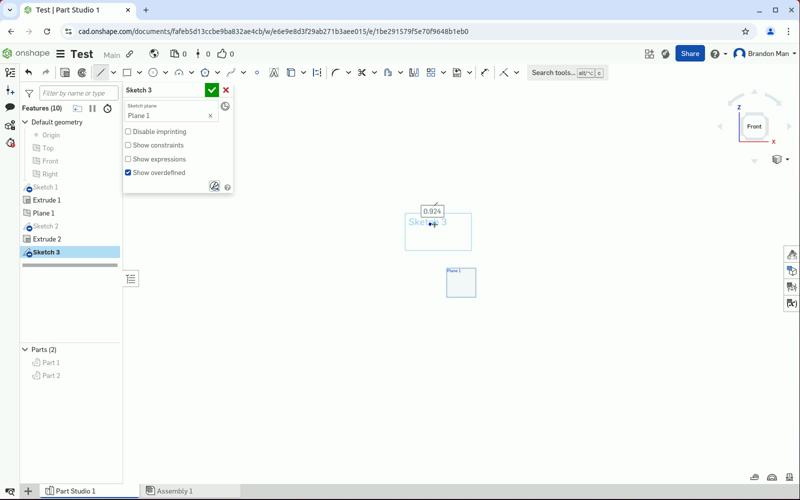
key_up(shift)
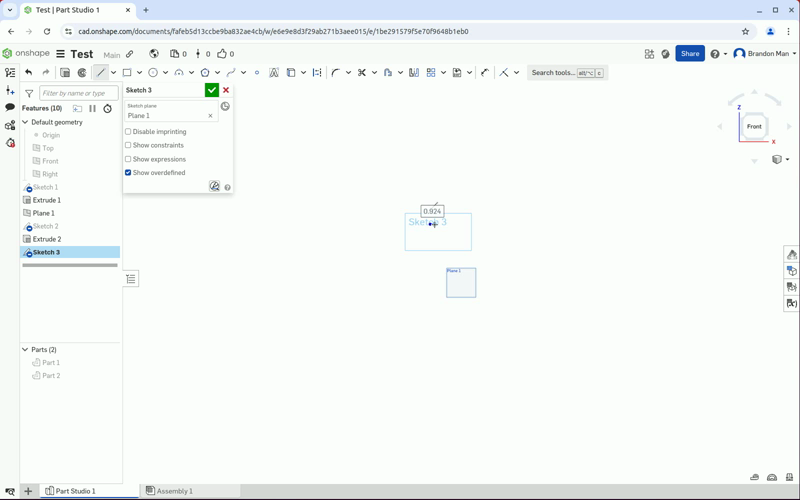
key(esc)
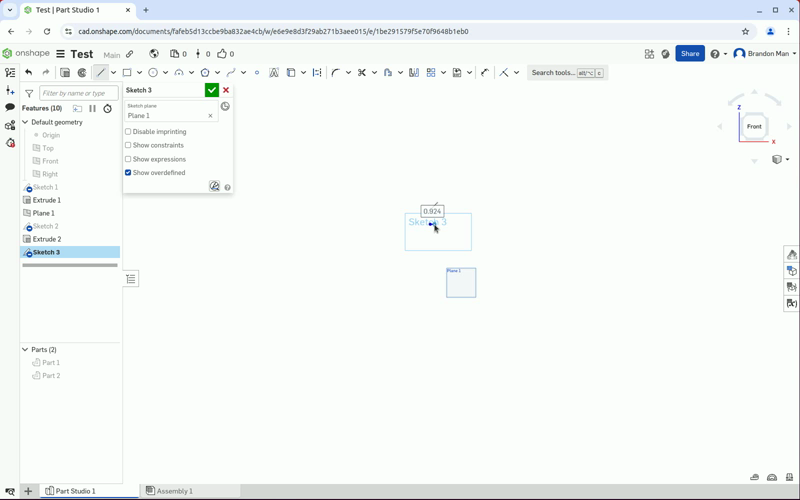
key(a)
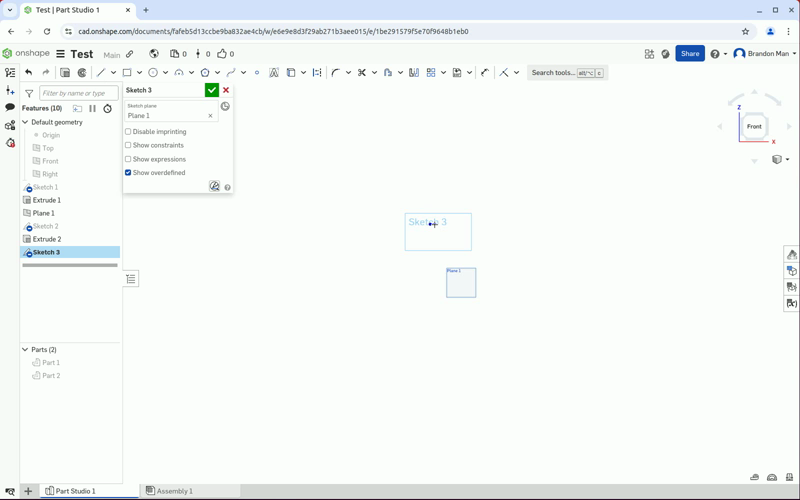
mouse_move(434, 224)
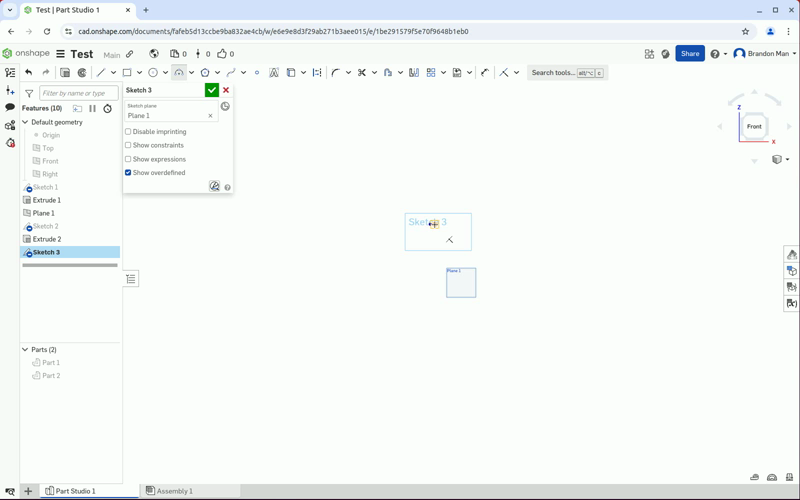
click(434, 224)
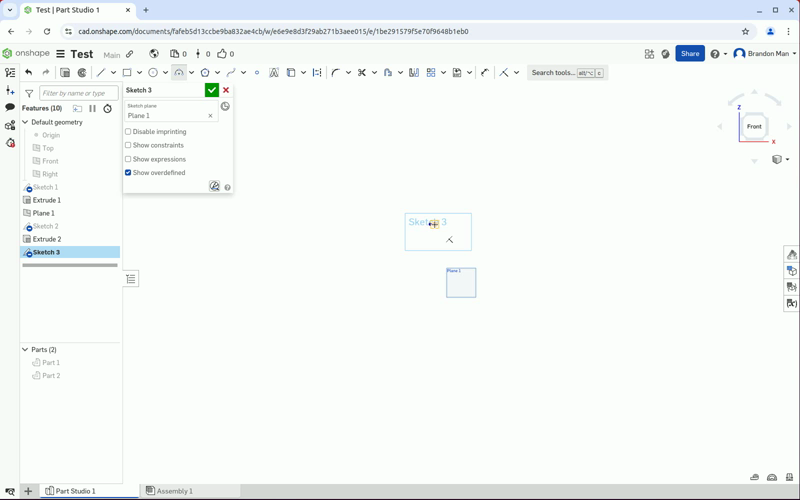
key_down(shift)
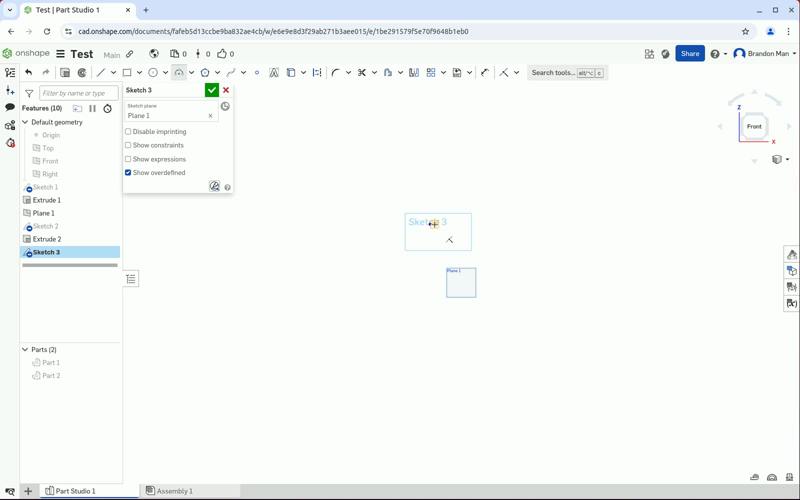
mouse_move(430, 219)
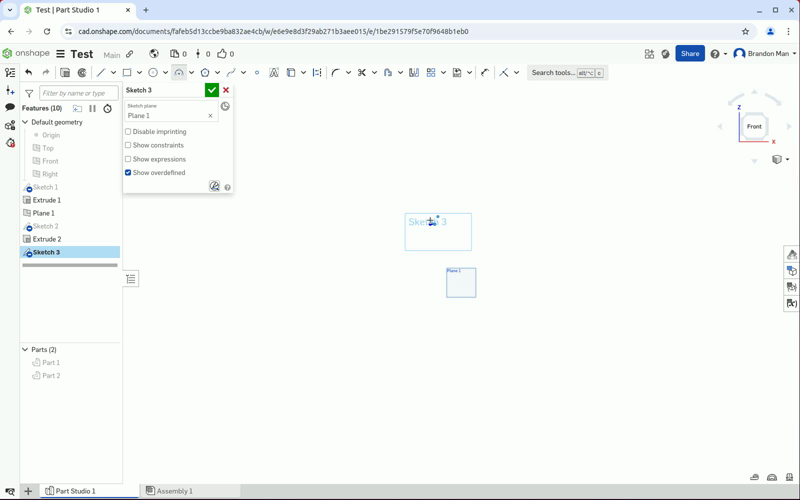
scroll(6)
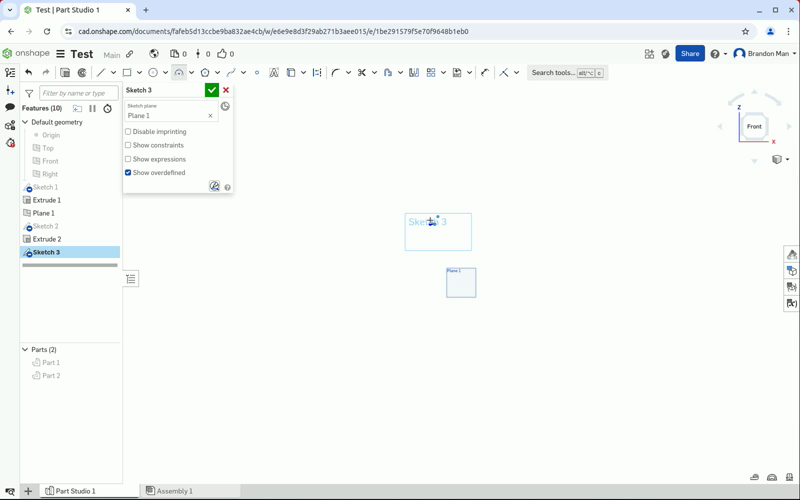
scroll(6)
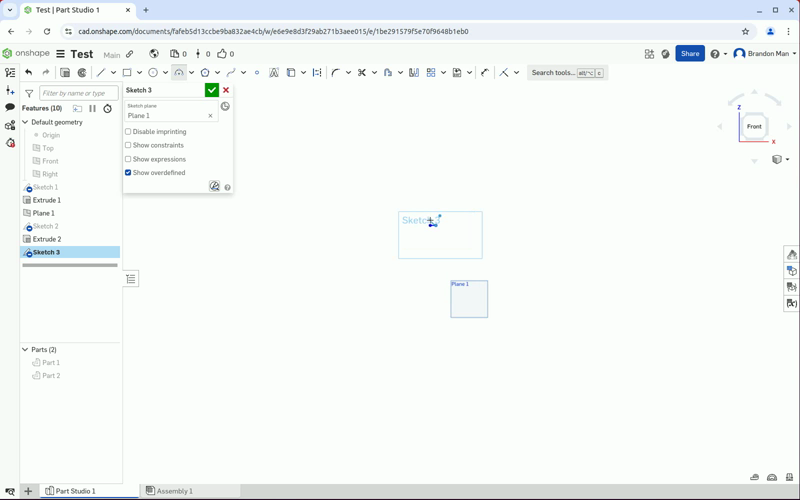
scroll(6)
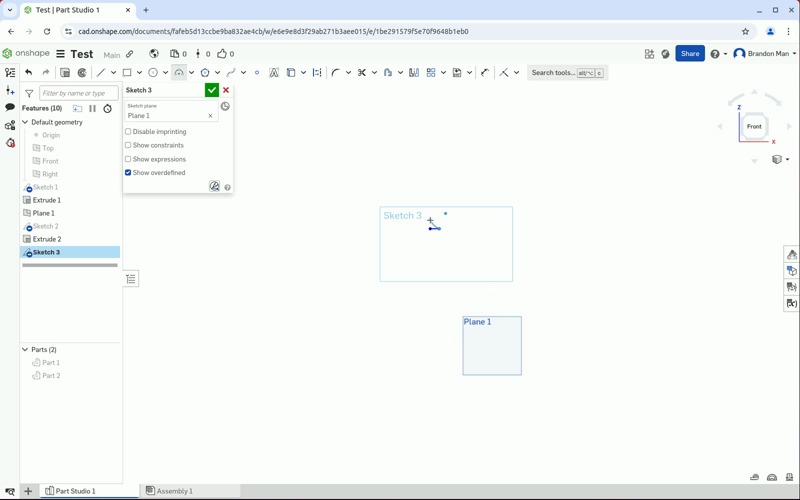
scroll(6)
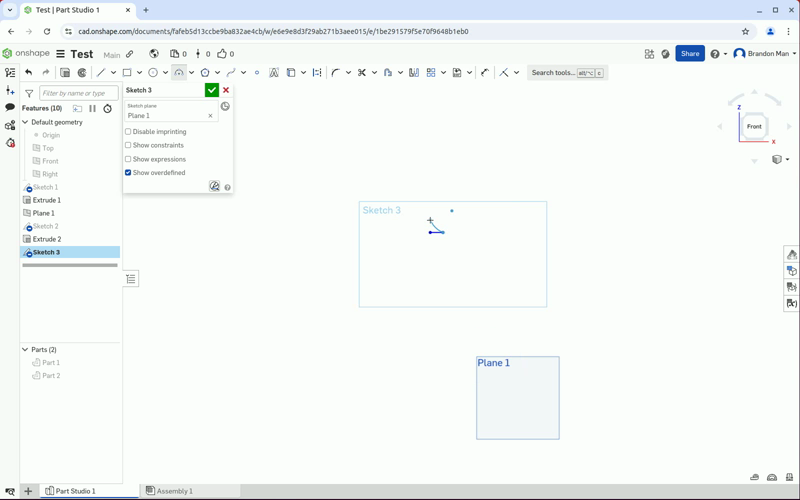
scroll(6)
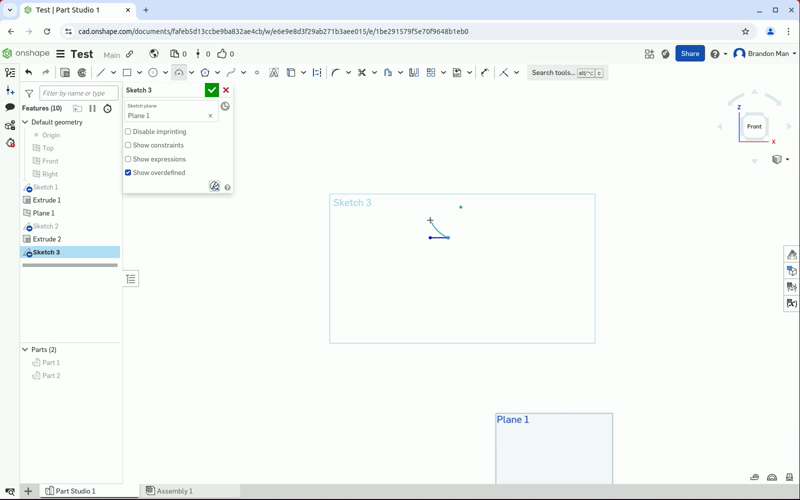
scroll(6)
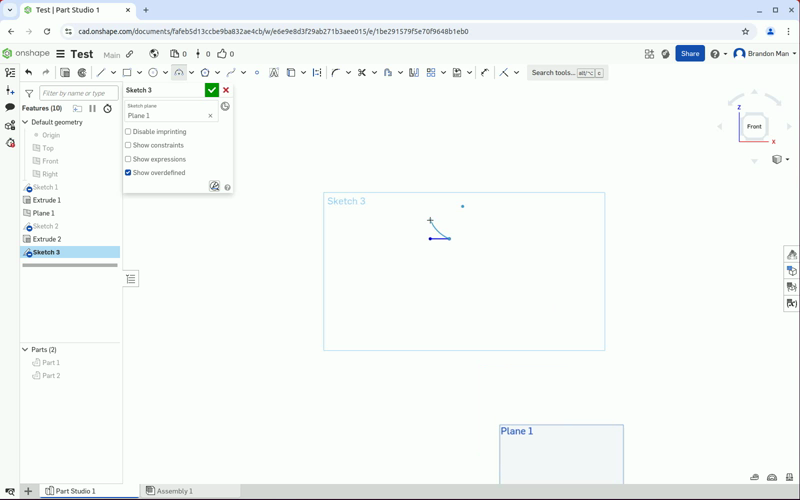
scroll(6)
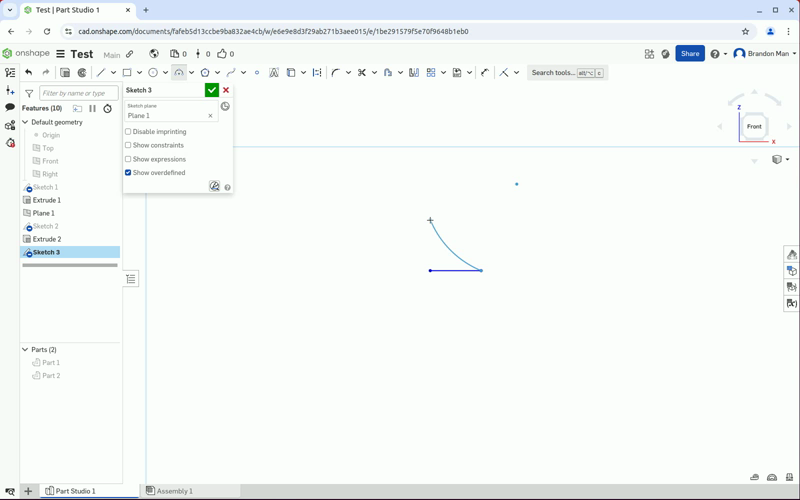
click(430, 219)
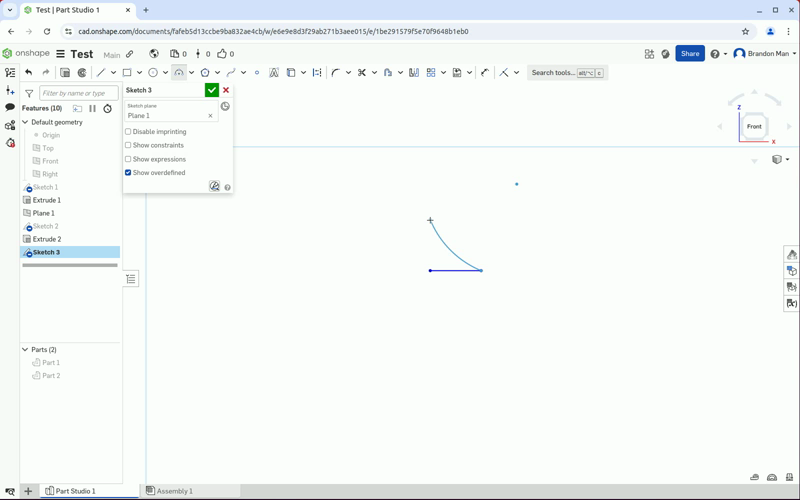
scroll(-6)
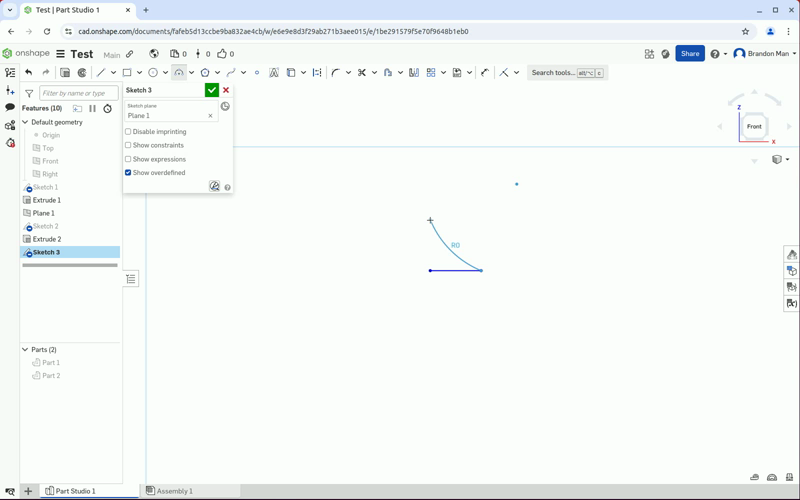
scroll(-6)
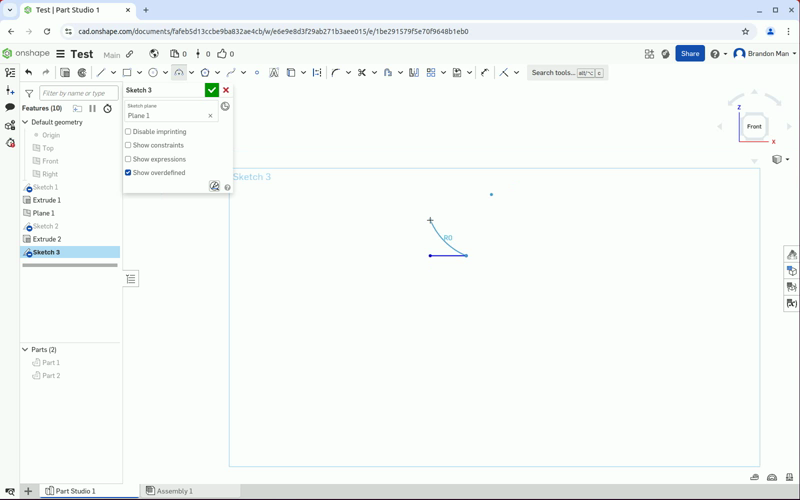
scroll(-6)
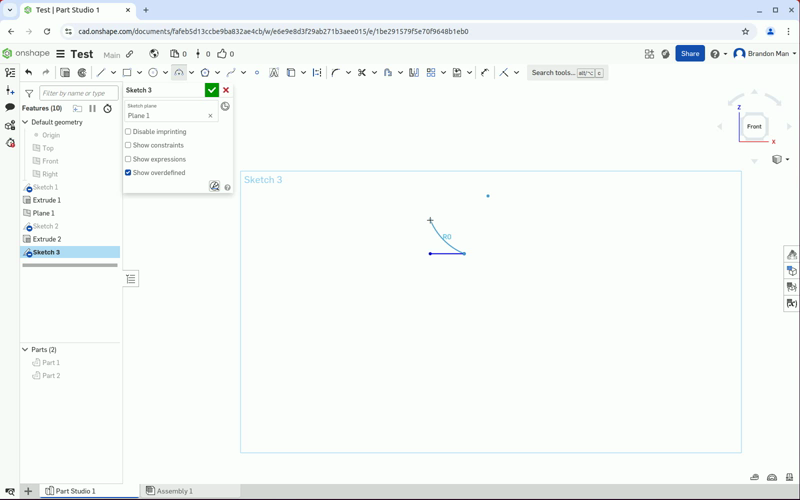
scroll(-6)
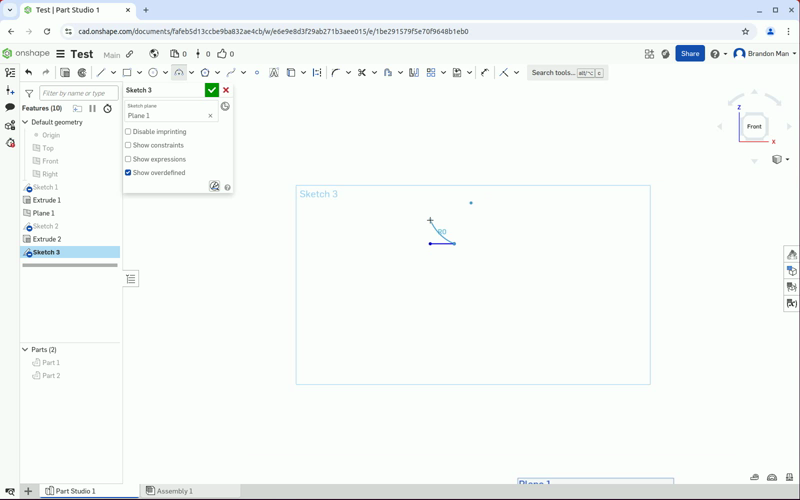
scroll(-6)
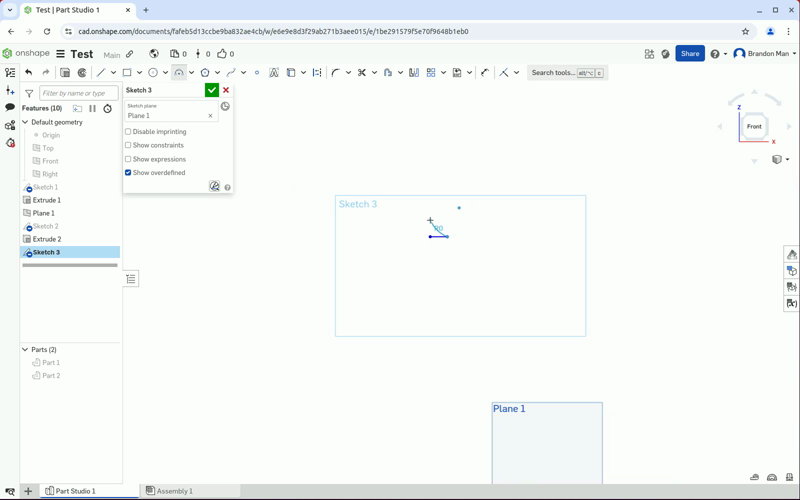
scroll(-6)
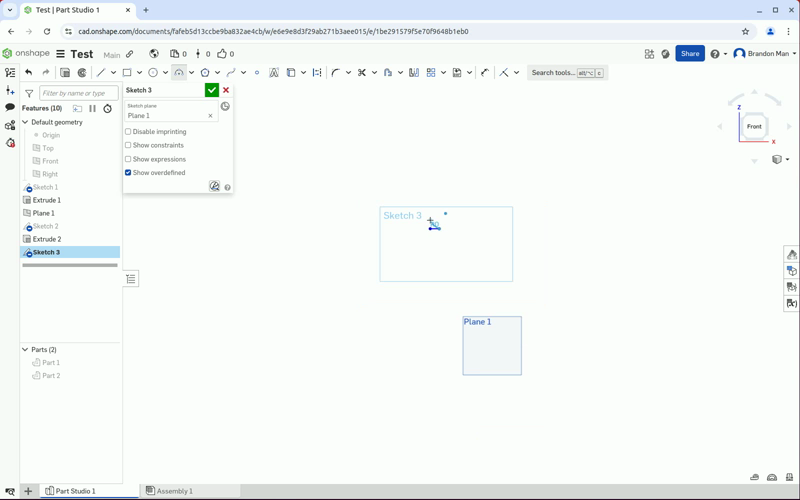
scroll(-6)
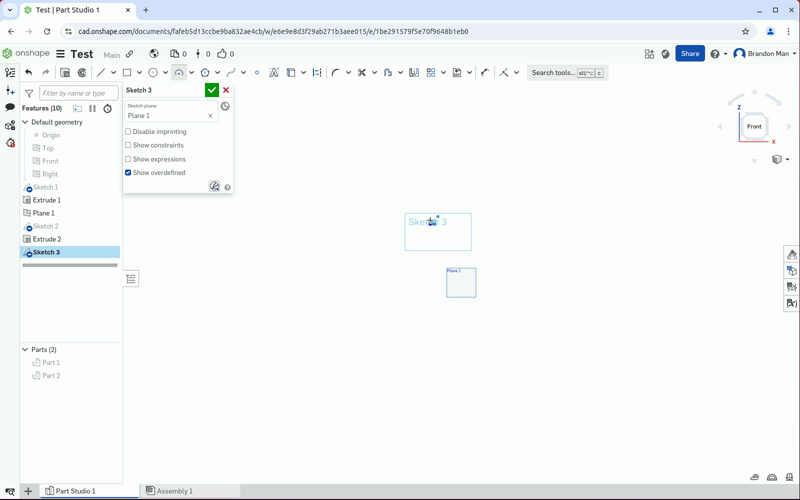
mouse_move(431, 222)
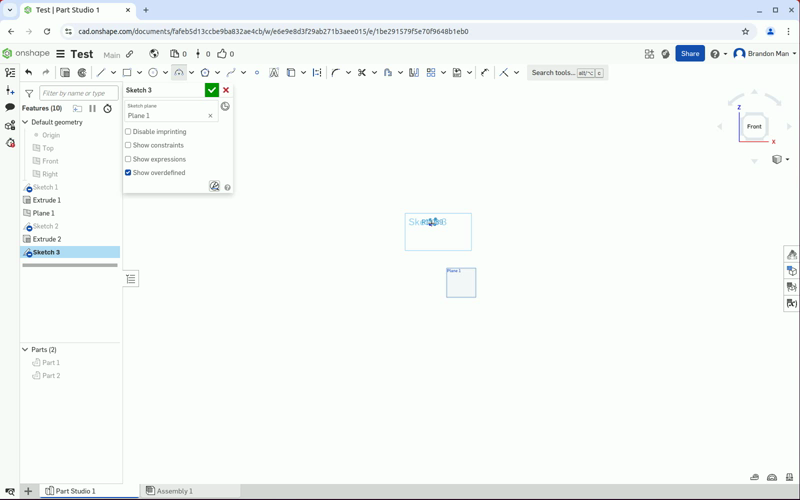
scroll(6)
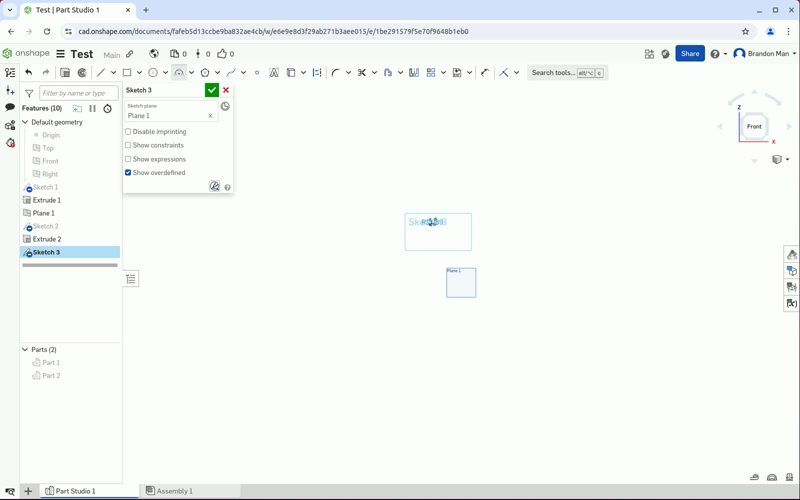
scroll(6)
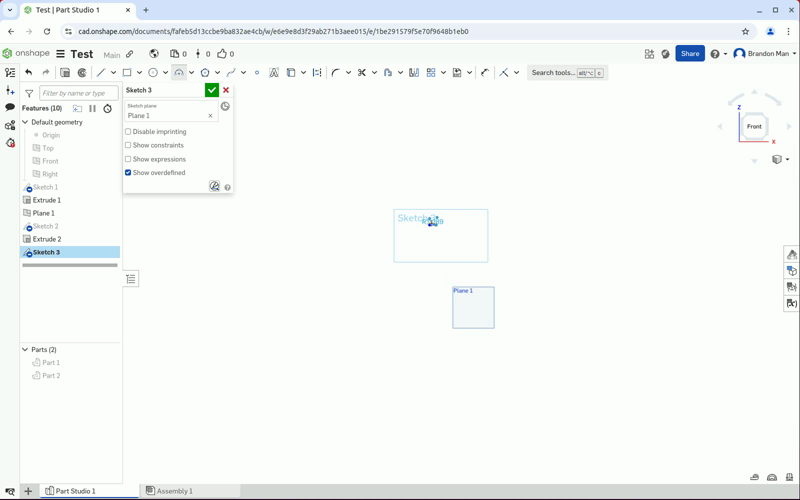
scroll(6)
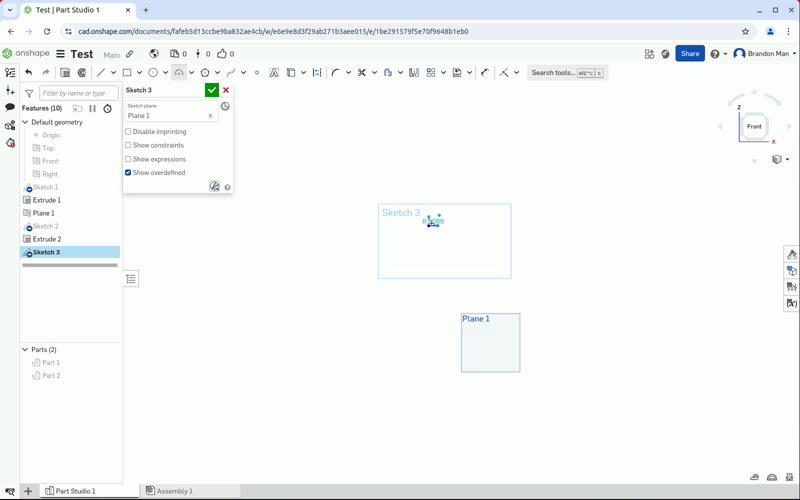
scroll(6)
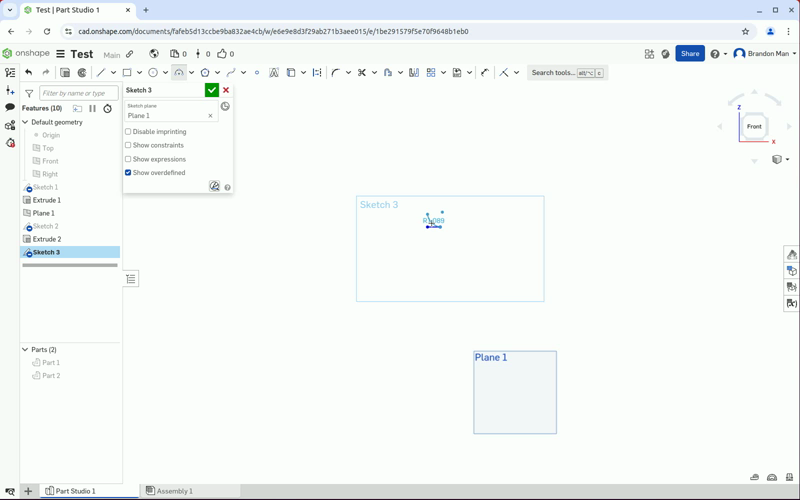
scroll(6)
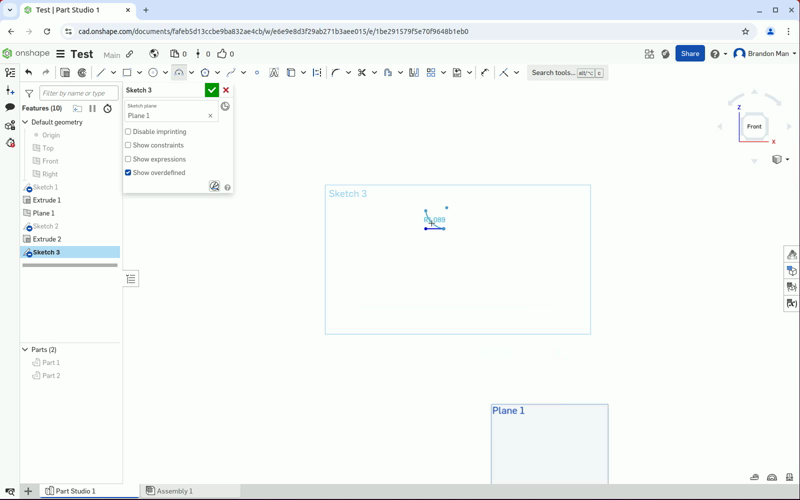
scroll(6)
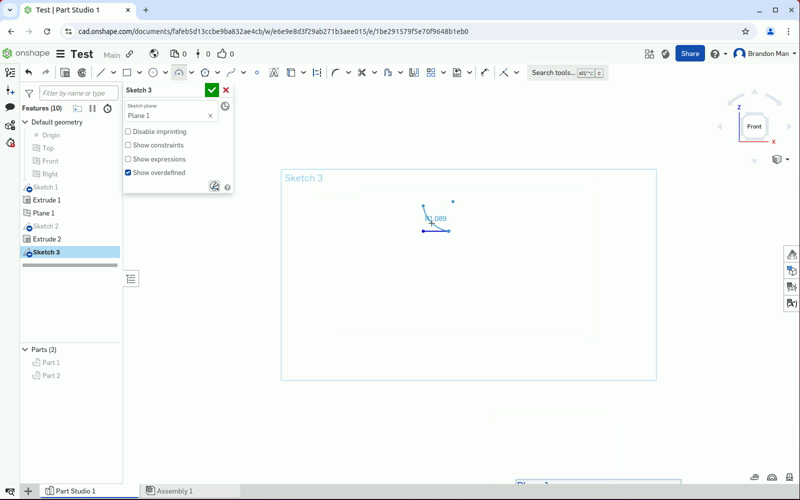
scroll(6)
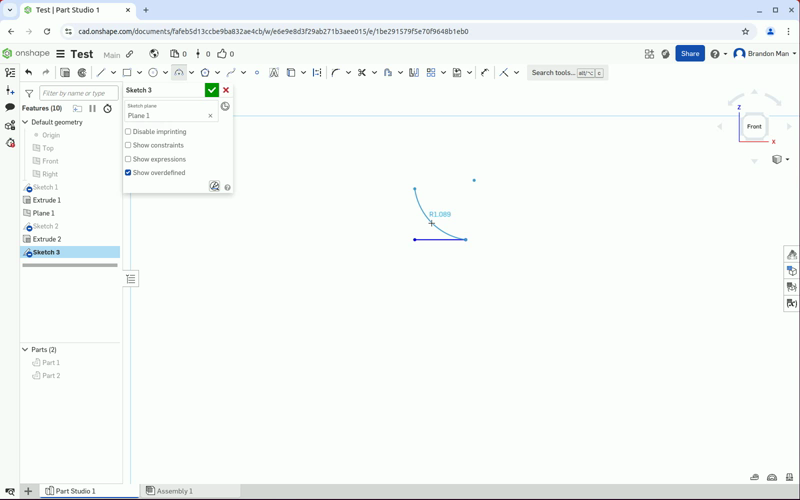
click(431, 222)
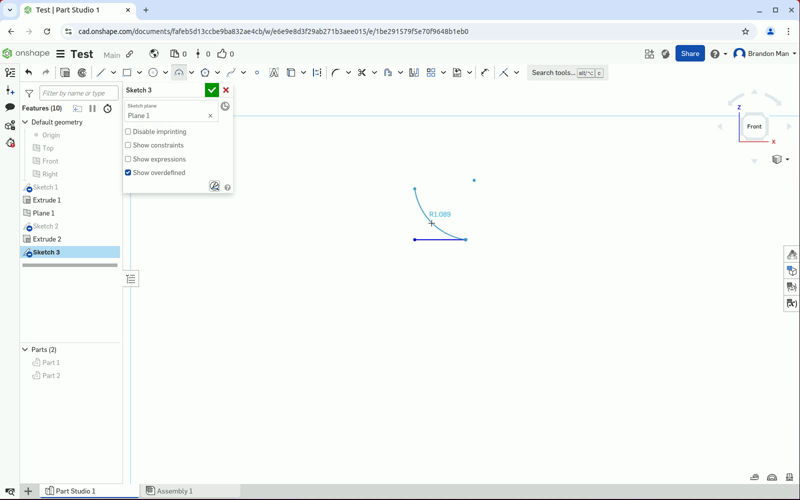
scroll(-6)
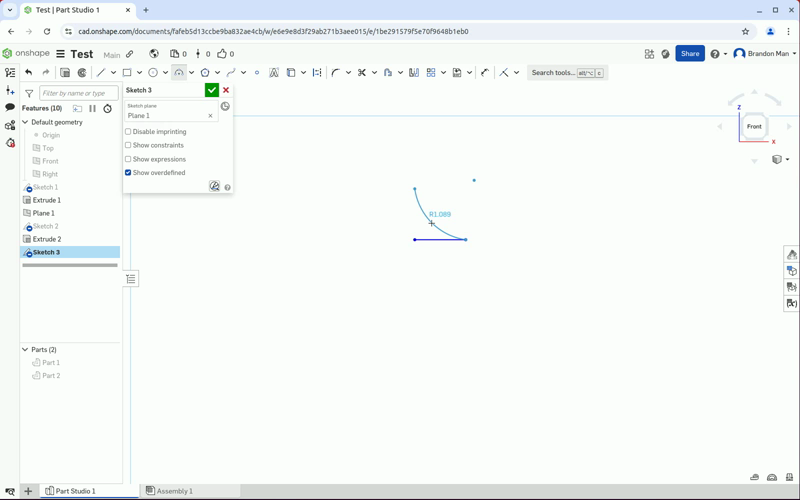
scroll(-6)
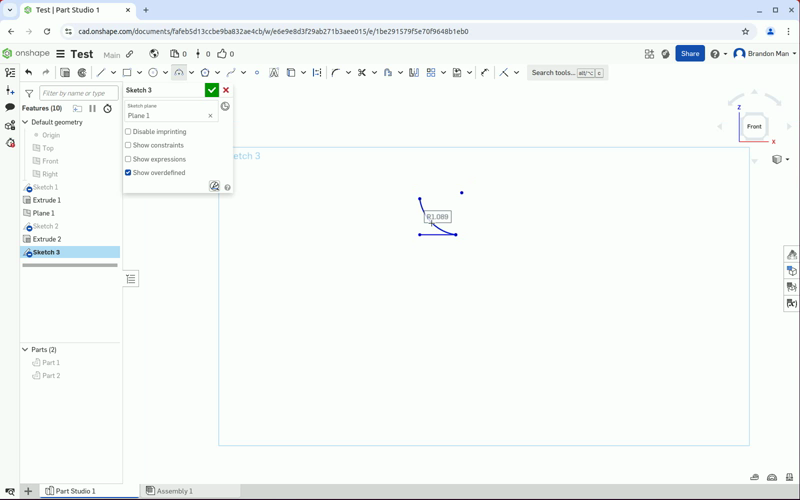
scroll(-6)
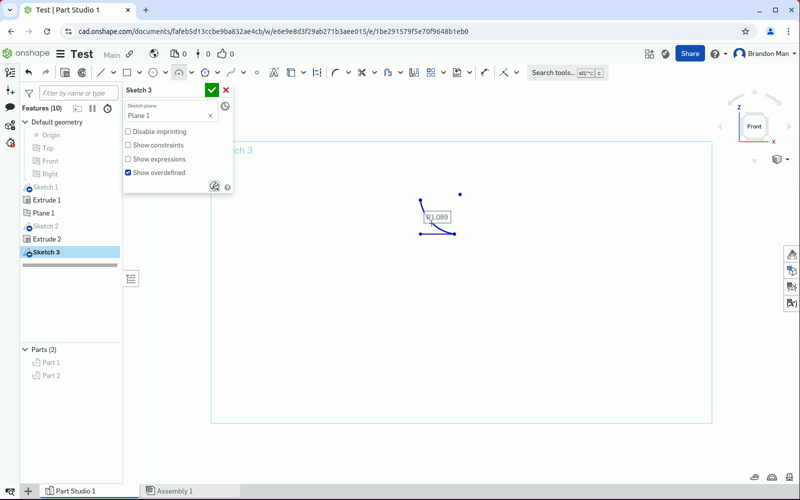
scroll(-6)
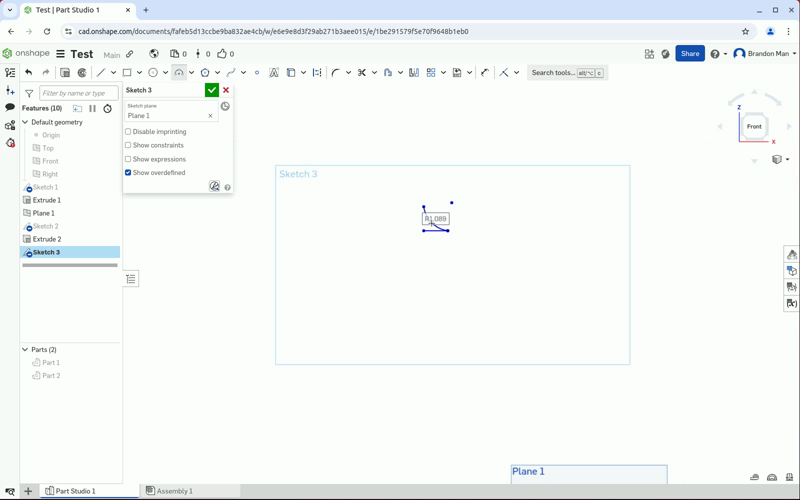
scroll(-6)
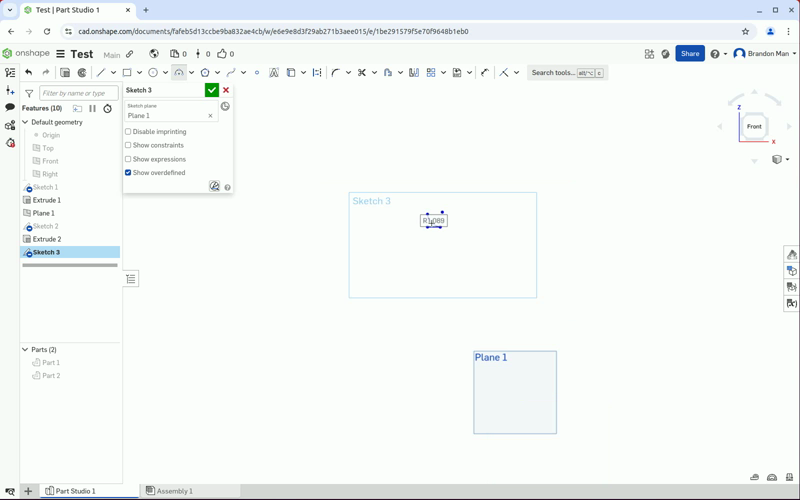
scroll(-6)
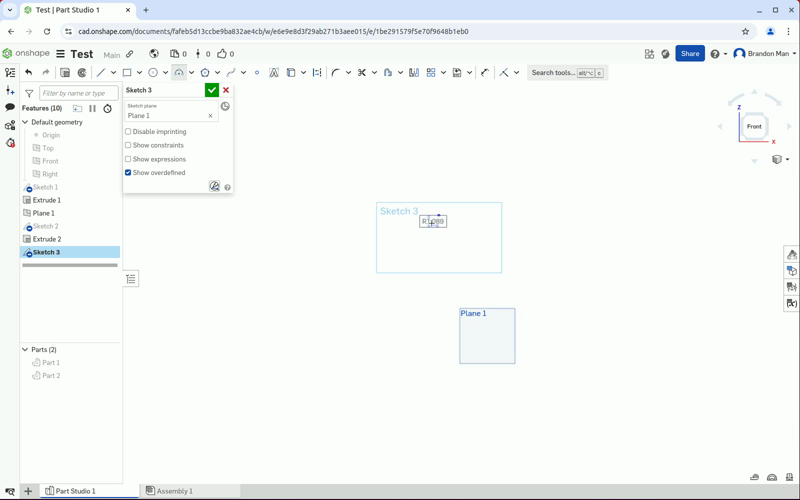
scroll(-6)
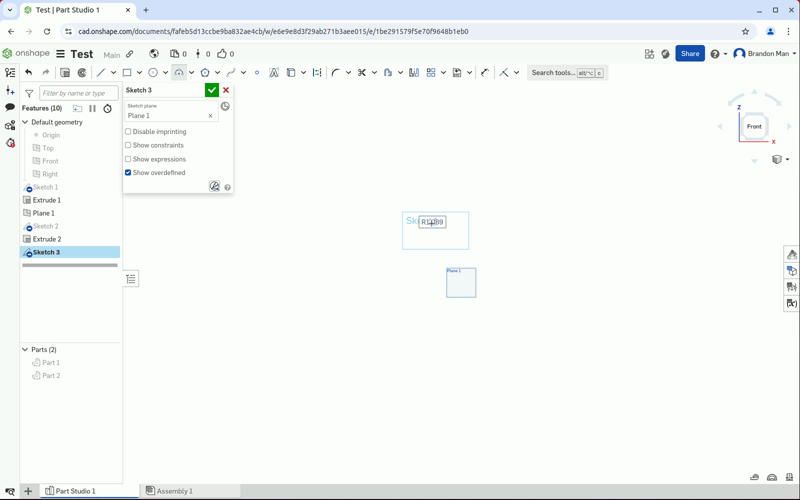
key_up(shift)
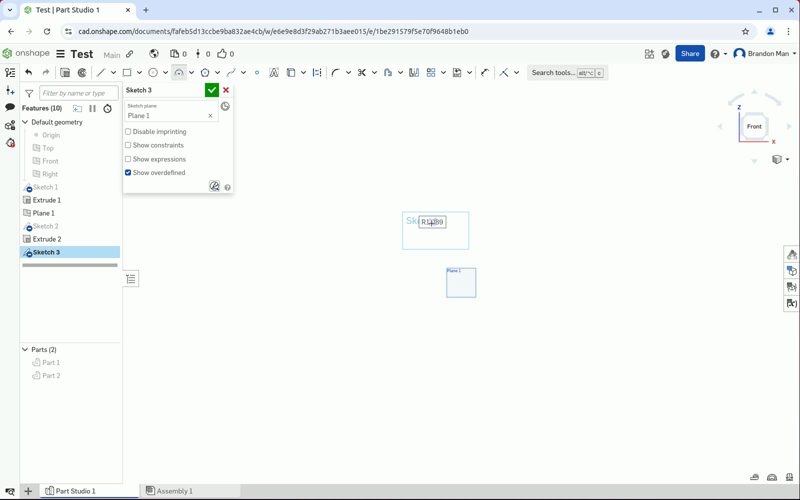
key(esc)
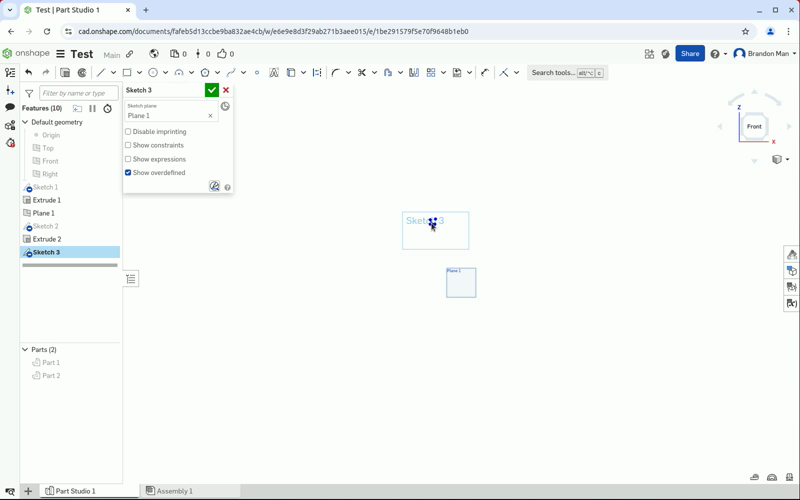
key(l)
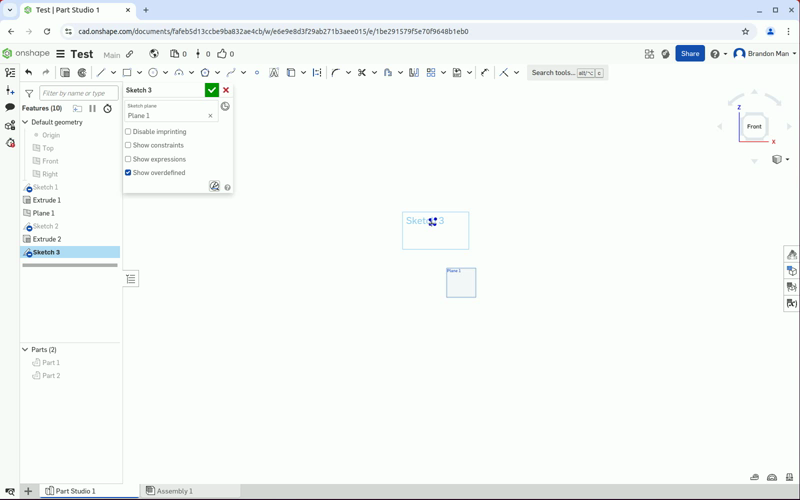
mouse_move(430, 219)
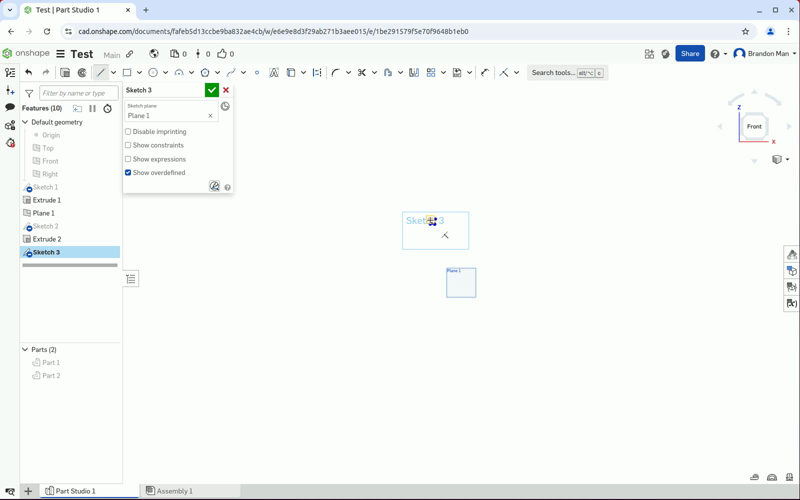
scroll(6)
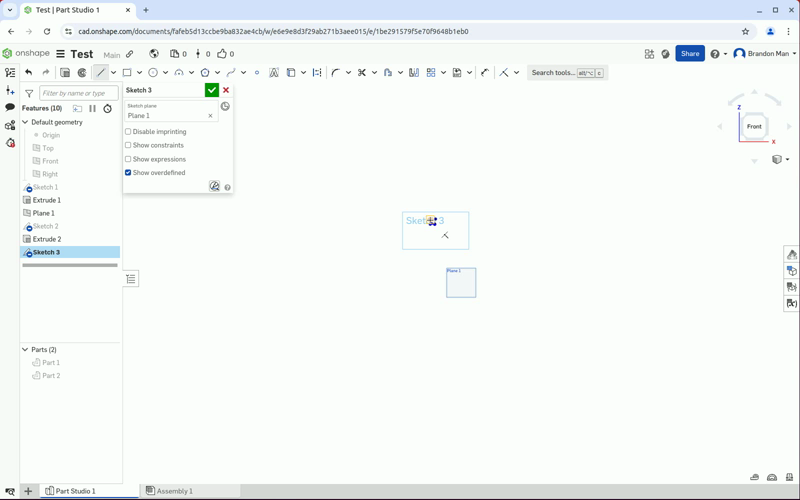
scroll(6)
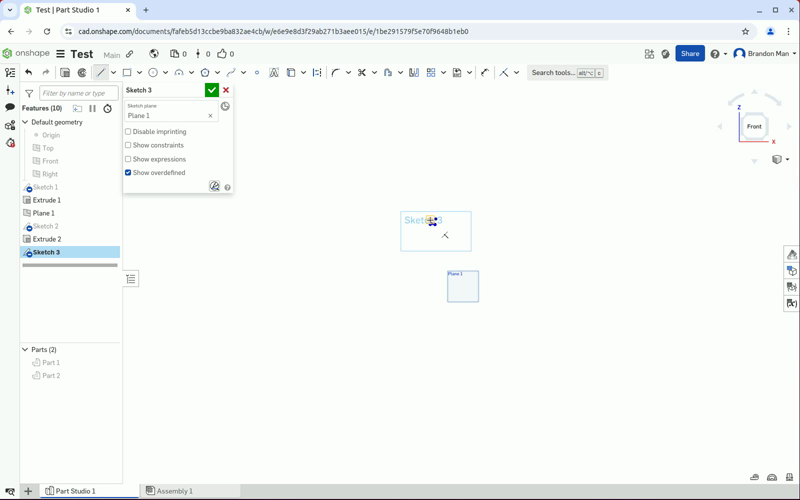
scroll(6)
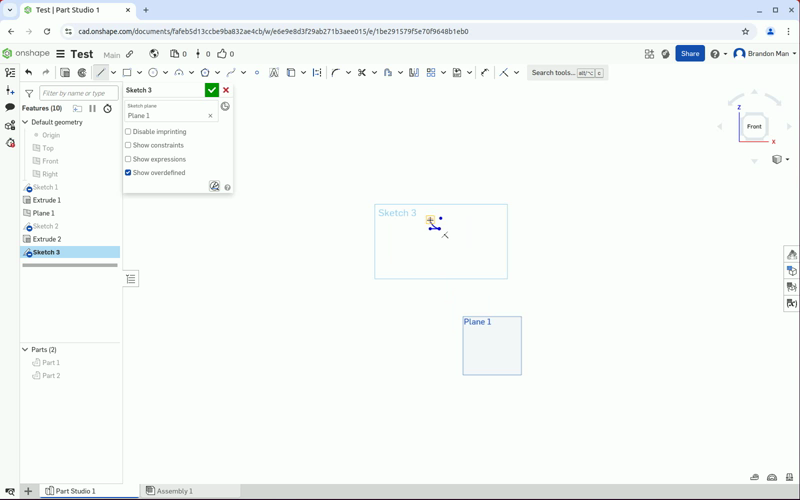
scroll(6)
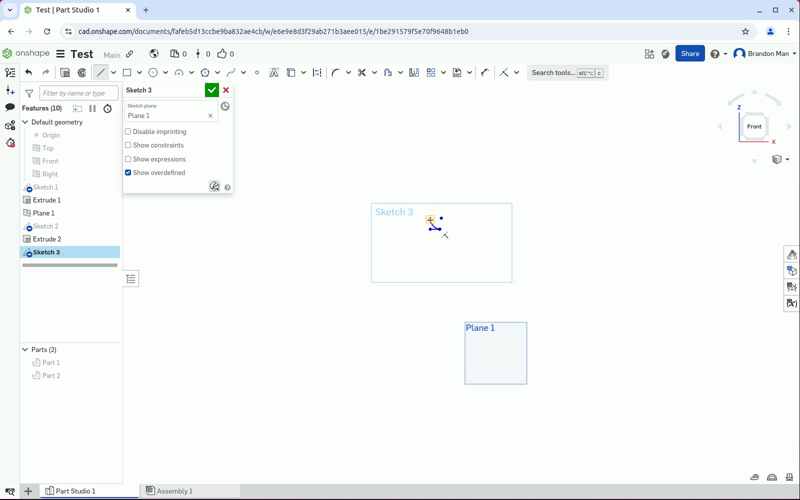
scroll(6)
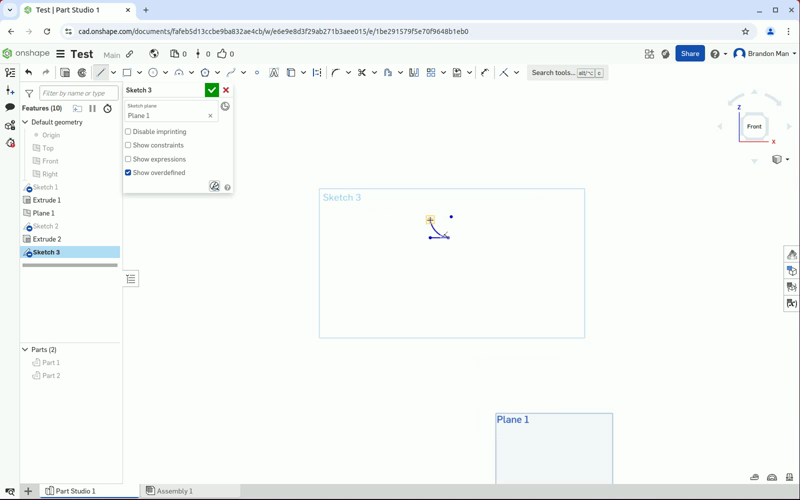
scroll(6)
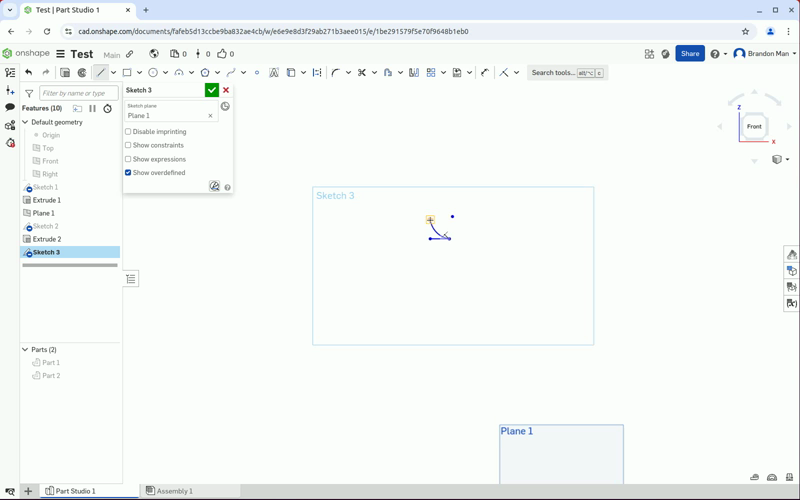
scroll(6)
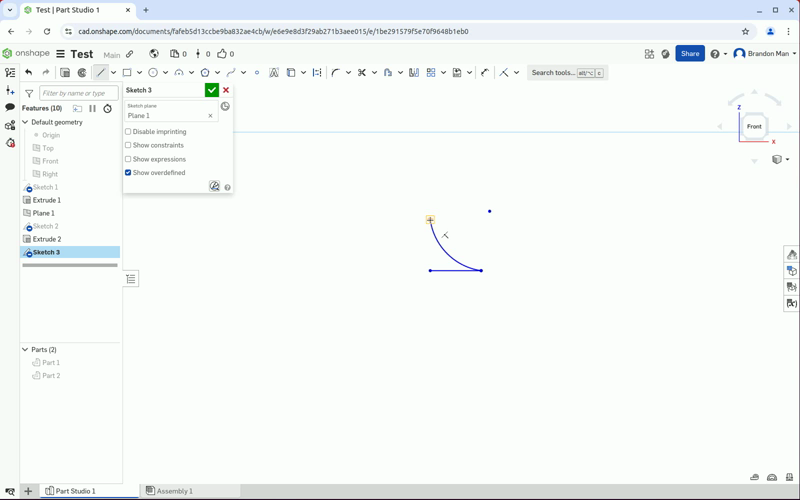
click(430, 219)
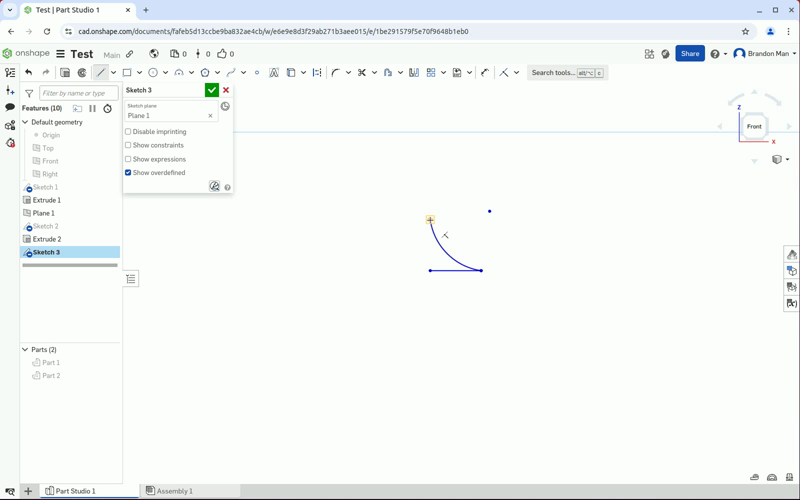
scroll(-6)
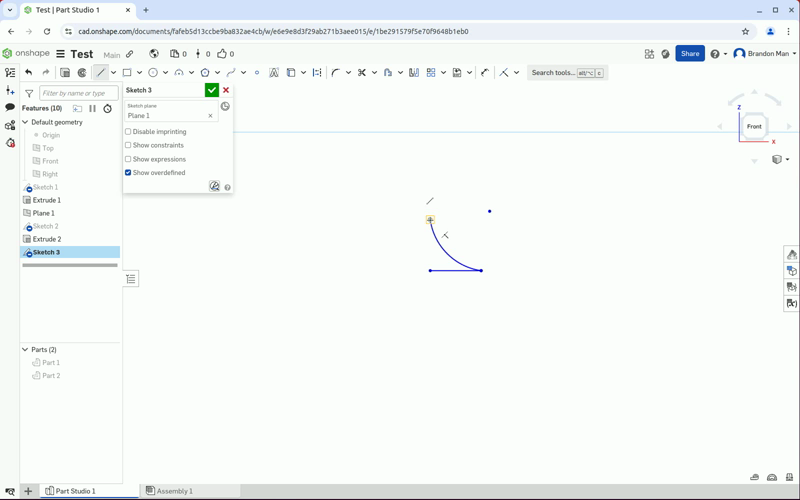
scroll(-6)
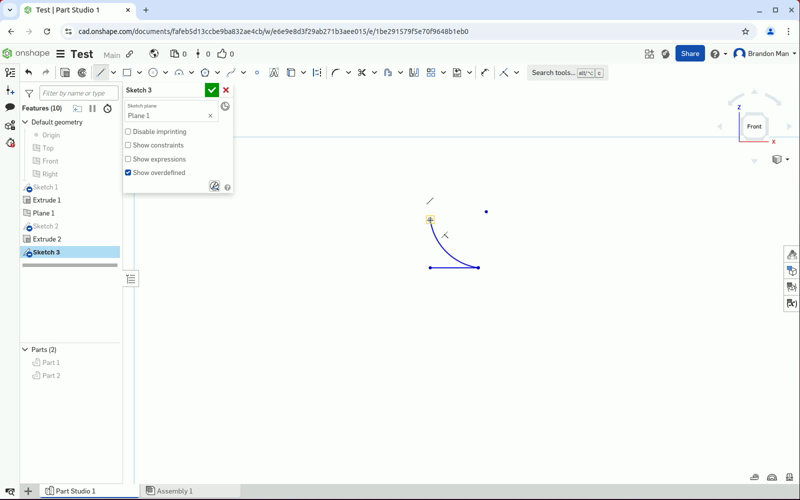
scroll(-6)
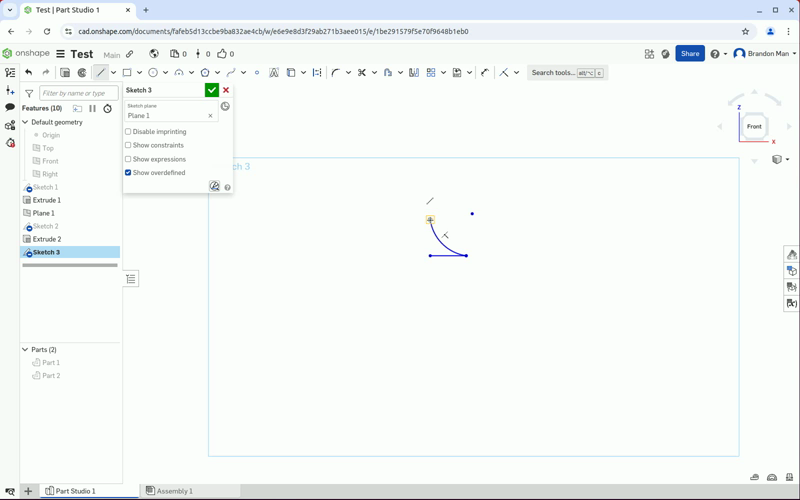
scroll(-6)
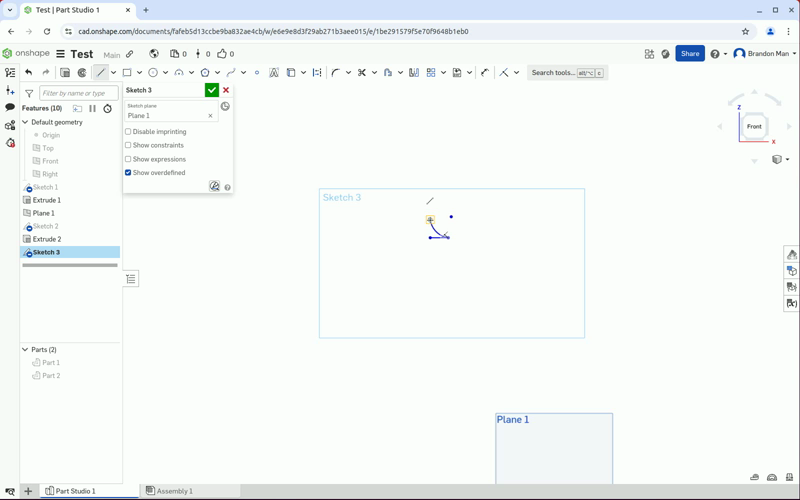
scroll(-6)
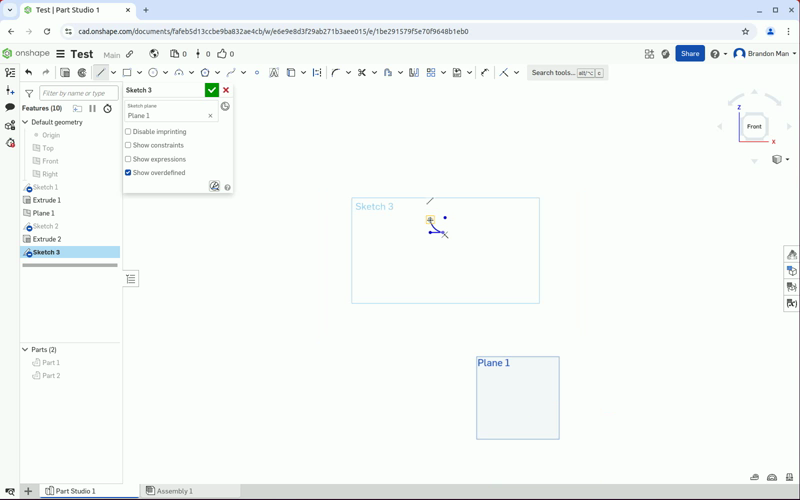
scroll(-6)
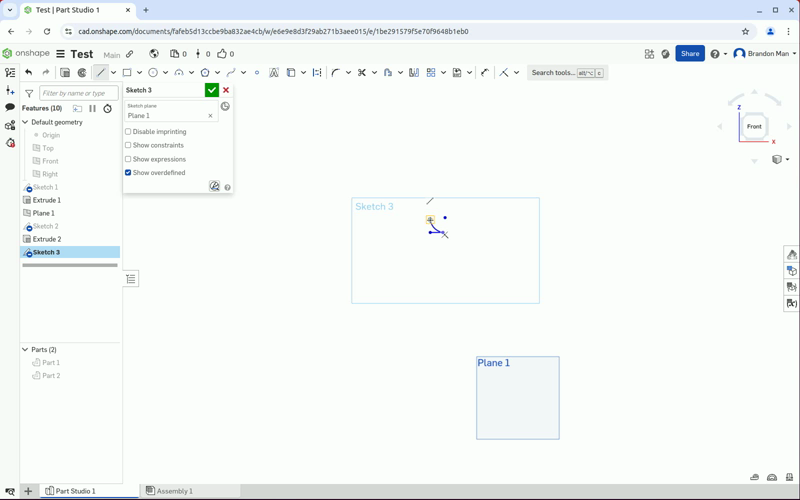
scroll(-6)
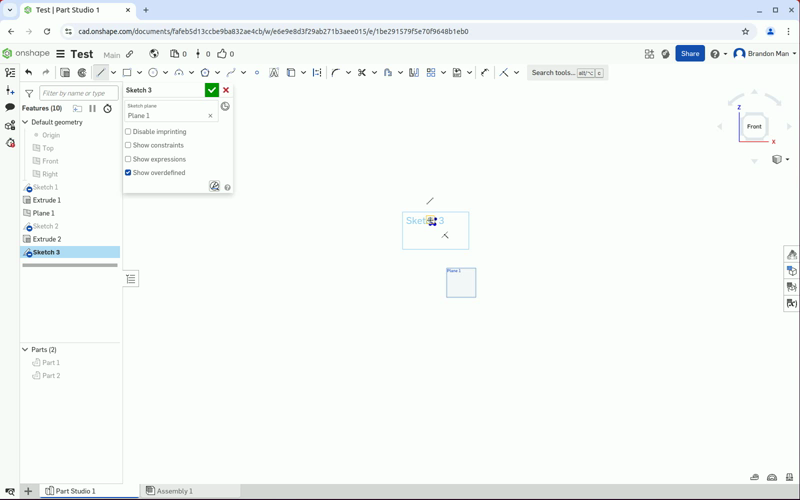
mouse_move(460, 219)
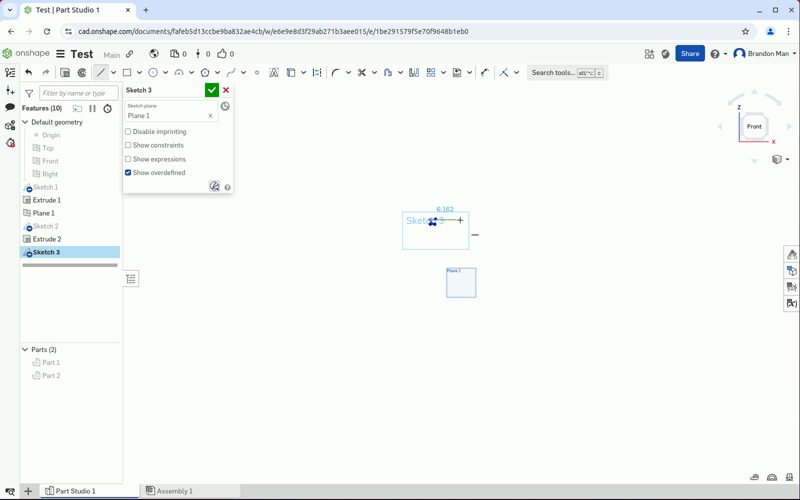
key_down(shift)
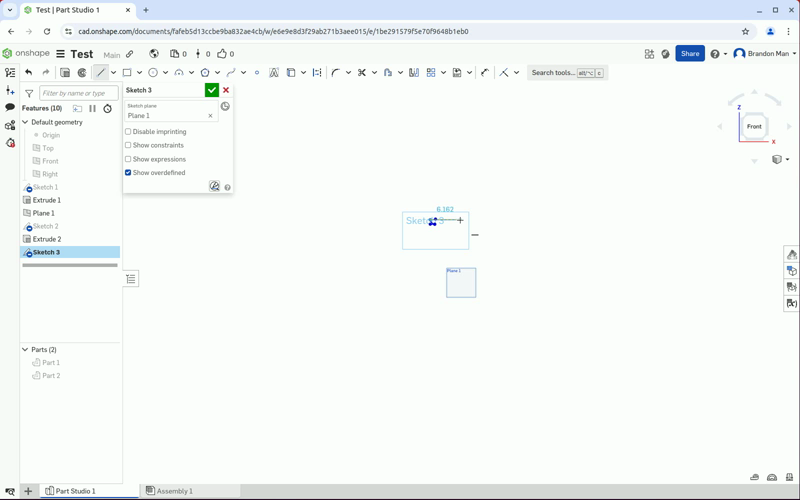
mouse_move(430, 224)
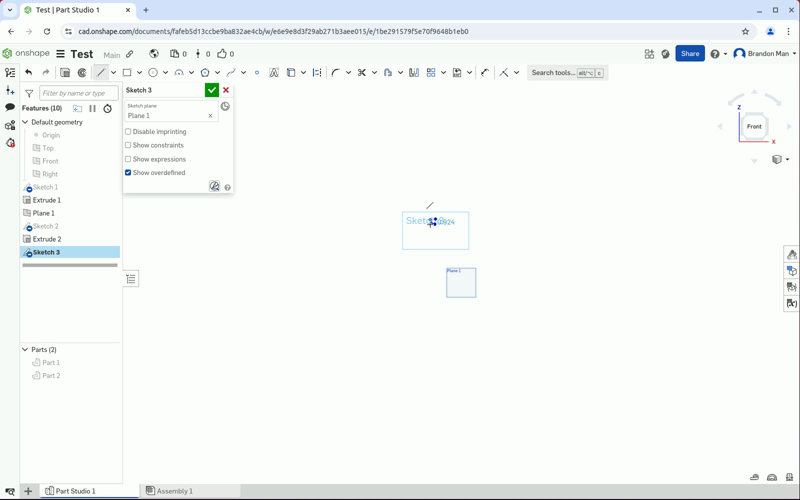
scroll(6)
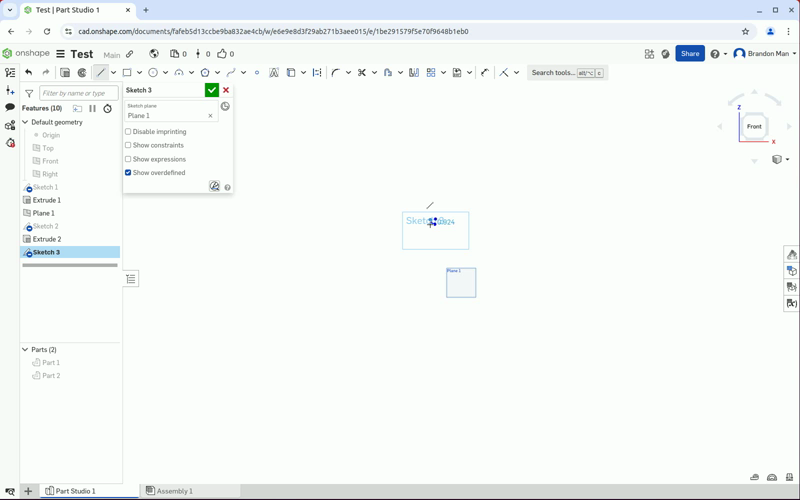
scroll(6)
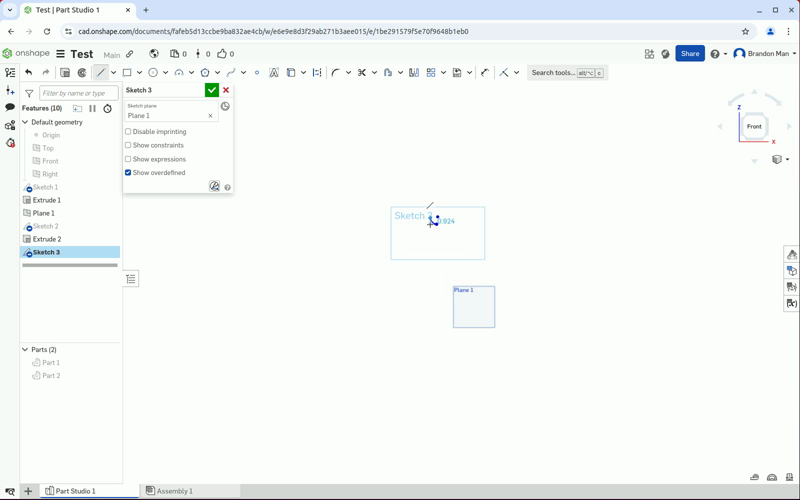
scroll(6)
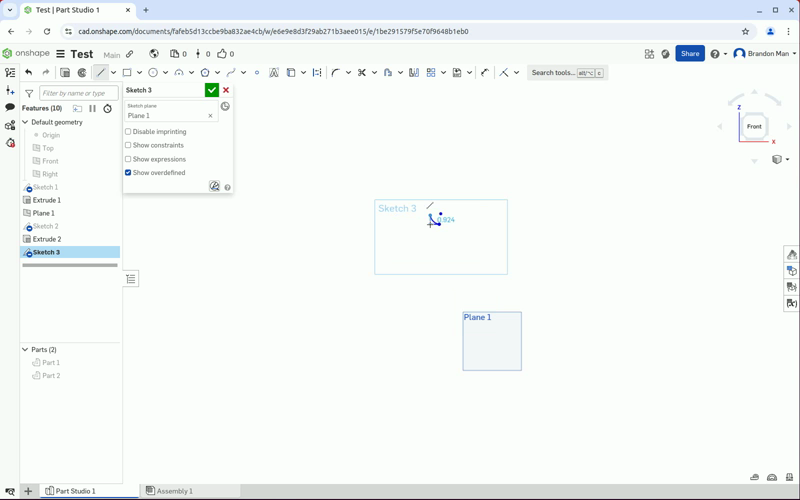
scroll(6)
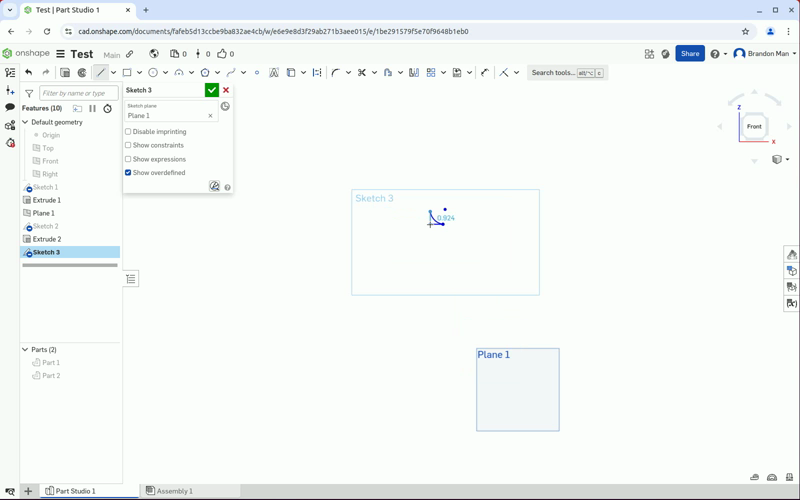
scroll(6)
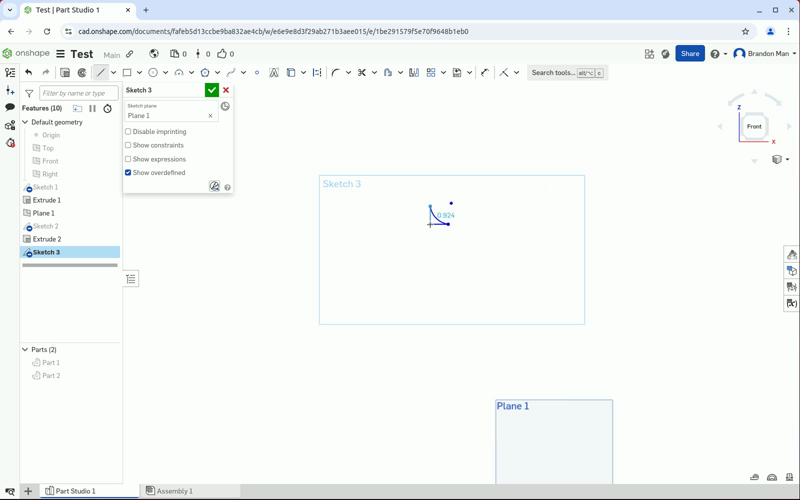
scroll(6)
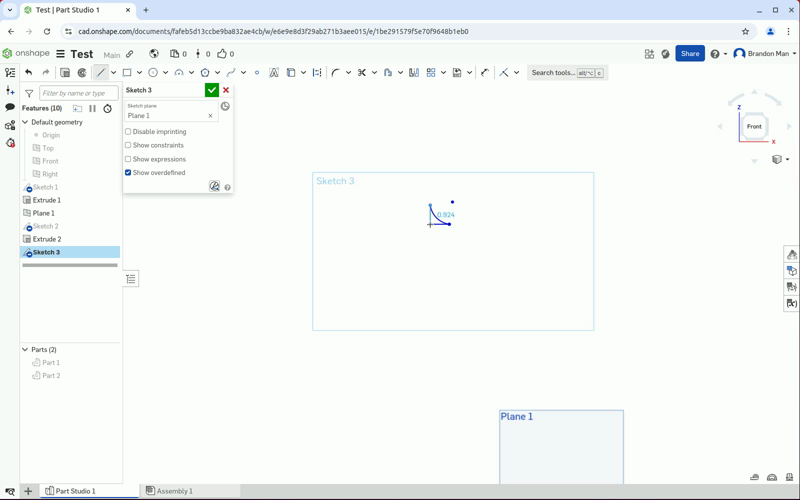
scroll(6)
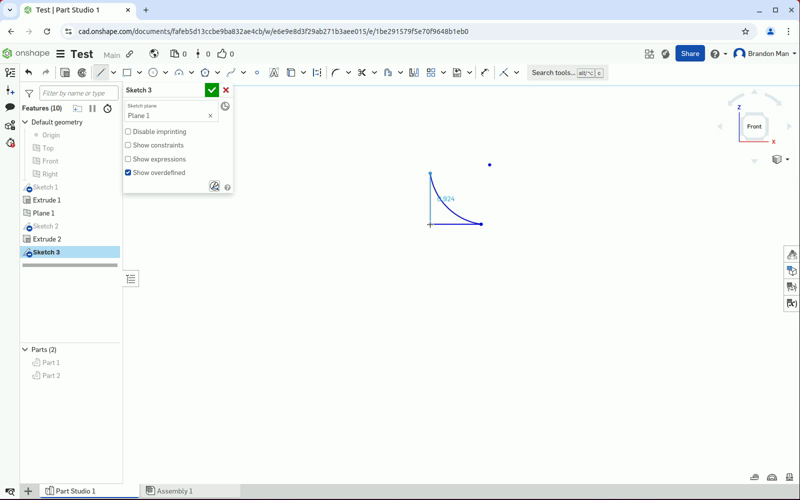
key_up(shift)
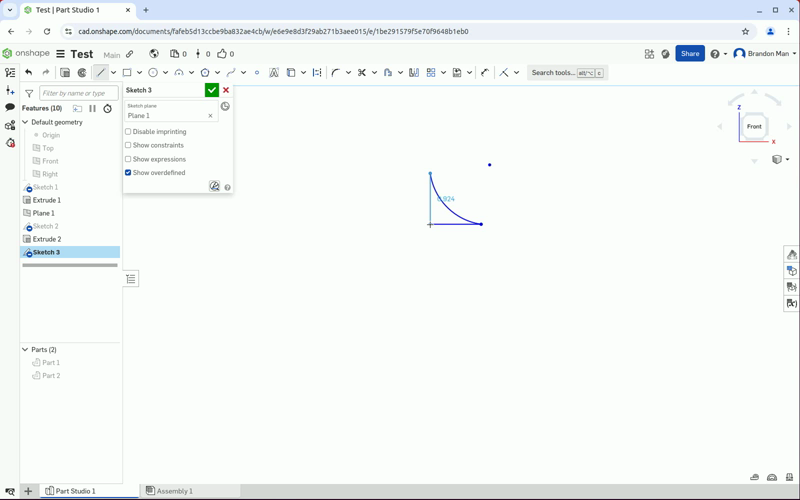
click(430, 224)
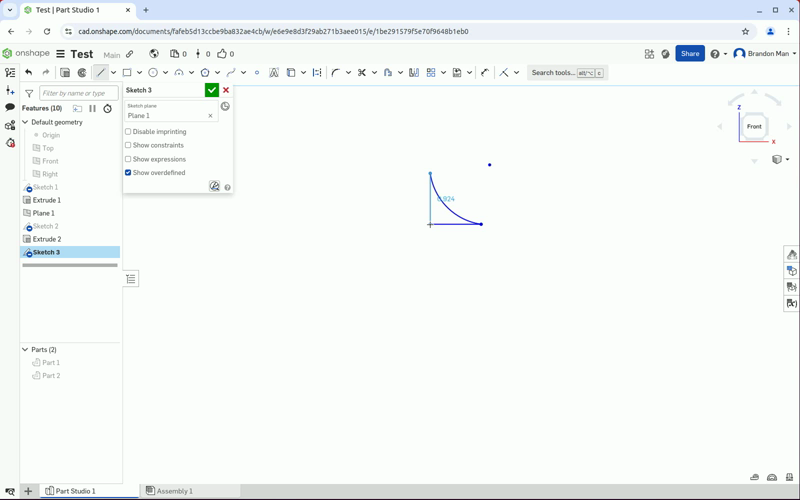
scroll(-6)
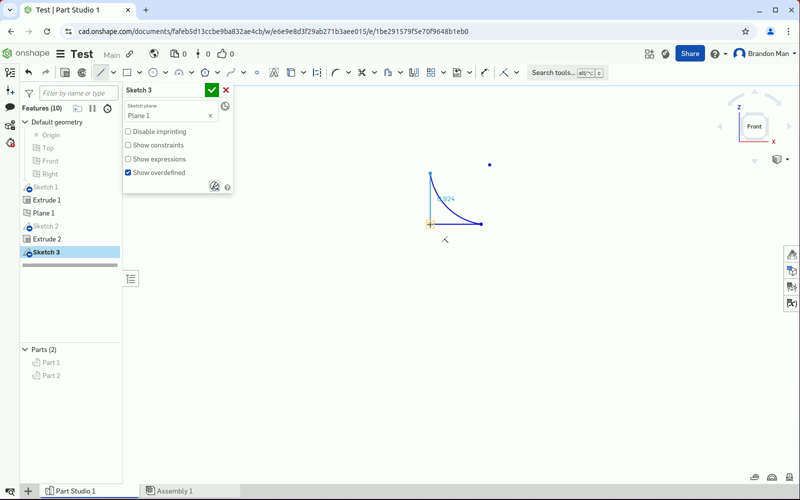
scroll(-6)
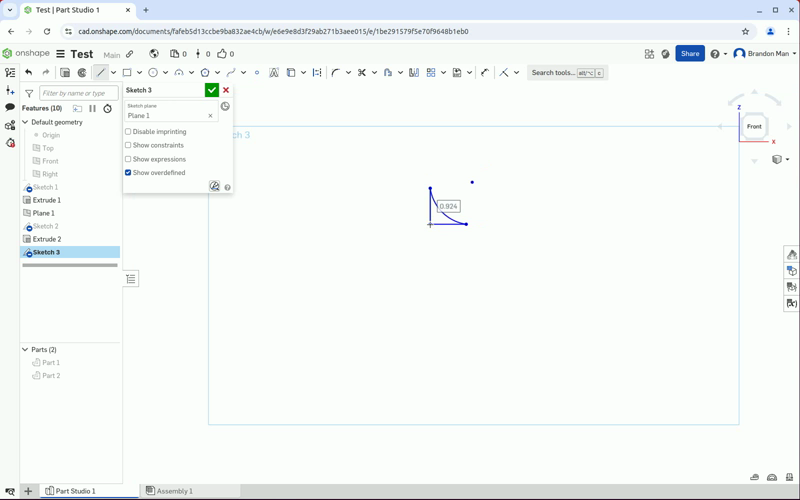
scroll(-6)
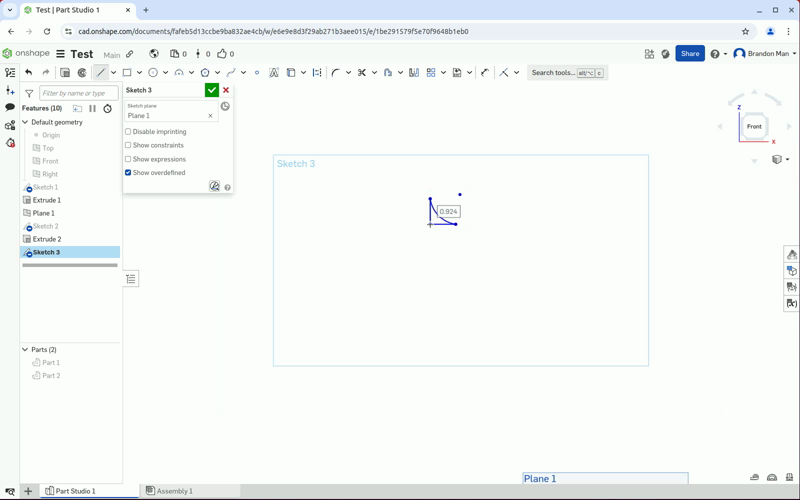
scroll(-6)
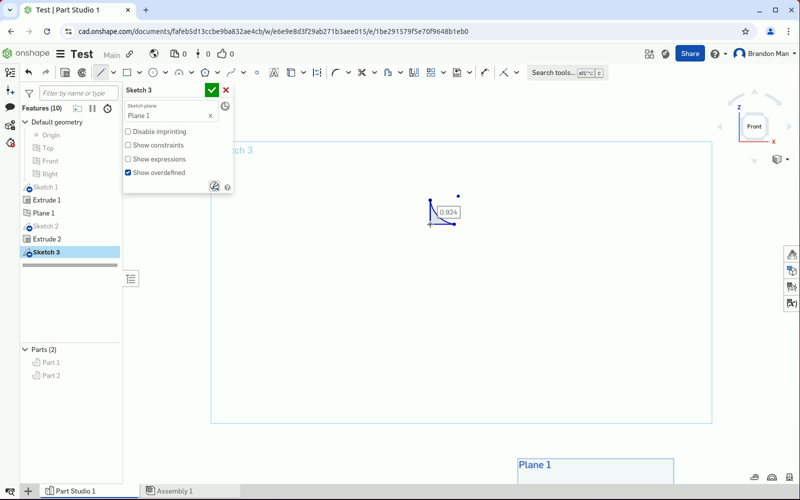
scroll(-6)
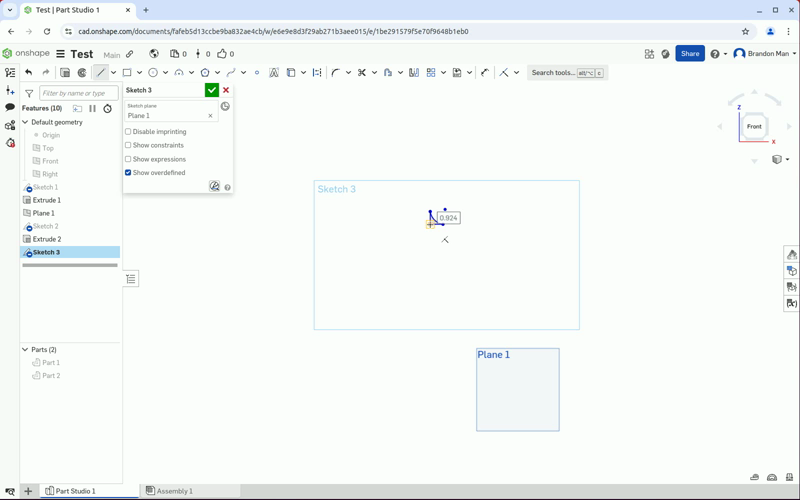
scroll(-6)
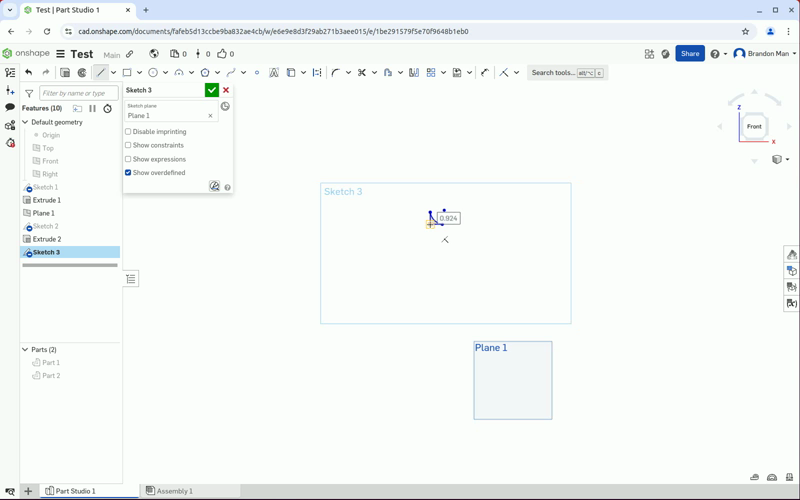
scroll(-6)
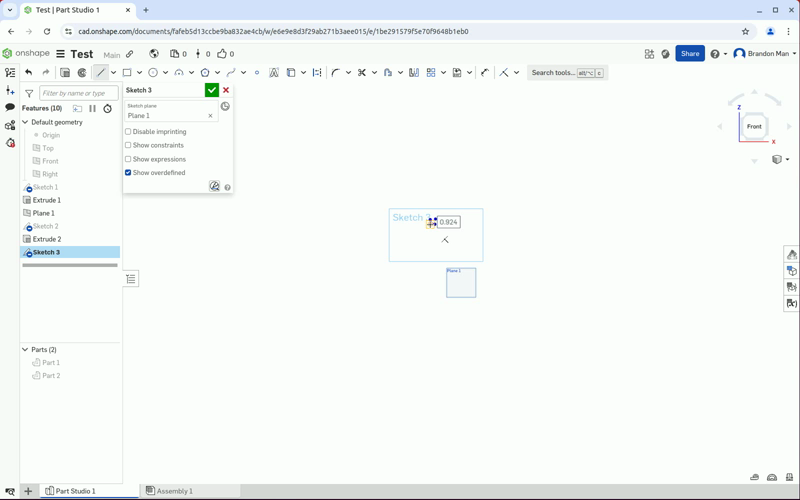
key(esc)
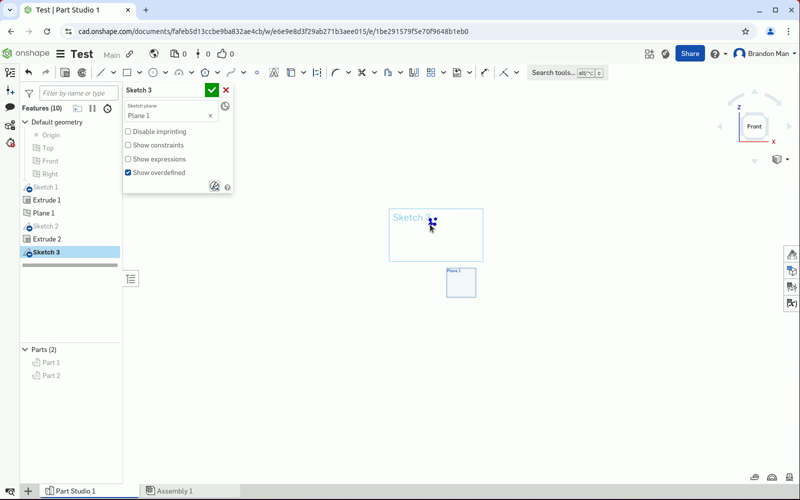
mouse_move(434, 223)
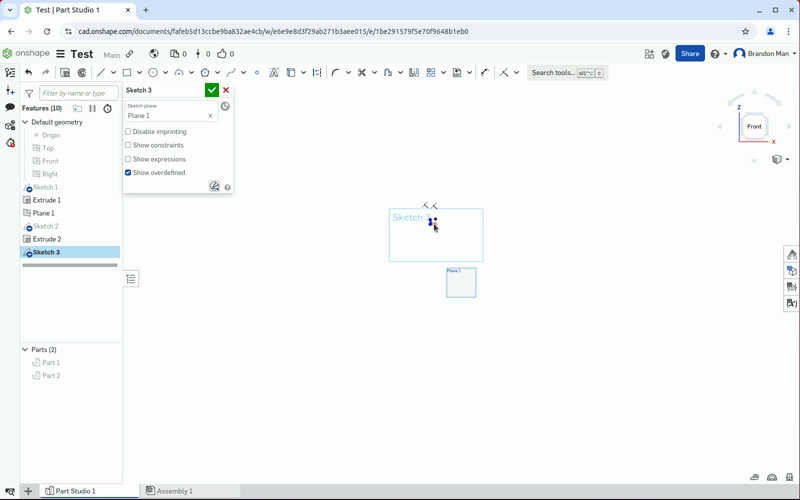
scroll(6)
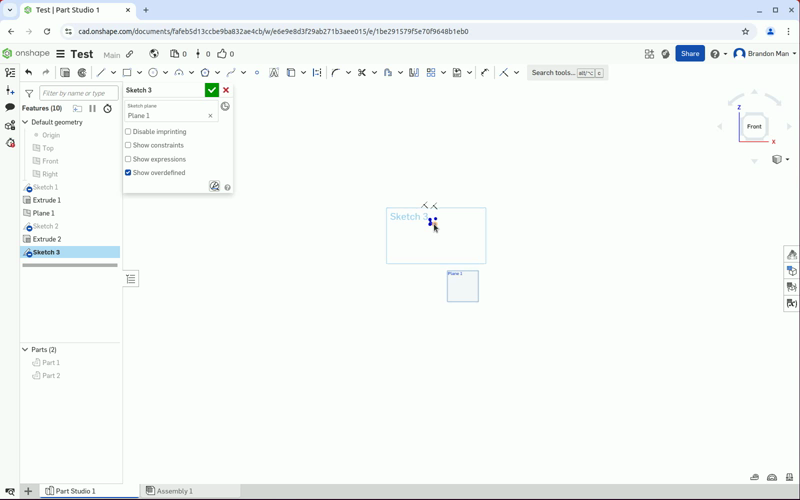
scroll(6)
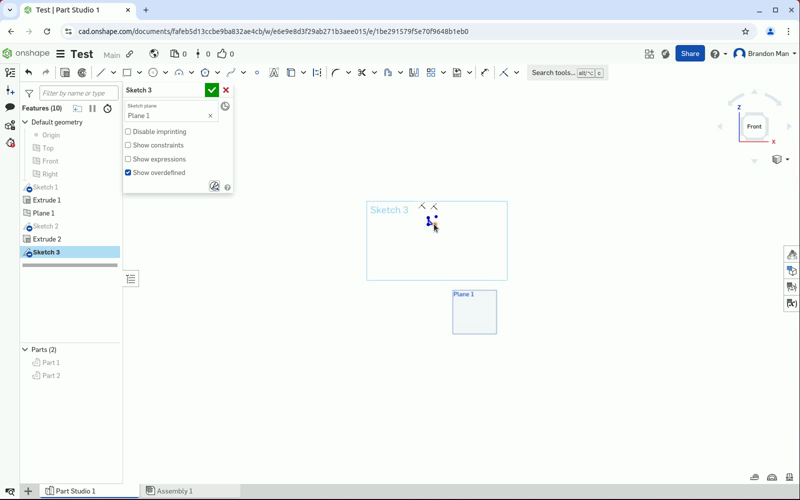
scroll(6)
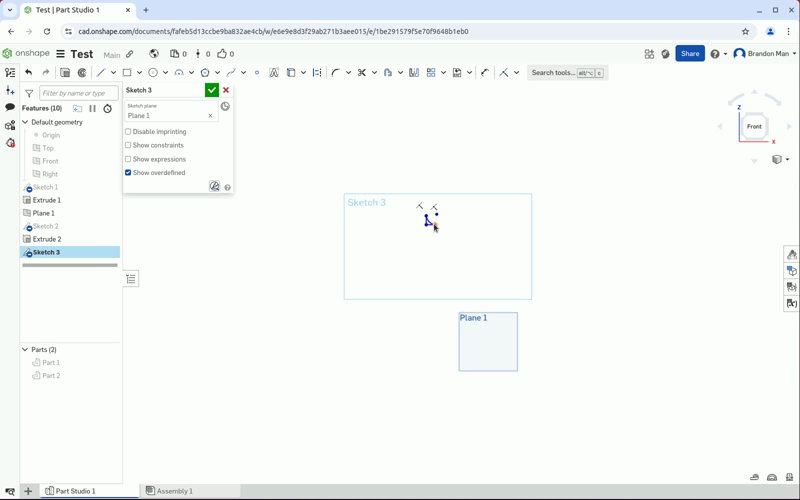
scroll(6)
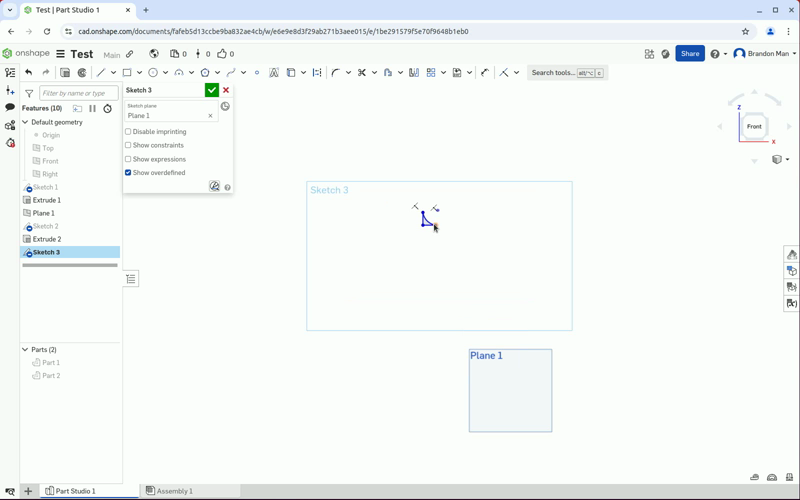
scroll(6)
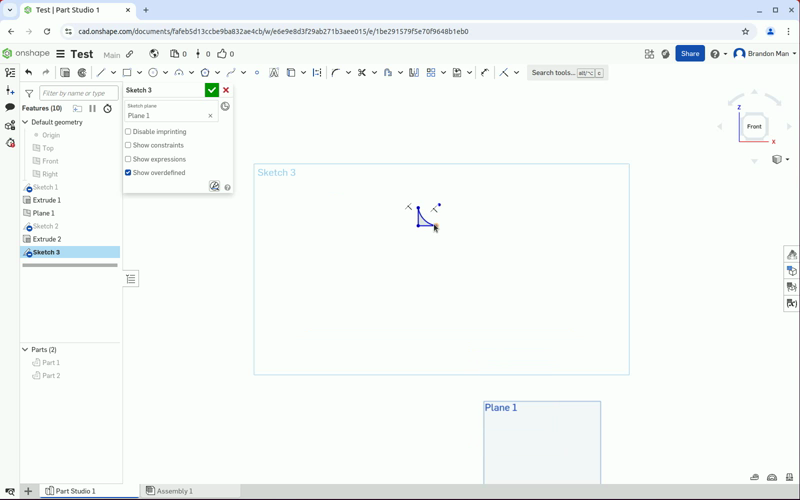
scroll(6)
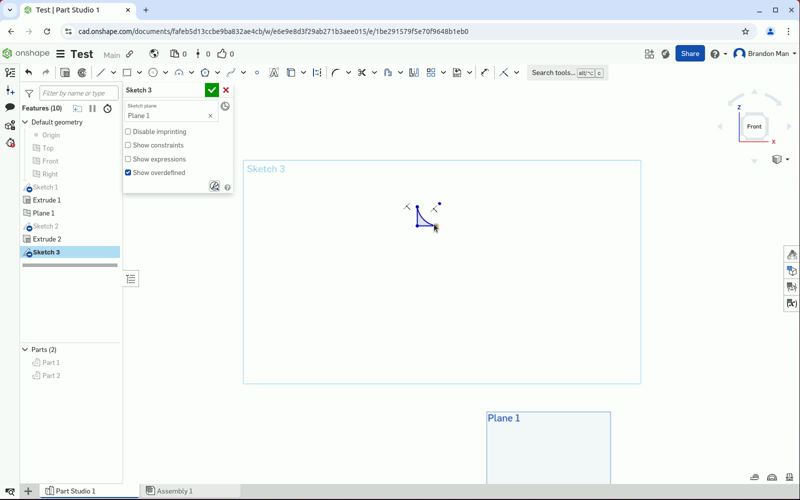
scroll(6)
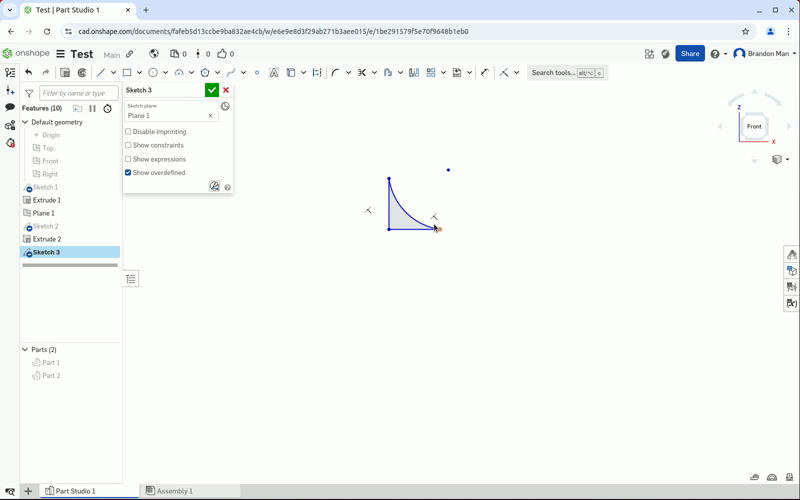
click(434, 223)
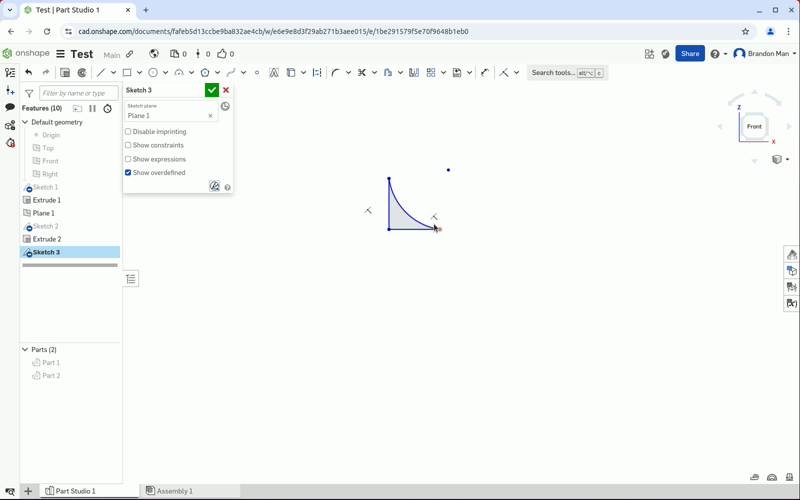
scroll(-6)
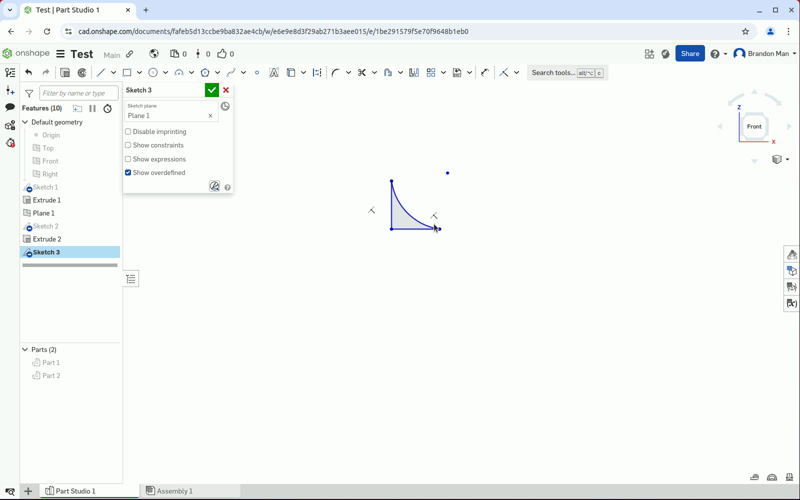
scroll(-6)
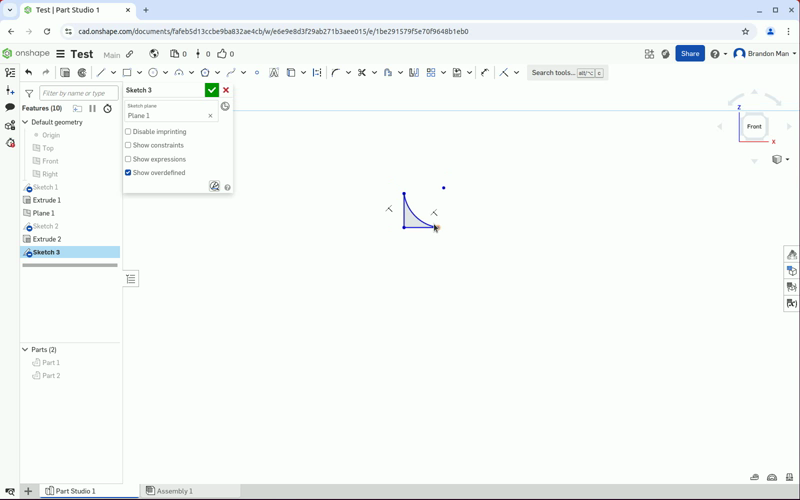
scroll(-6)
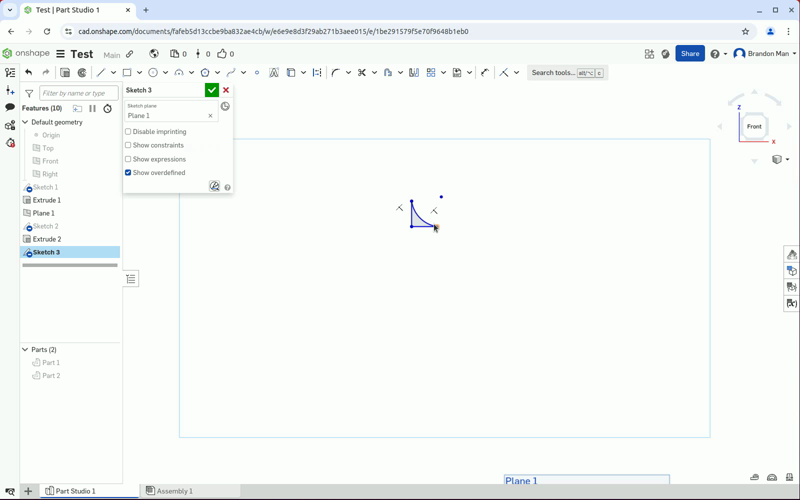
scroll(-6)
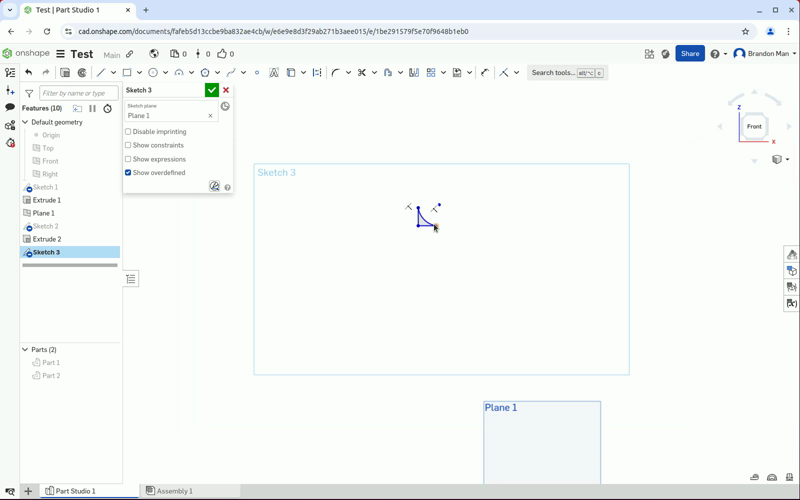
scroll(-6)
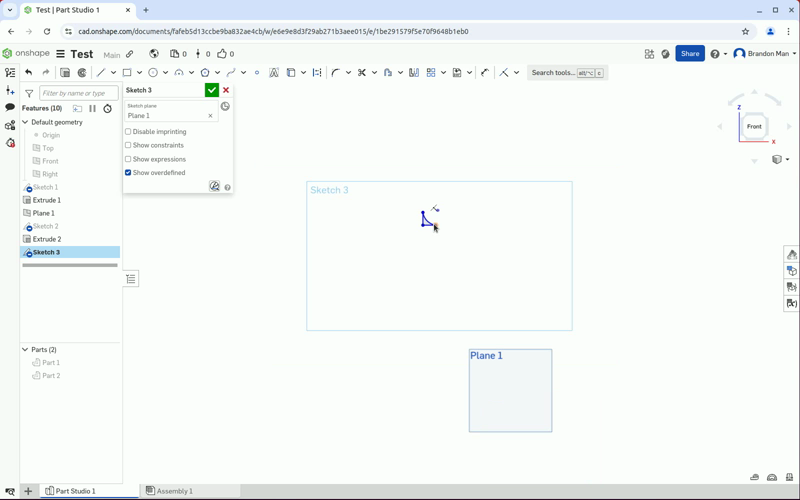
scroll(-6)
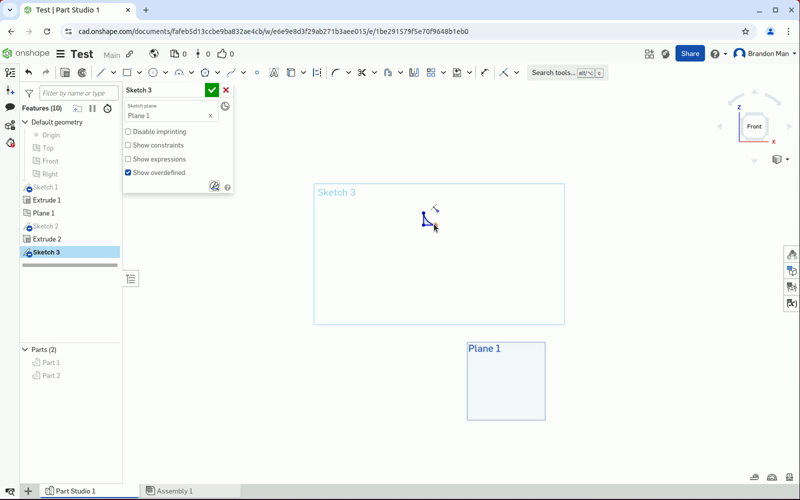
scroll(-6)
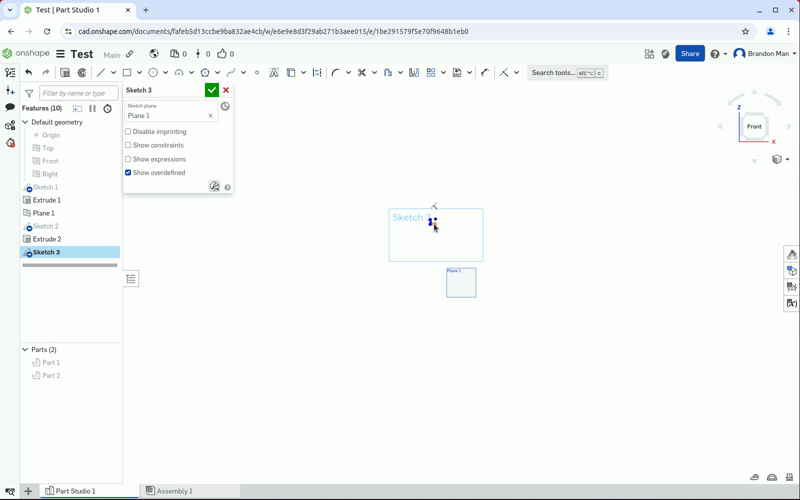
mouse_move(73, 352)
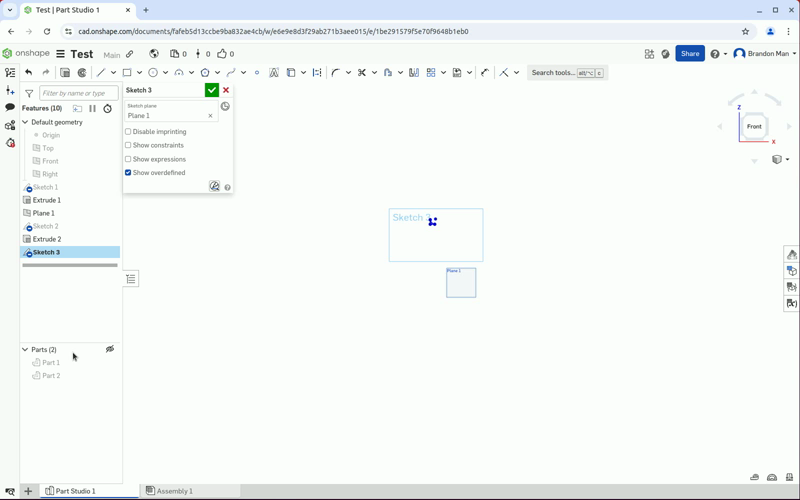
key(shift+y)
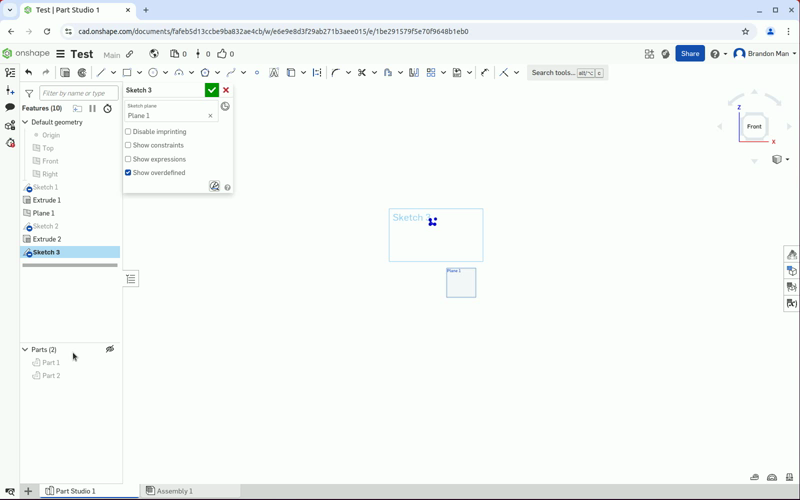
key(shift+e)
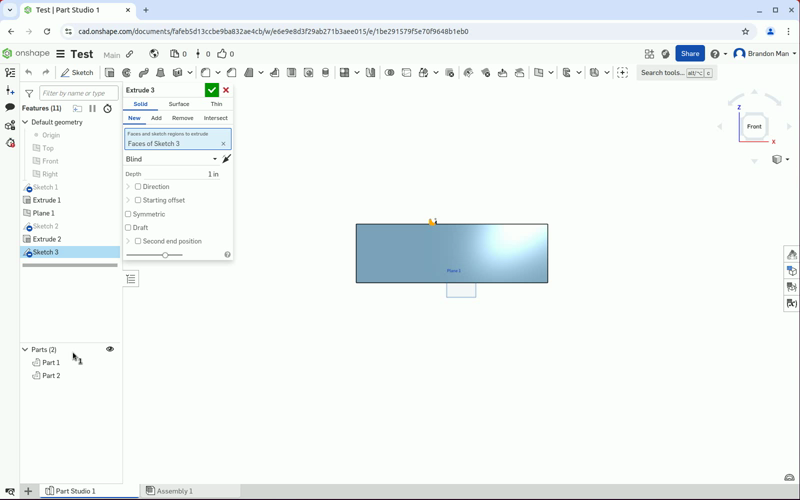
mouse_move(143, 106)
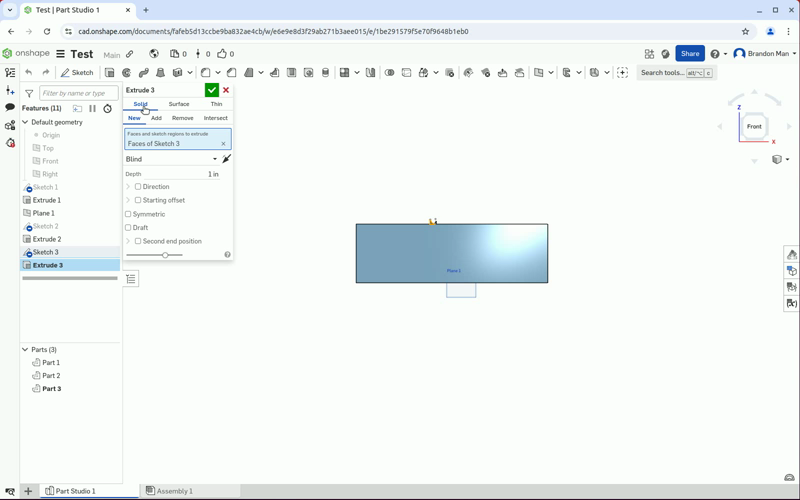
click(143, 106)
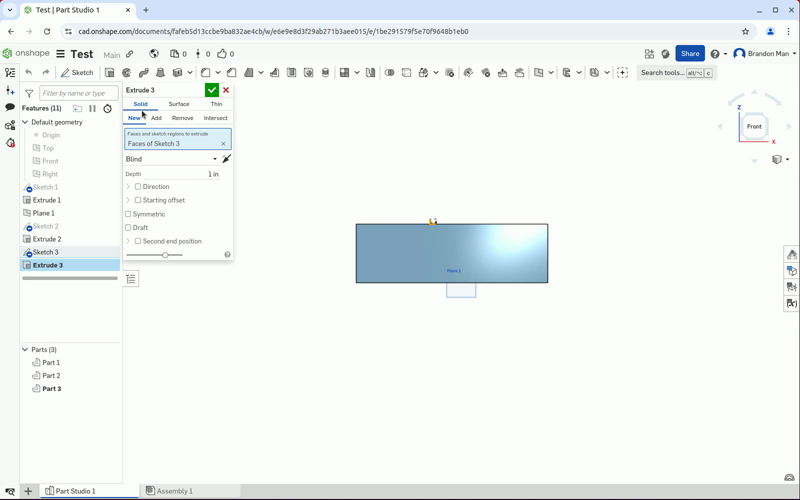
mouse_move(137, 120)
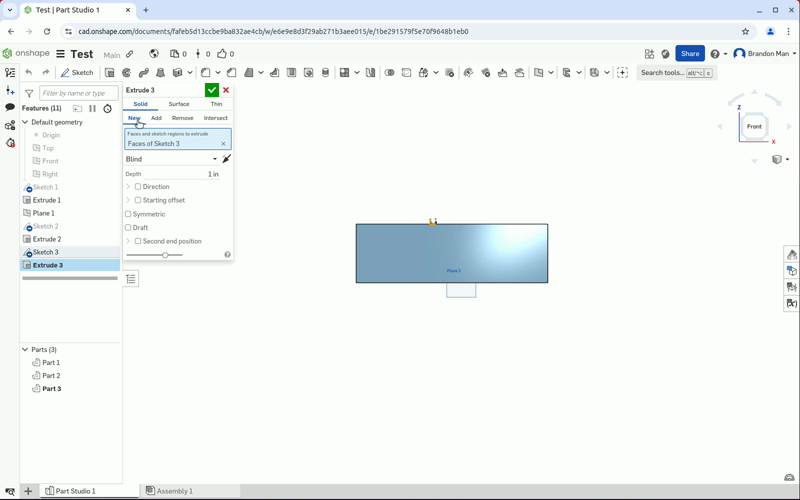
click(137, 120)
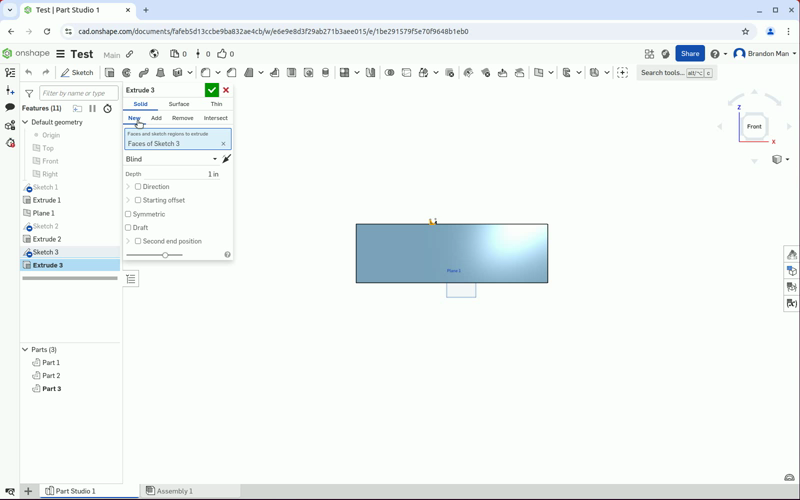
key(tab, 4)
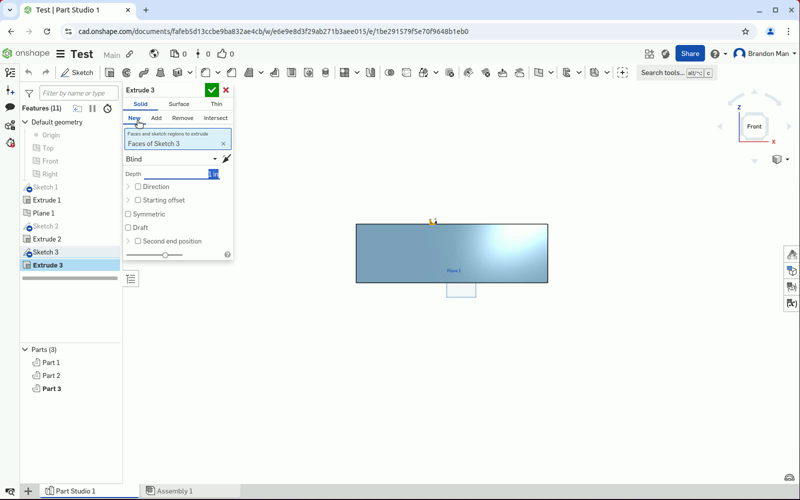
text(-4.814)
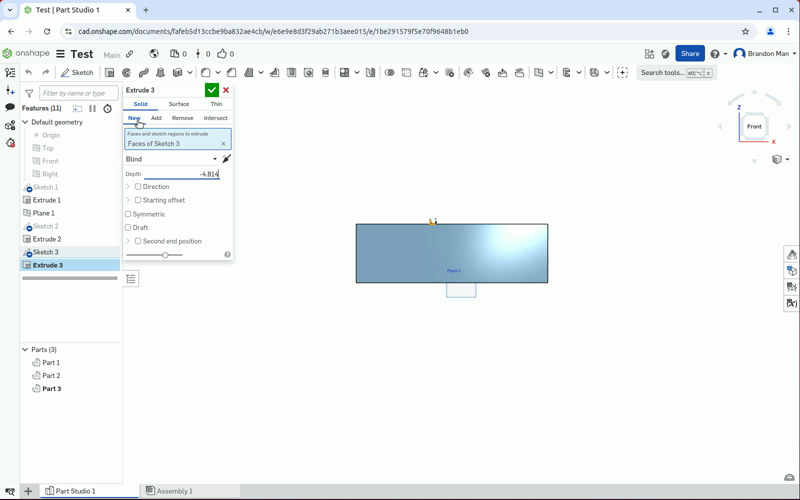
key(enter)
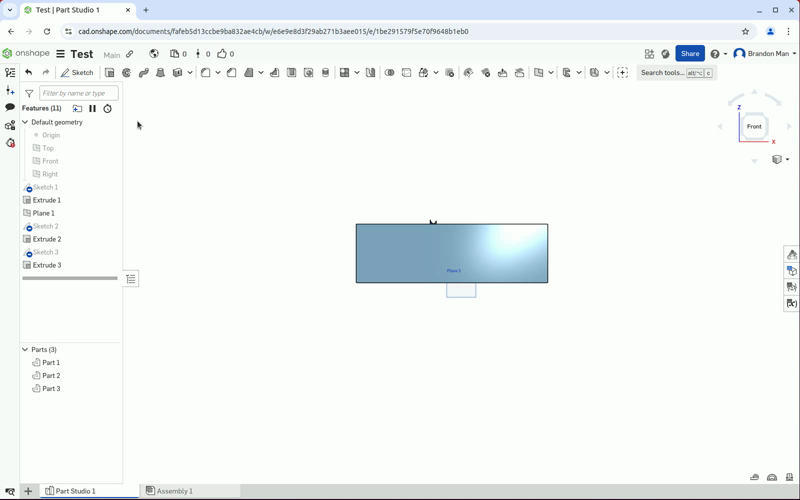
key(shift+h)
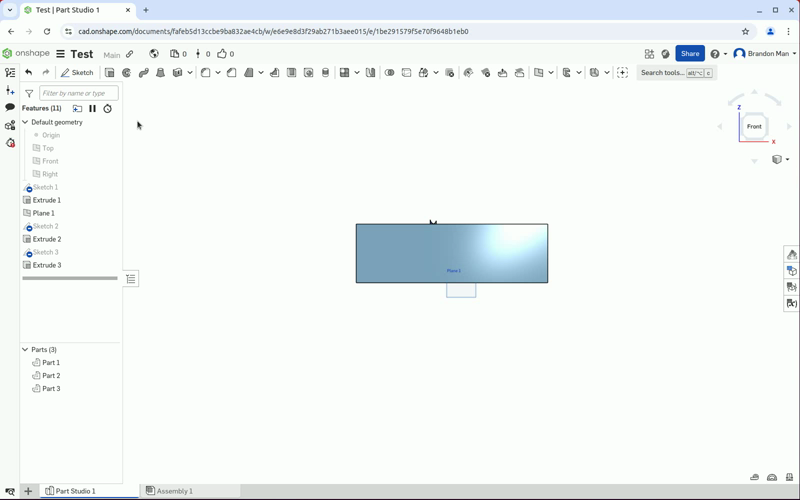
key(shift+h)
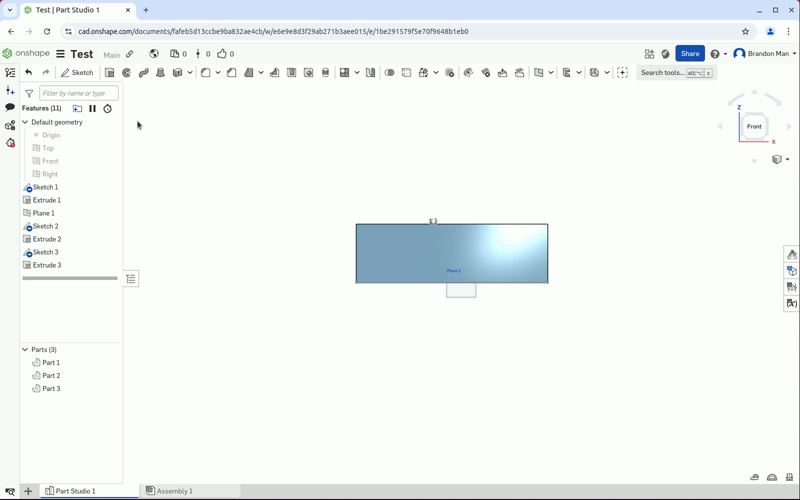
key(shift+7)
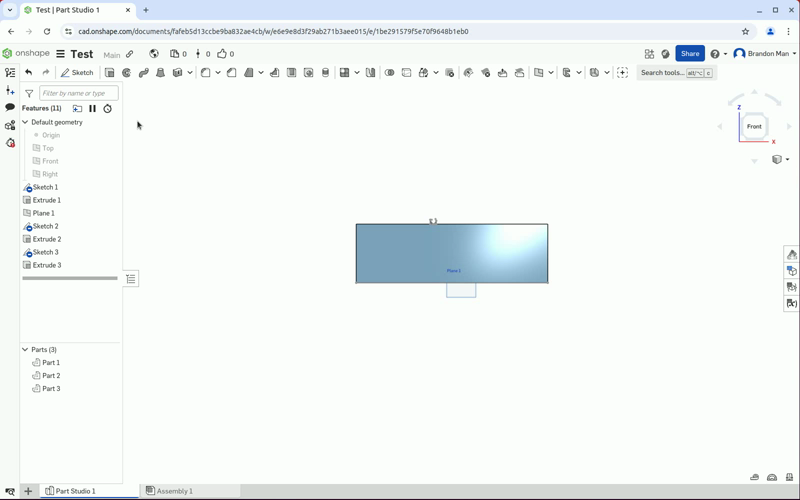
key(left, 2)
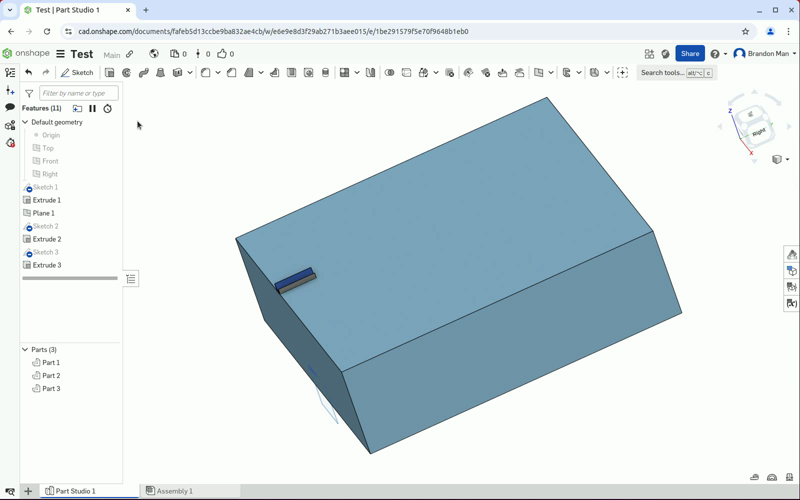
key(down, 2)
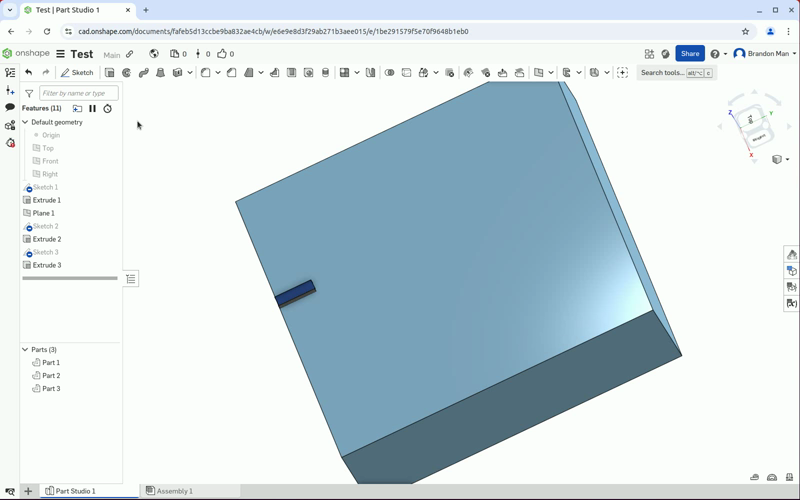
key(up, 2)
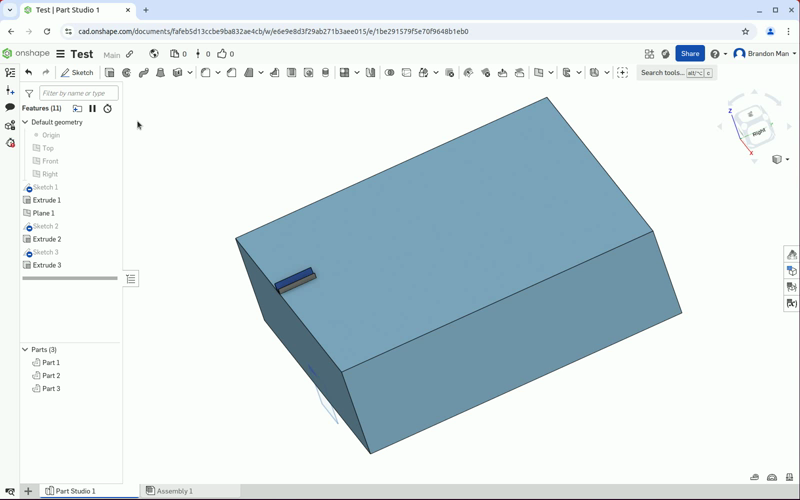
key(right, 2)
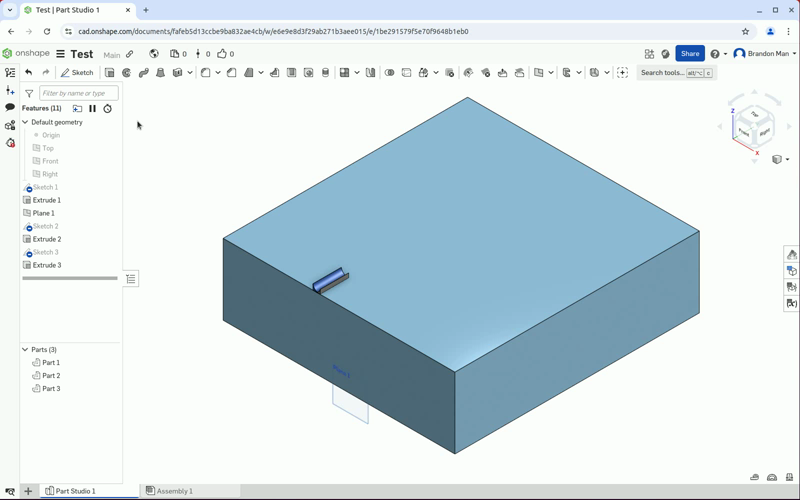
mouse_move(73, 189)
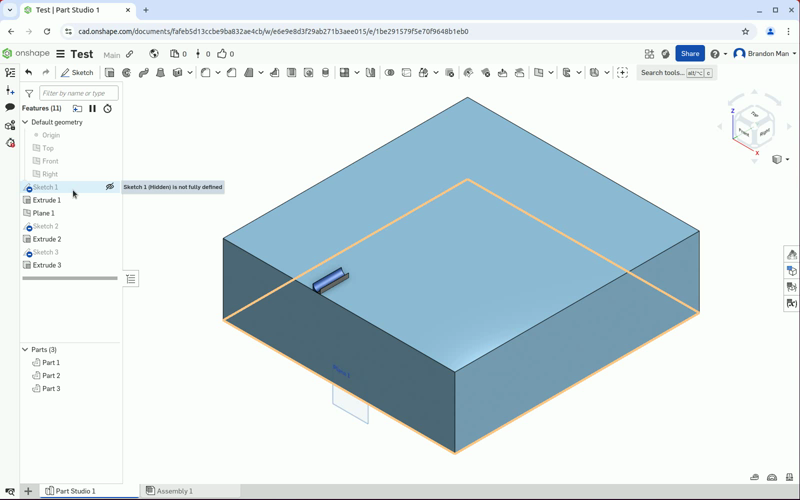
click(73, 189)